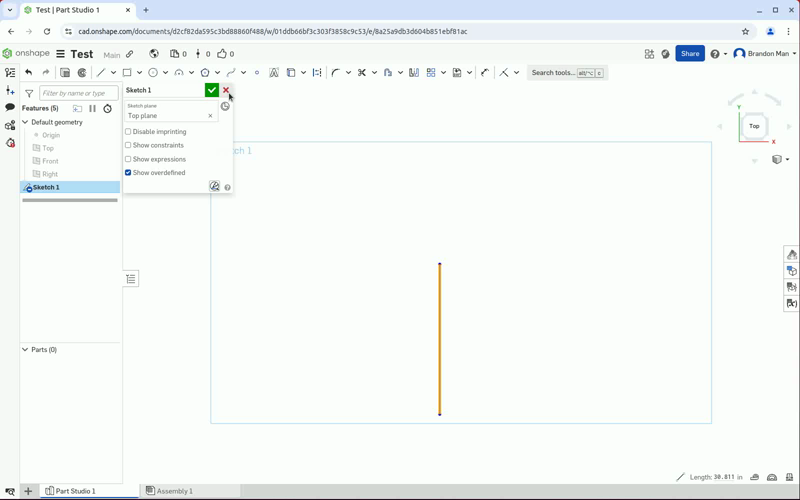
key(shift+h)
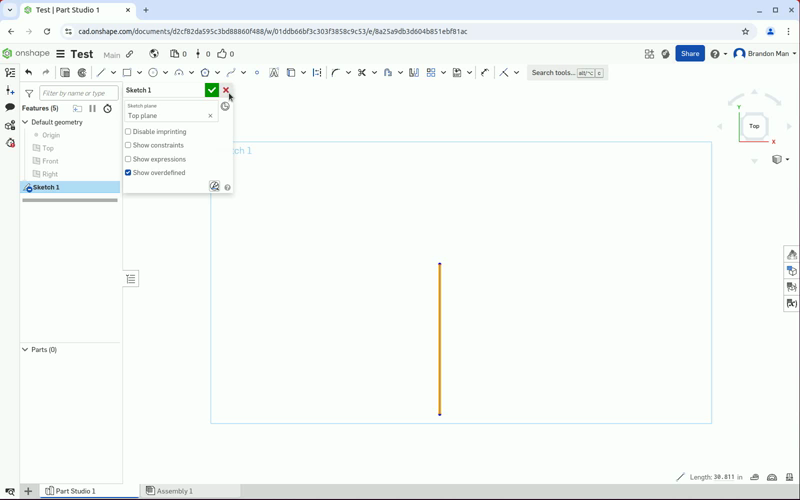
key(shift+s)
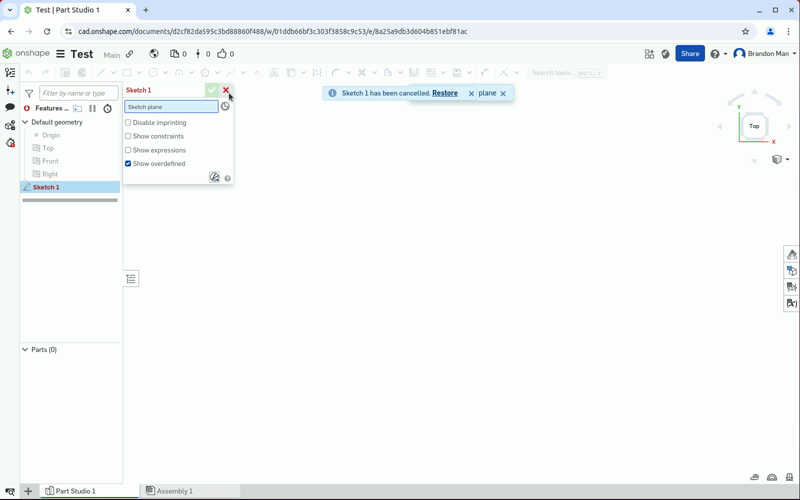
mouse_move(73, 150)
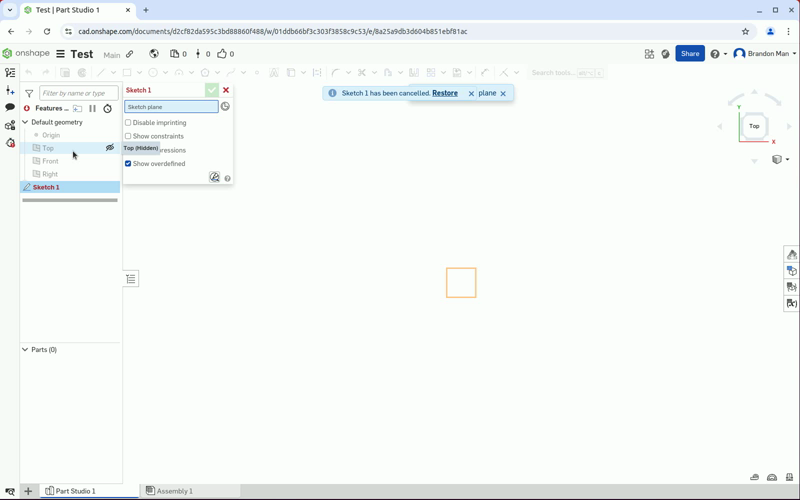
click(73, 150)
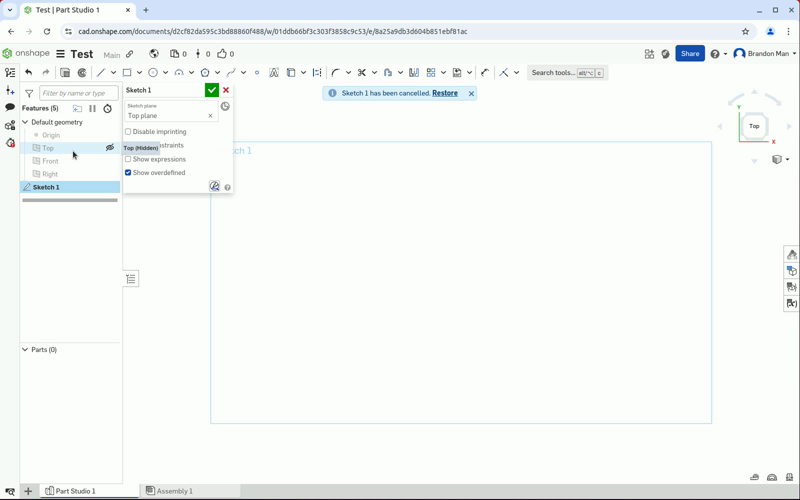
mouse_move(73, 352)
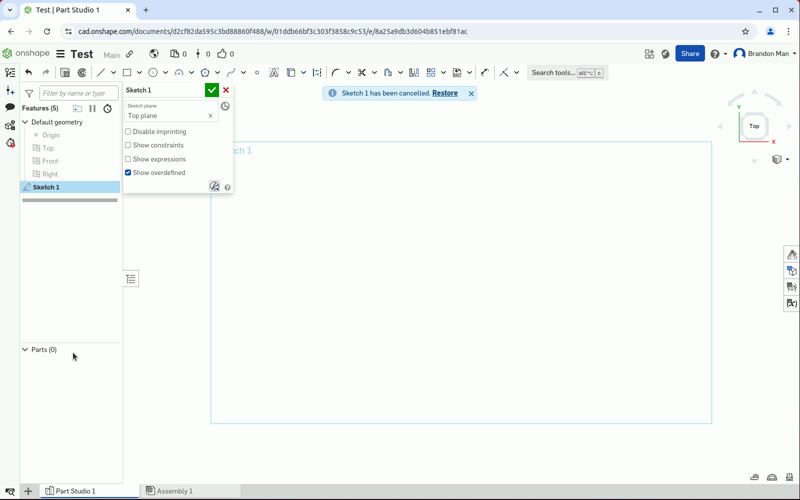
key(y)
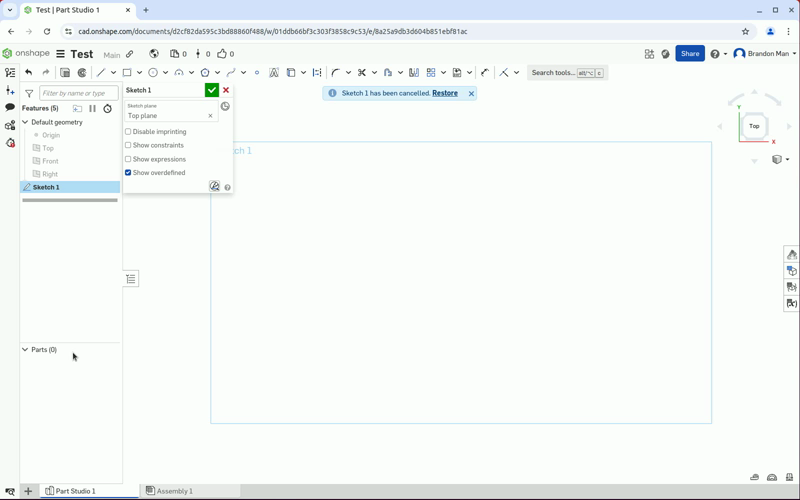
key(l)
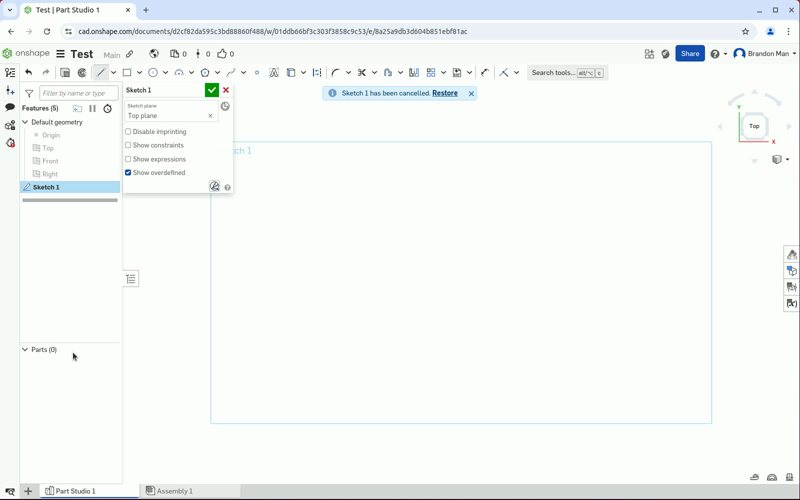
key_down(shift)
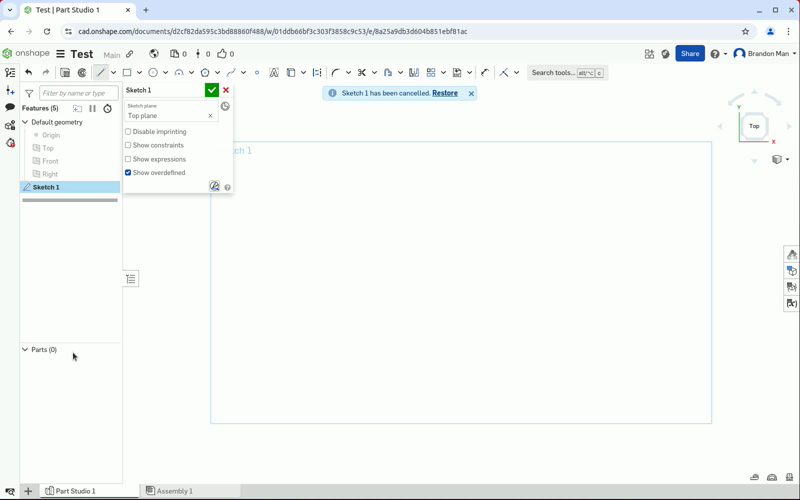
mouse_move(348, 282)
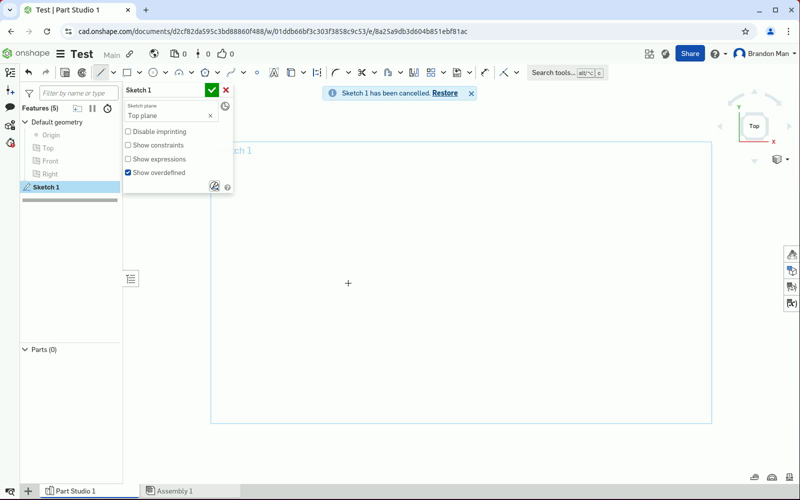
click(348, 282)
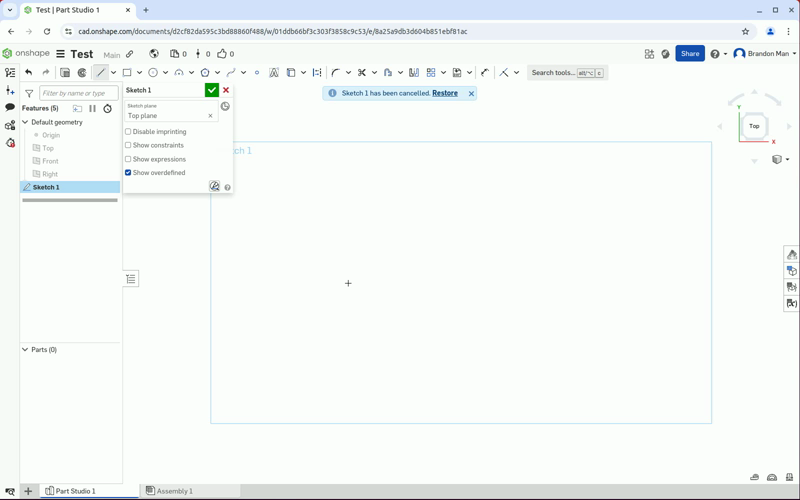
key_up(shift)
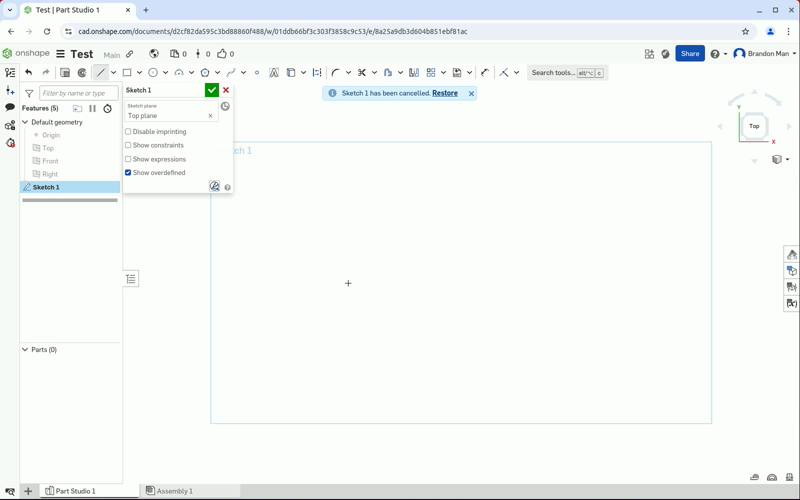
key_down(shift)
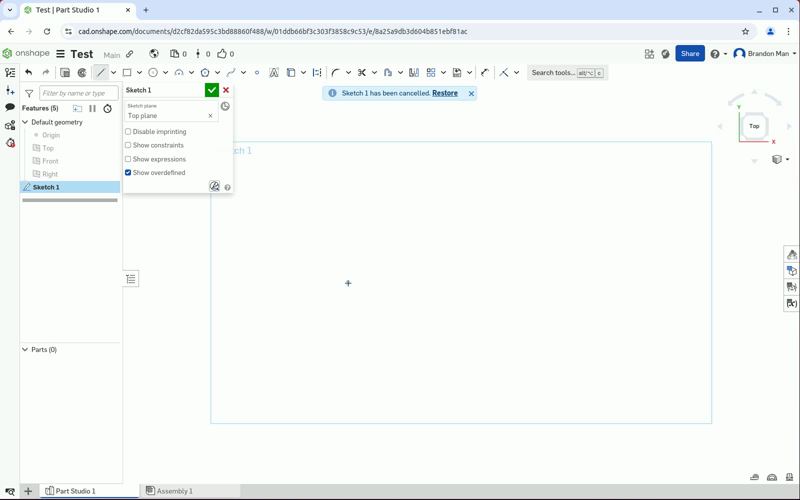
mouse_move(378, 282)
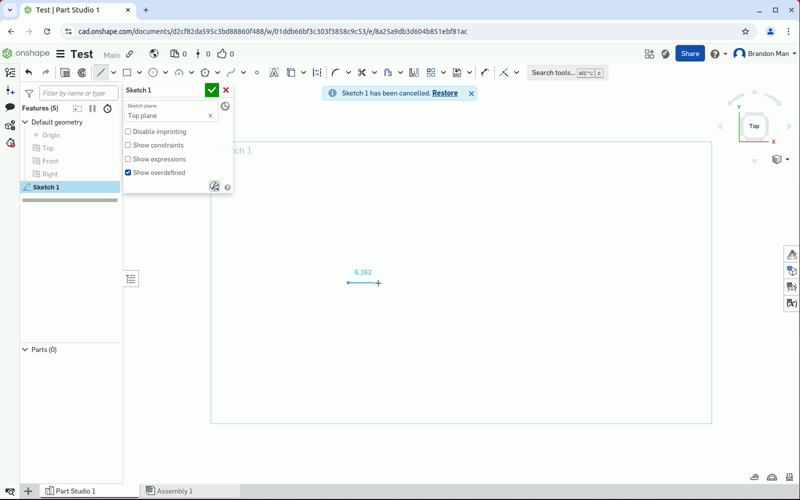
mouse_move(352, 282)
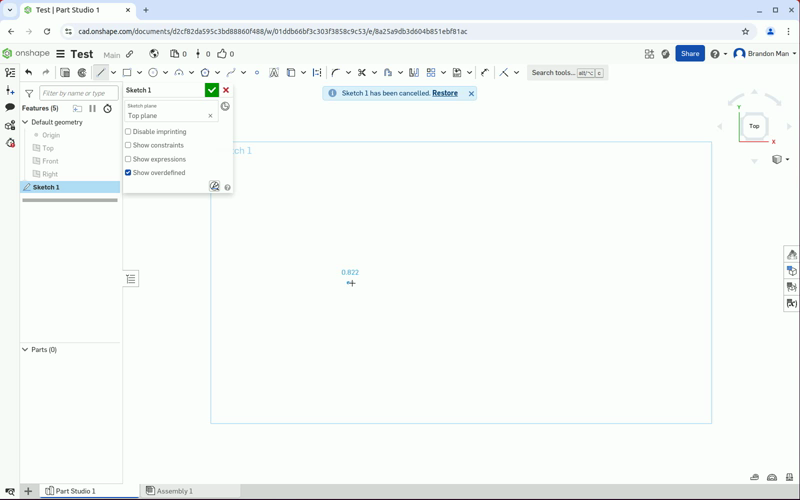
scroll(6)
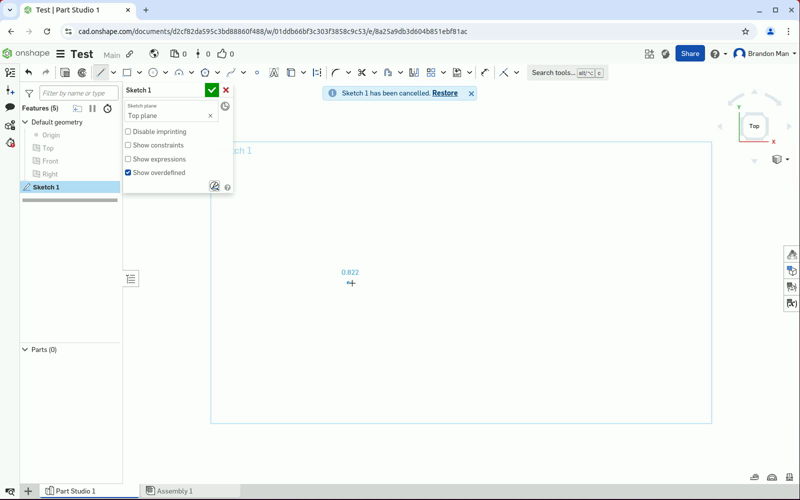
scroll(6)
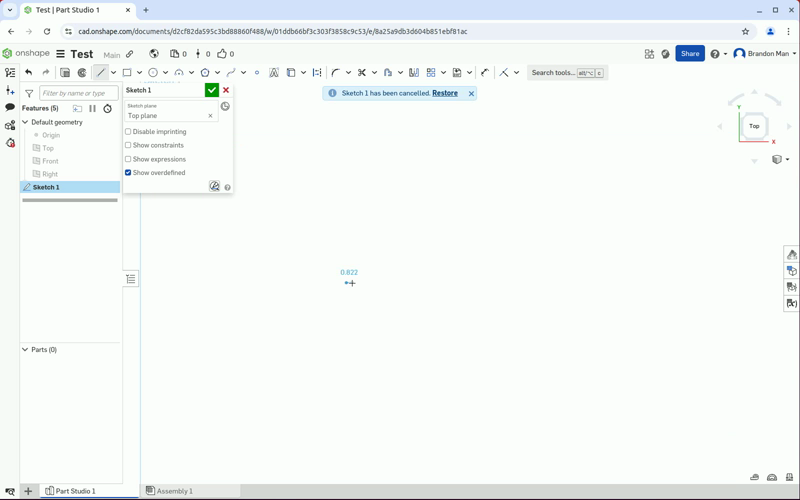
scroll(6)
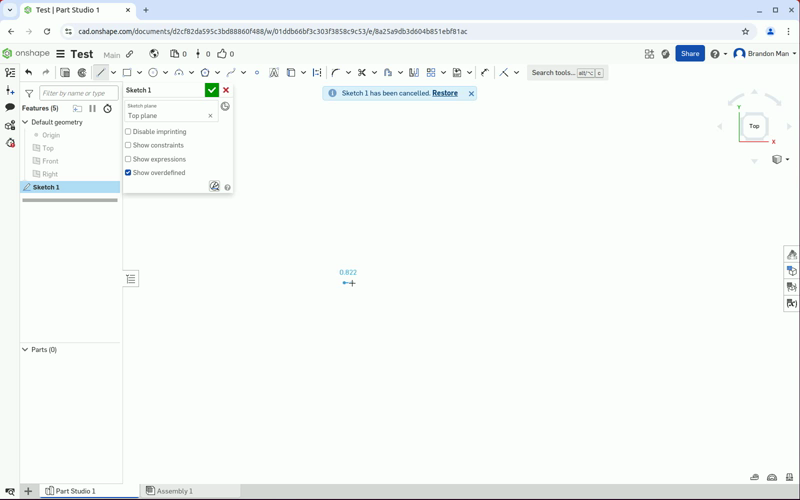
scroll(6)
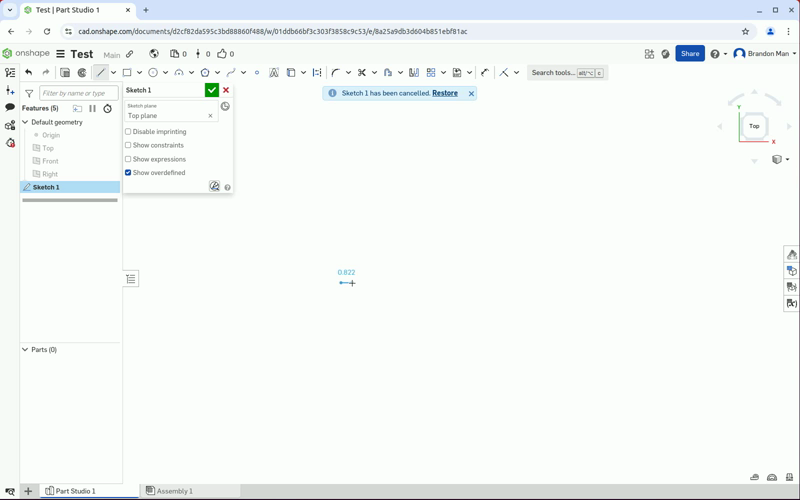
scroll(6)
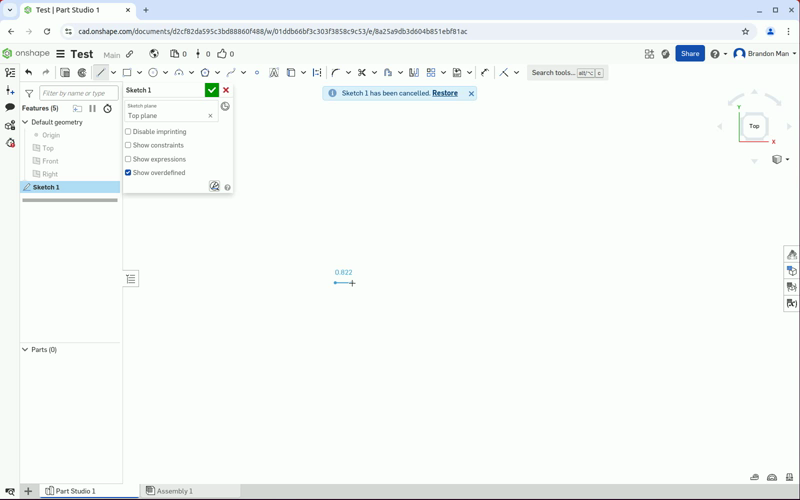
scroll(6)
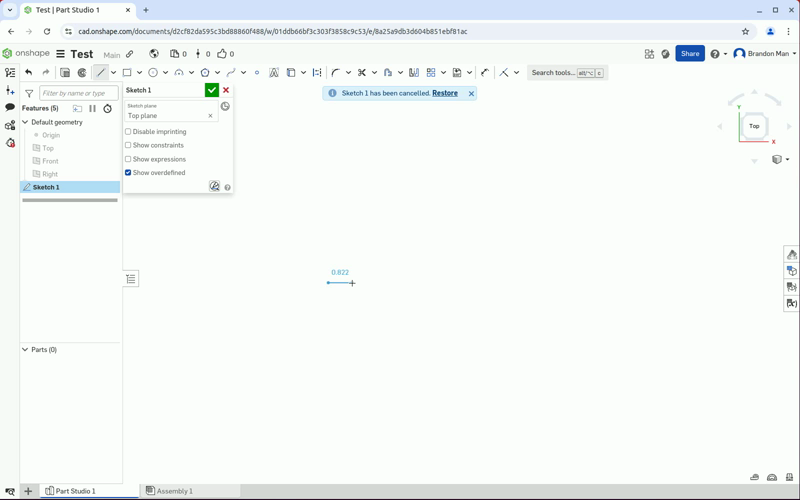
scroll(6)
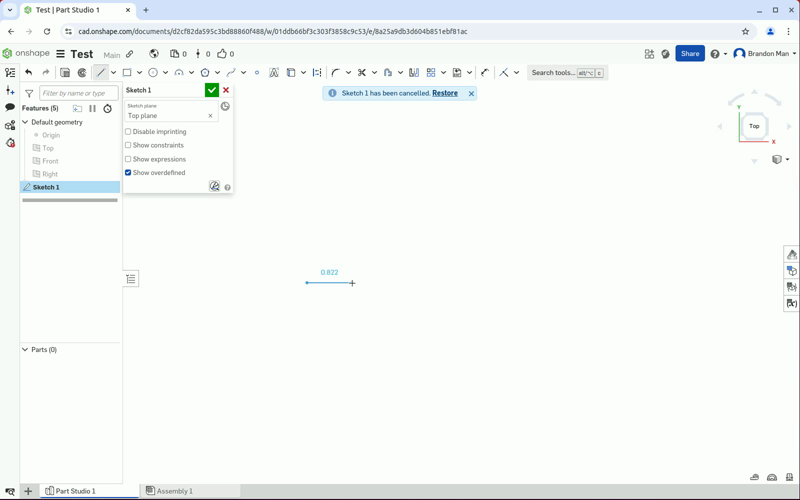
click(352, 282)
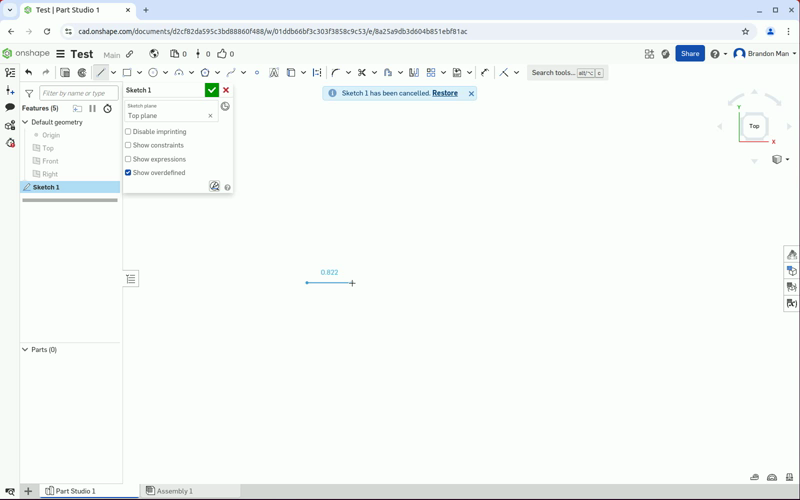
scroll(-6)
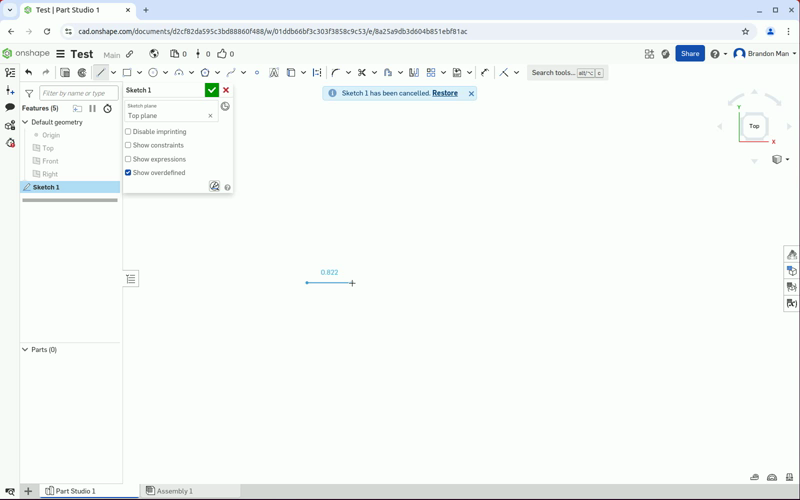
scroll(-6)
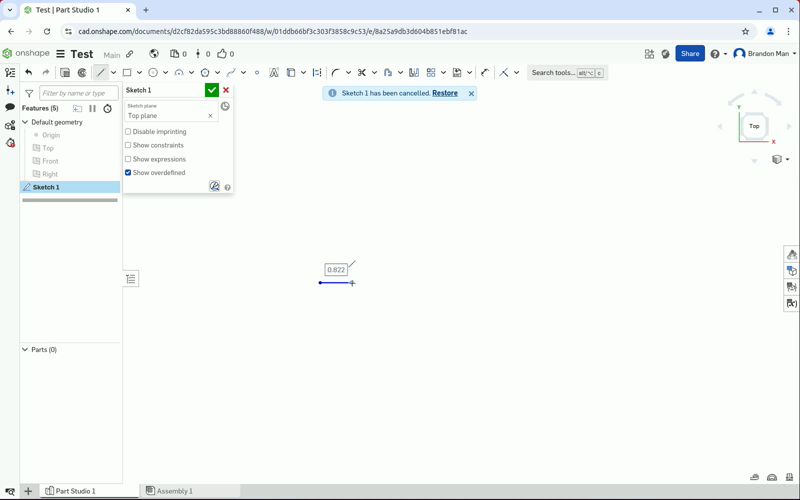
scroll(-6)
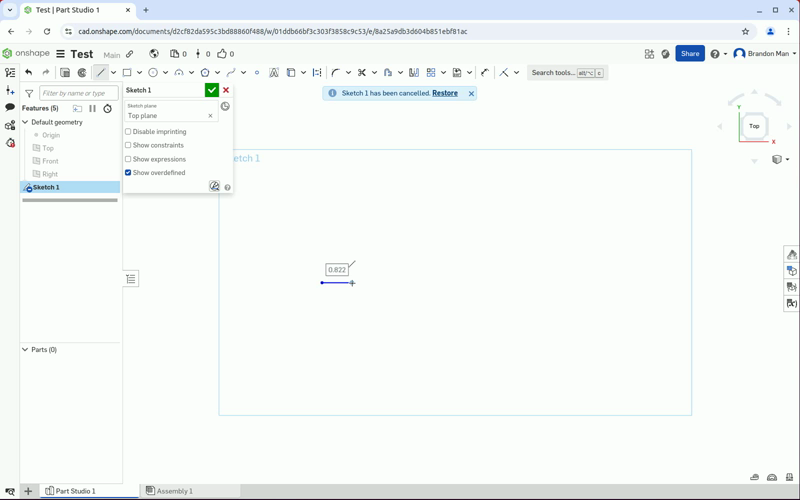
scroll(-6)
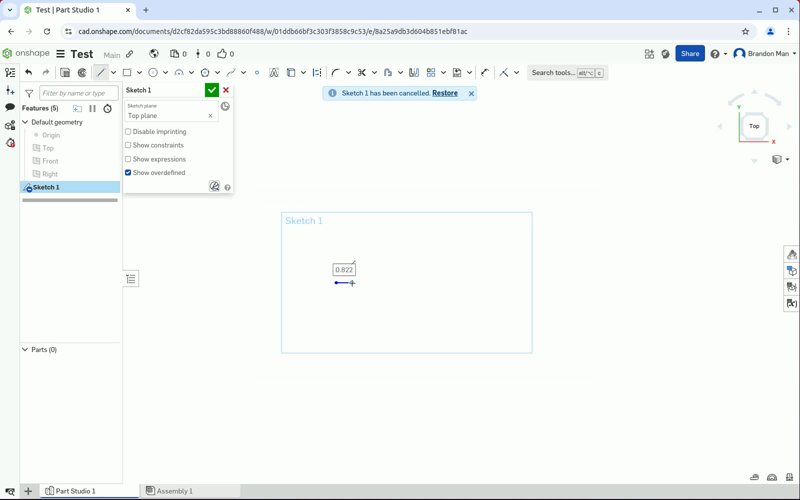
scroll(-6)
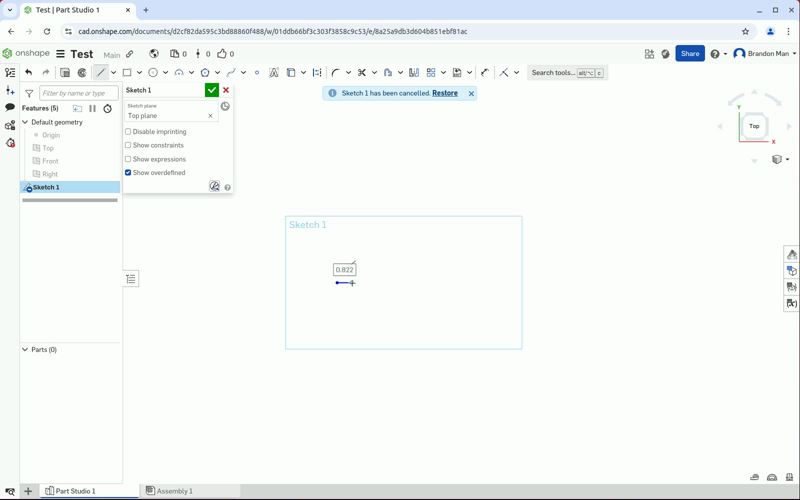
scroll(-6)
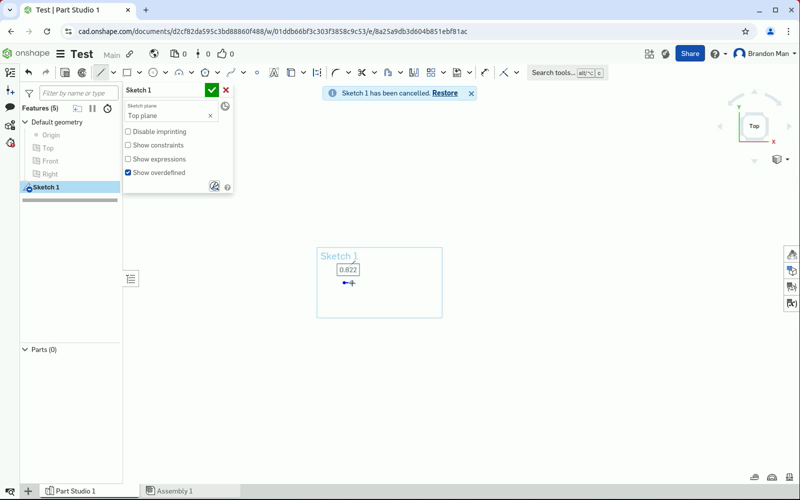
scroll(-6)
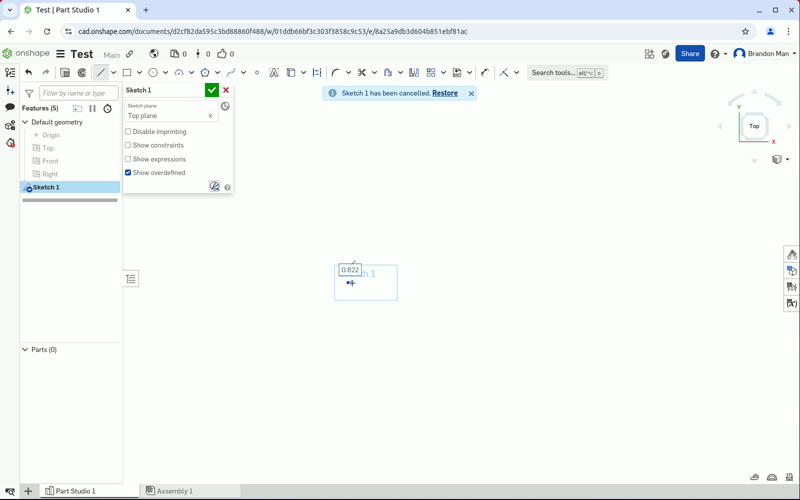
key_up(shift)
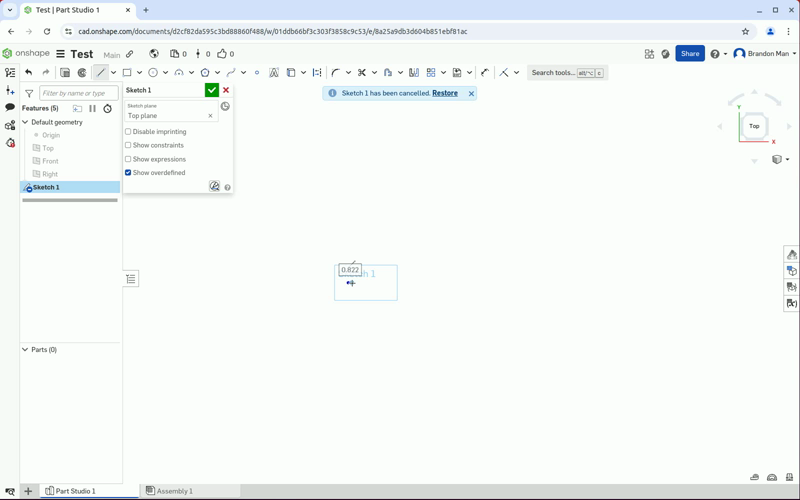
key_down(shift)
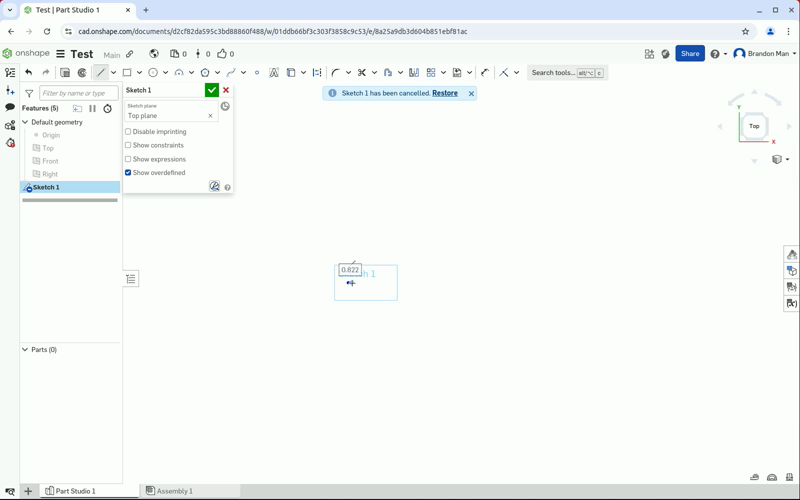
mouse_move(352, 186)
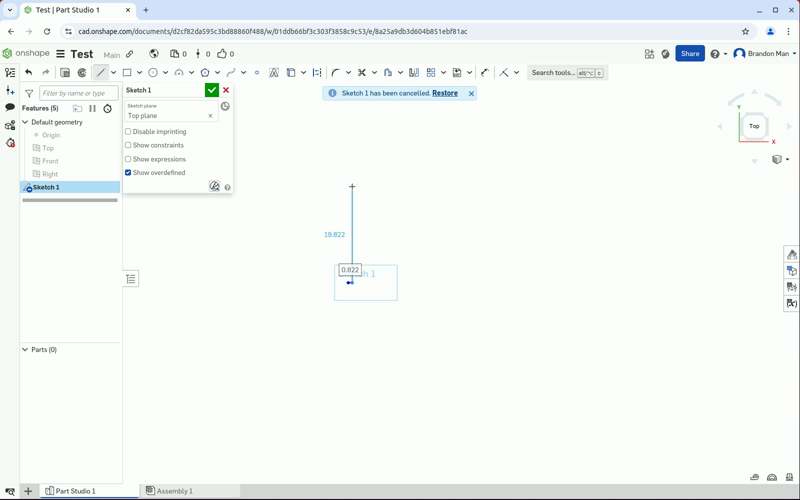
click(352, 186)
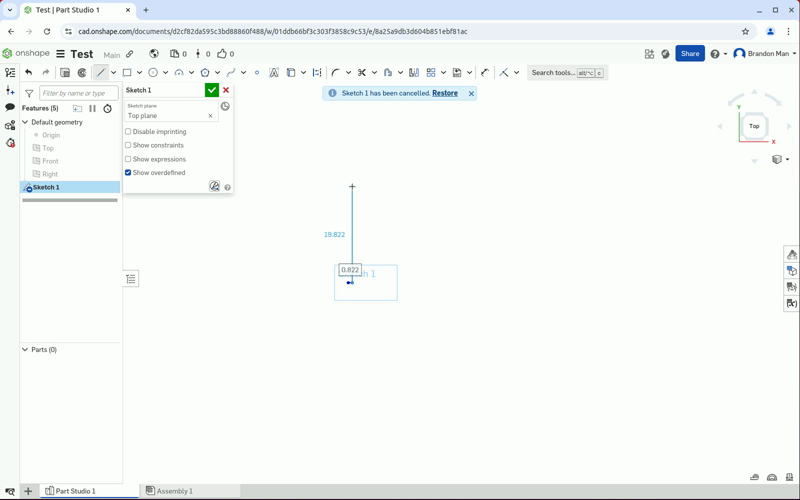
key_up(shift)
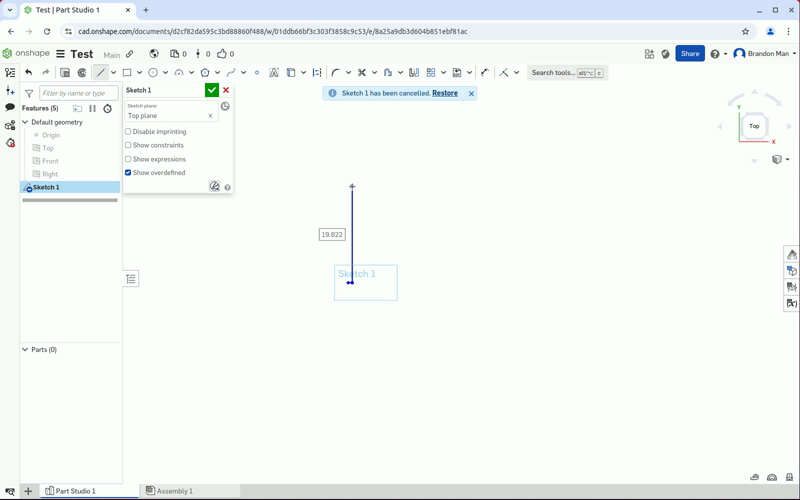
key_down(shift)
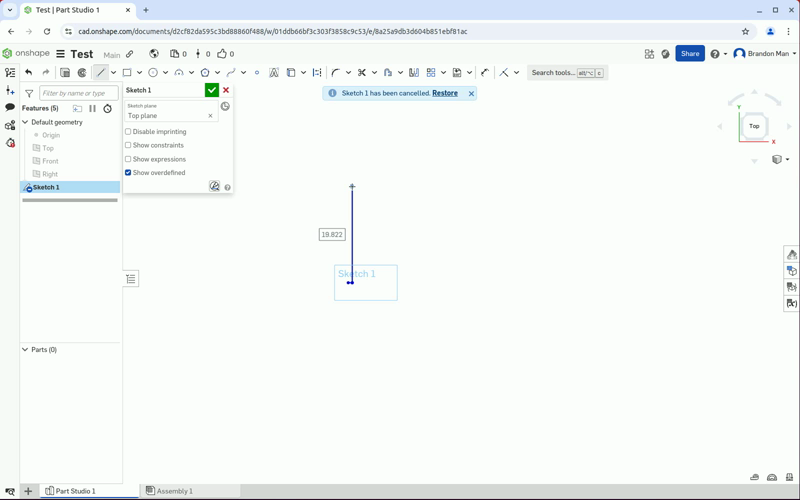
mouse_move(437, 186)
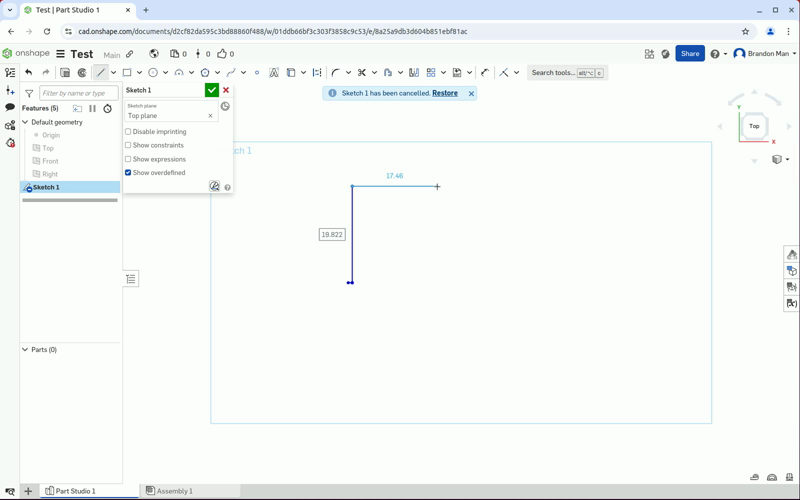
click(437, 186)
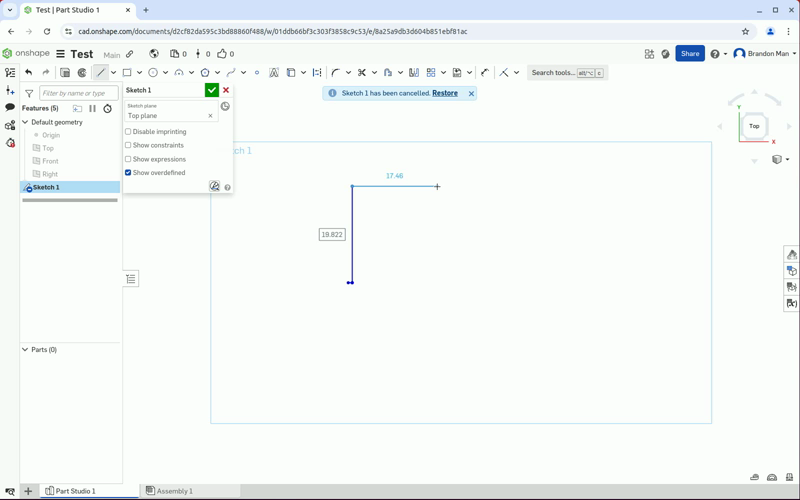
key_up(shift)
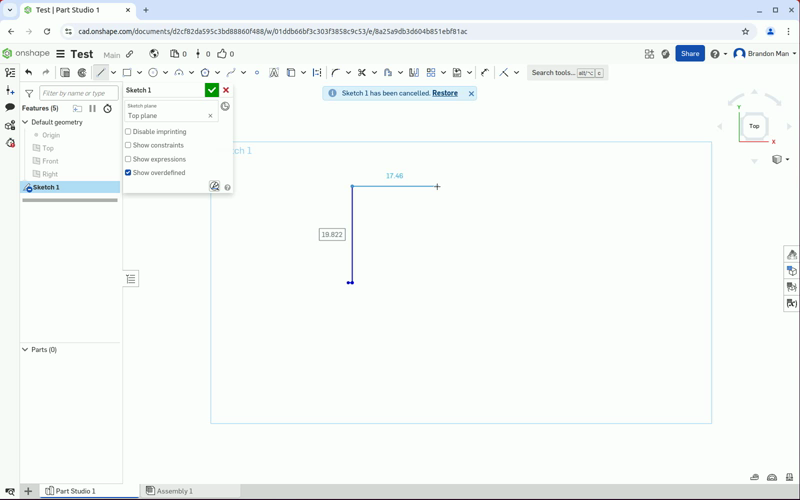
key_down(shift)
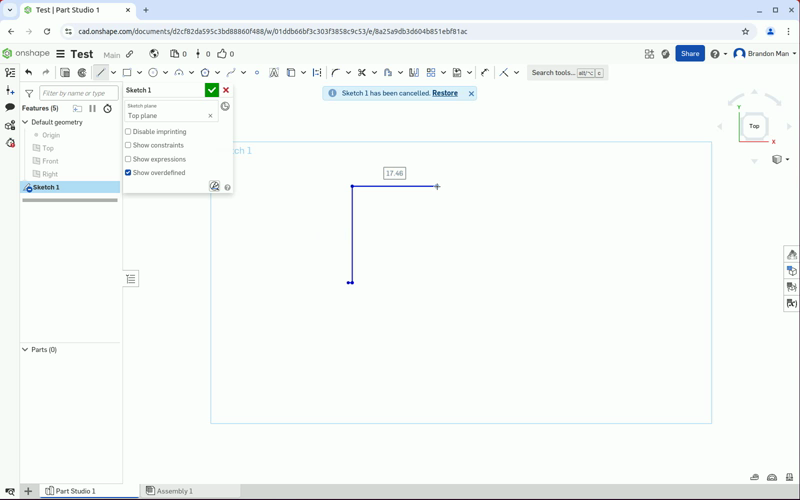
mouse_move(437, 249)
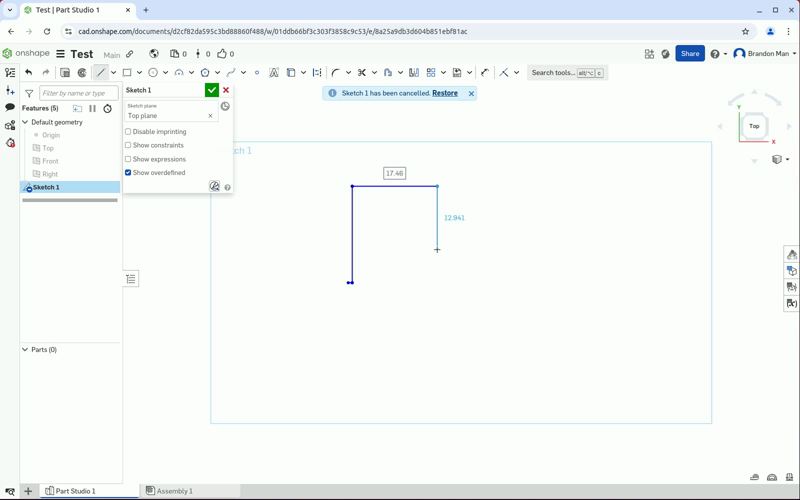
click(437, 249)
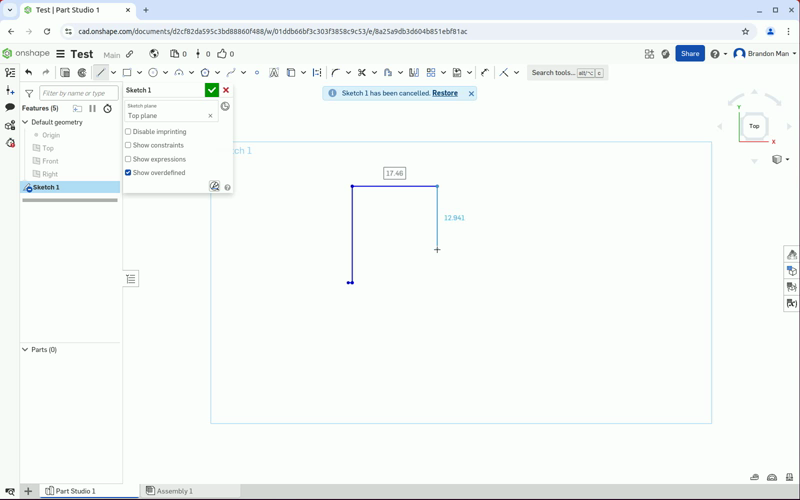
key_up(shift)
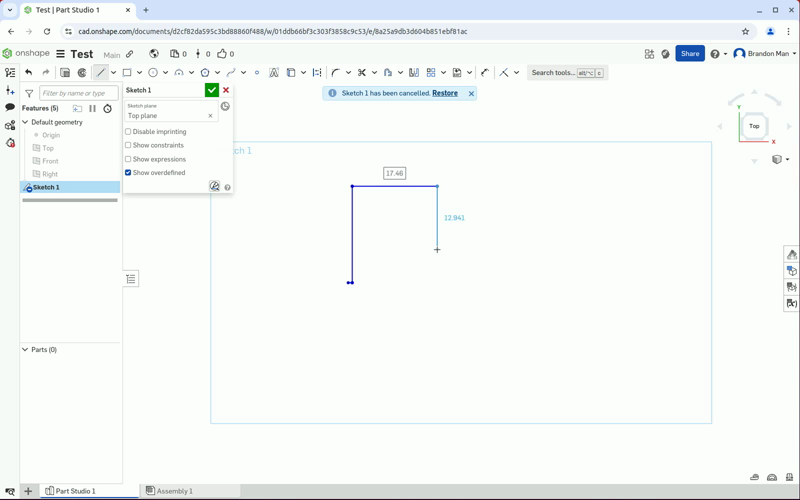
key_down(shift)
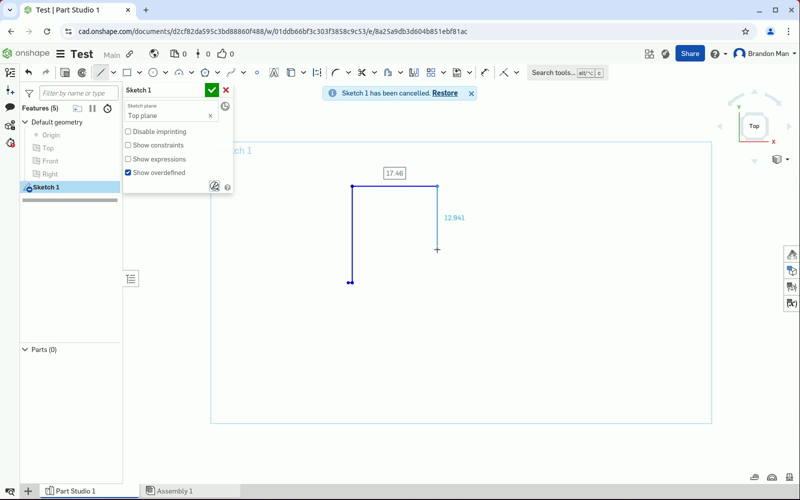
mouse_move(467, 249)
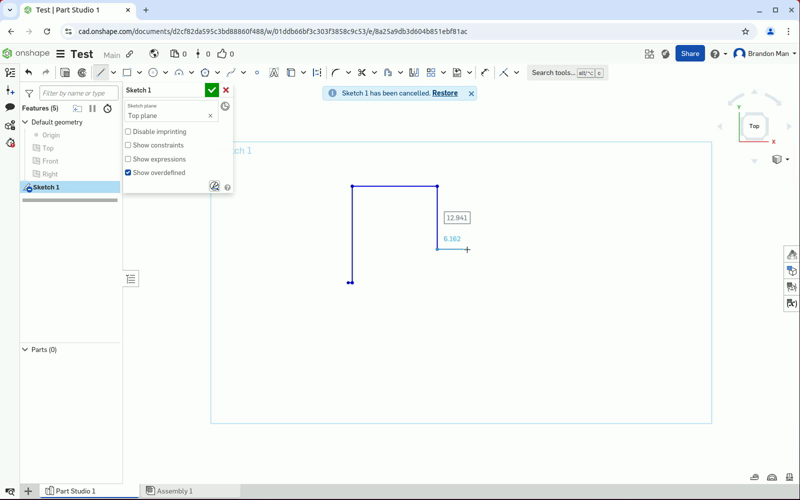
mouse_move(437, 252)
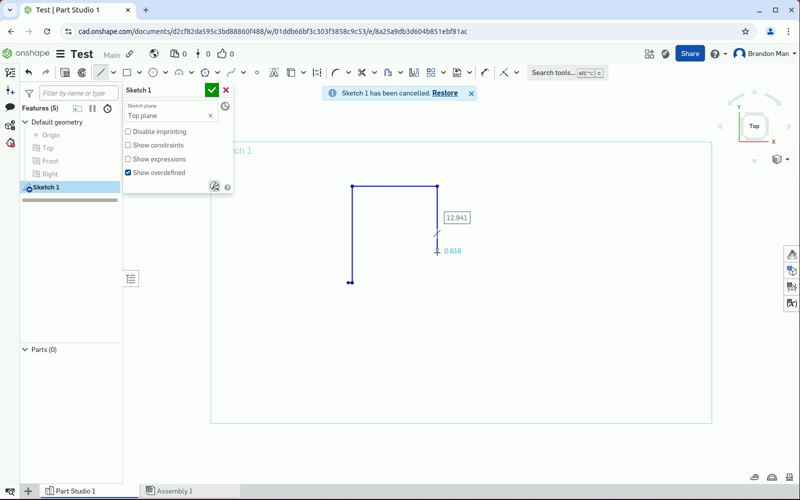
scroll(6)
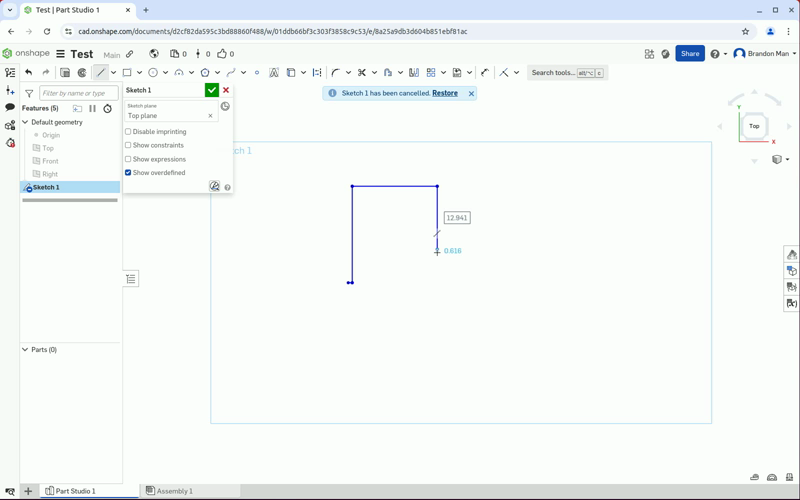
scroll(6)
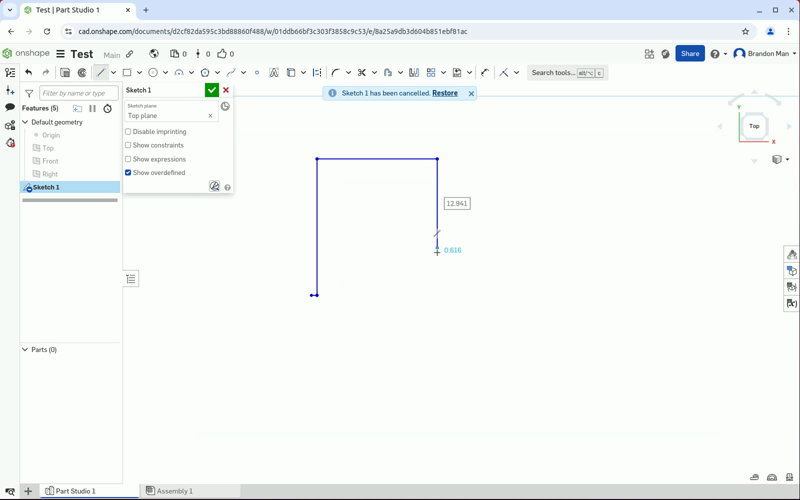
scroll(6)
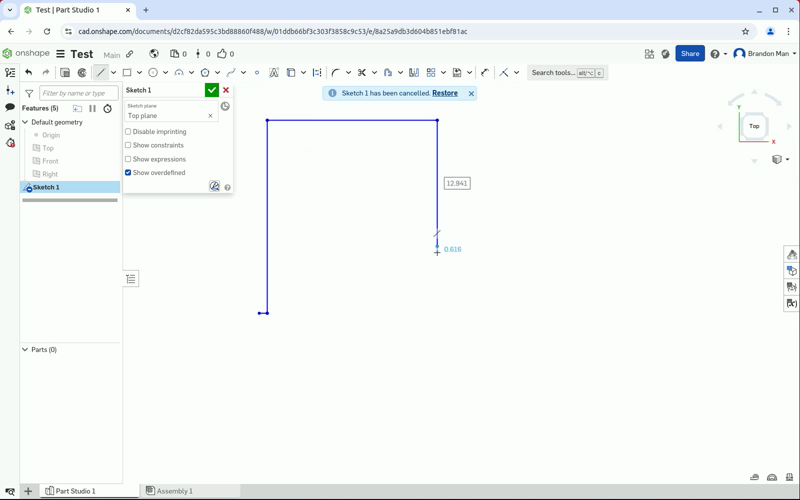
scroll(6)
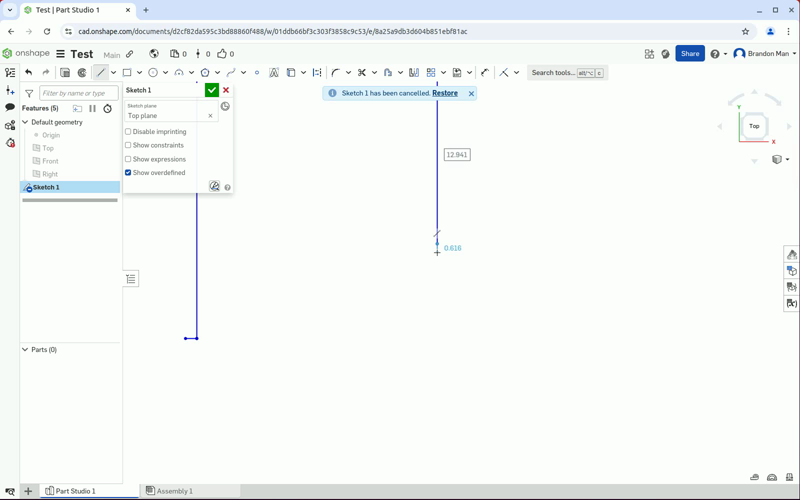
scroll(6)
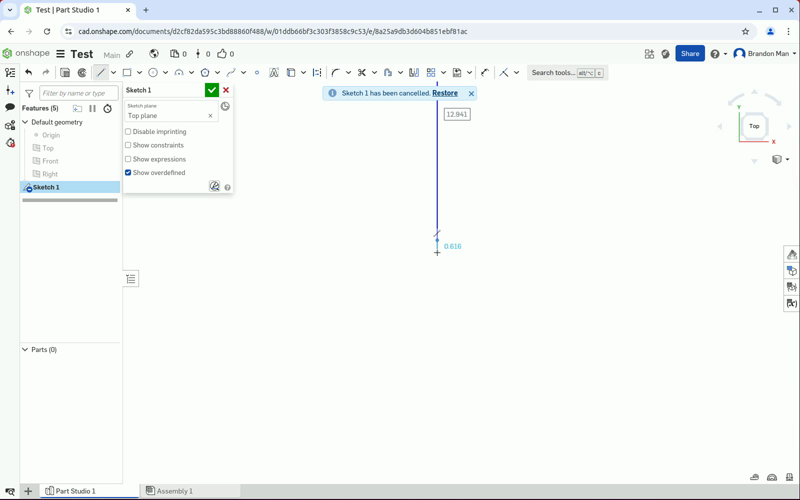
scroll(6)
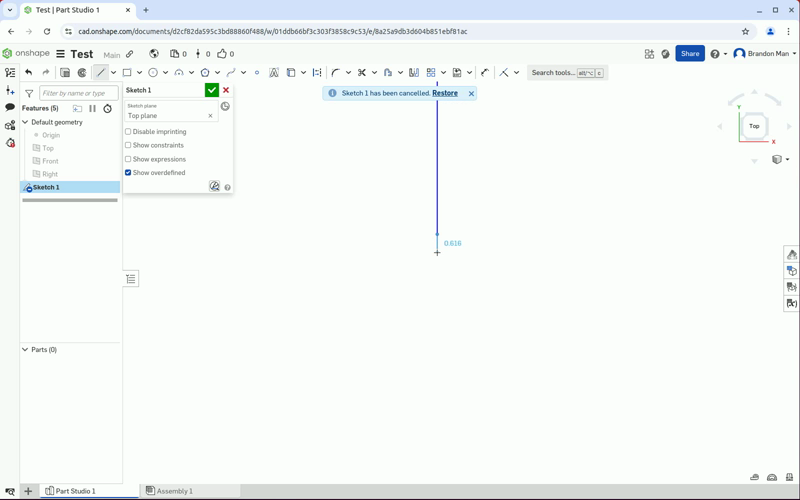
scroll(6)
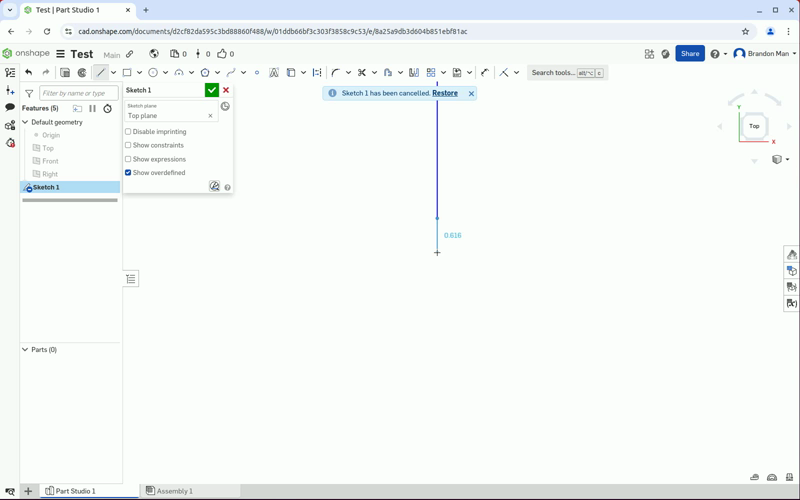
click(437, 252)
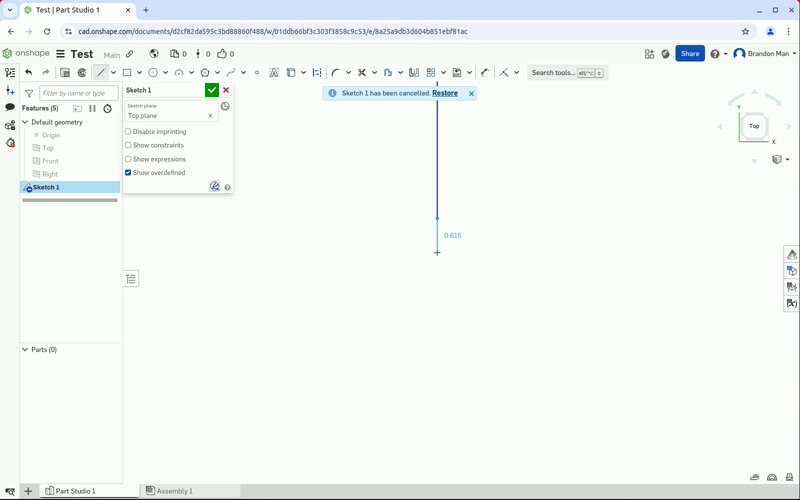
scroll(-6)
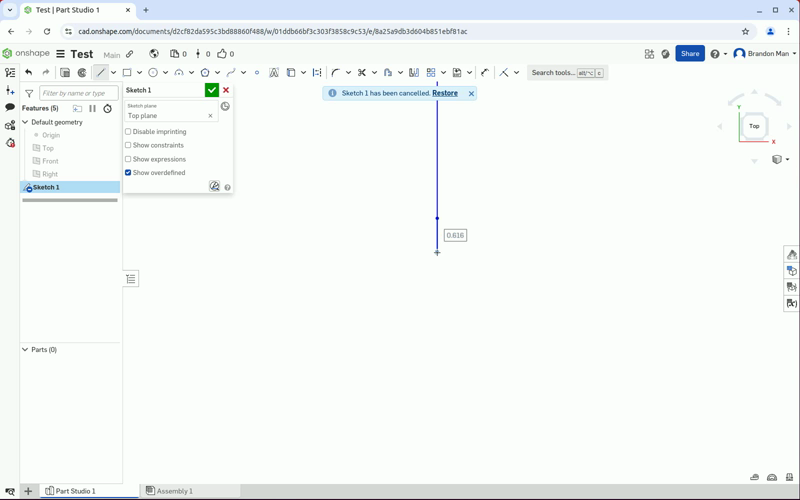
scroll(-6)
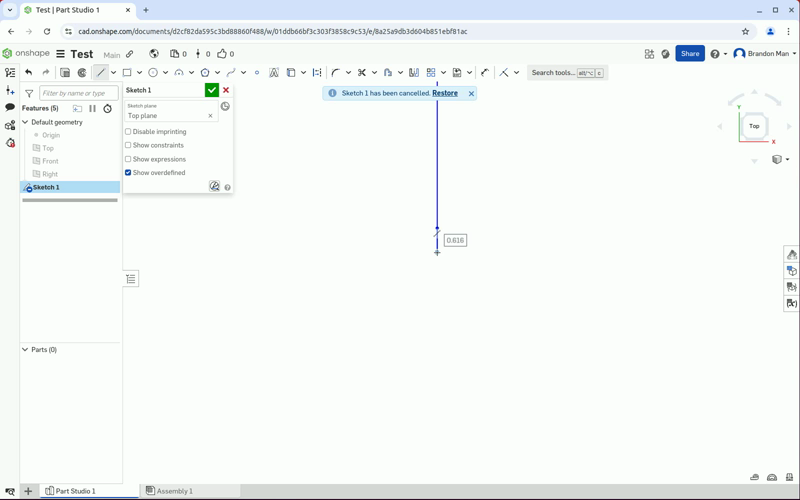
scroll(-6)
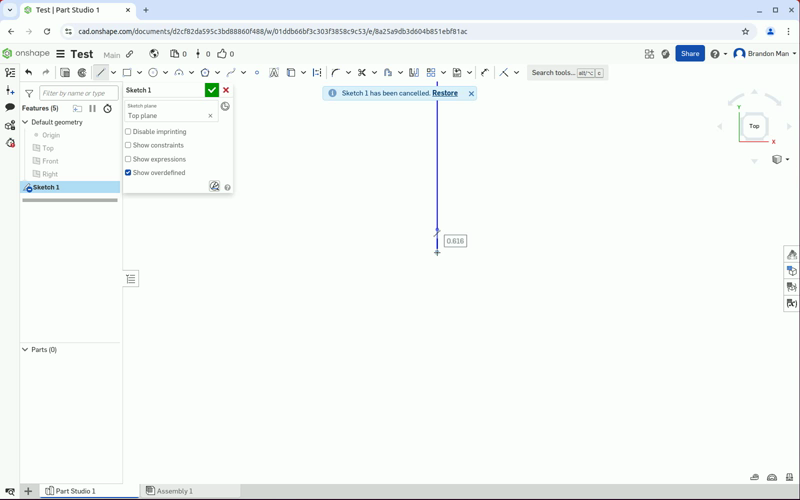
scroll(-6)
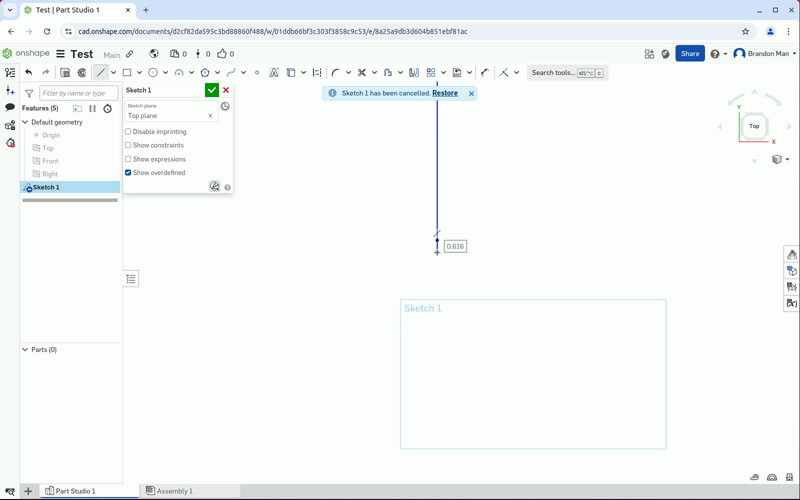
scroll(-6)
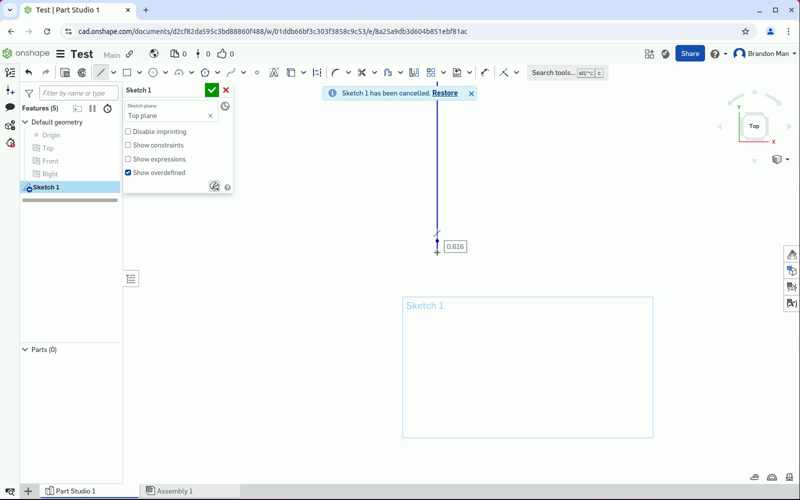
scroll(-6)
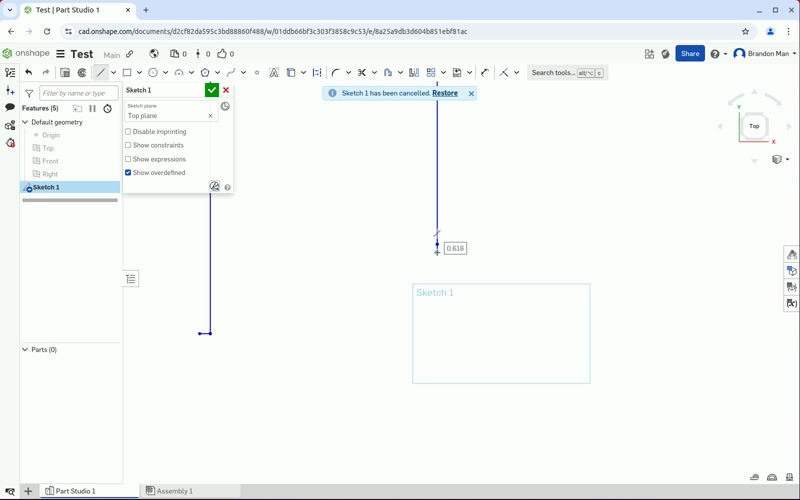
scroll(-6)
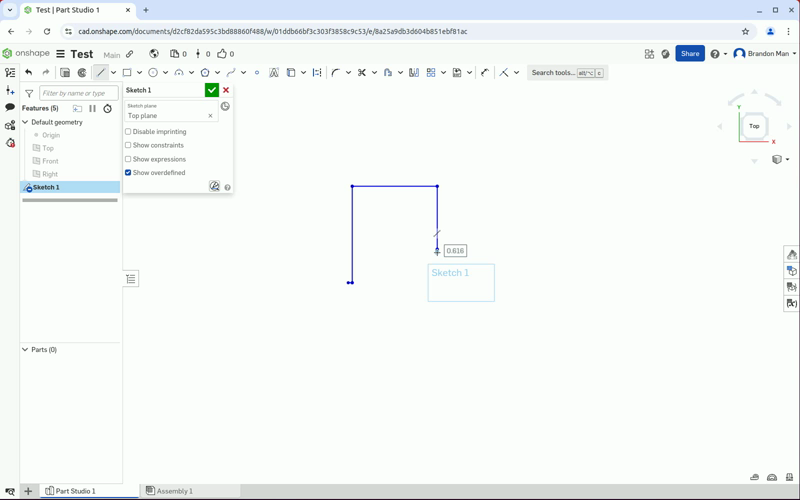
key_up(shift)
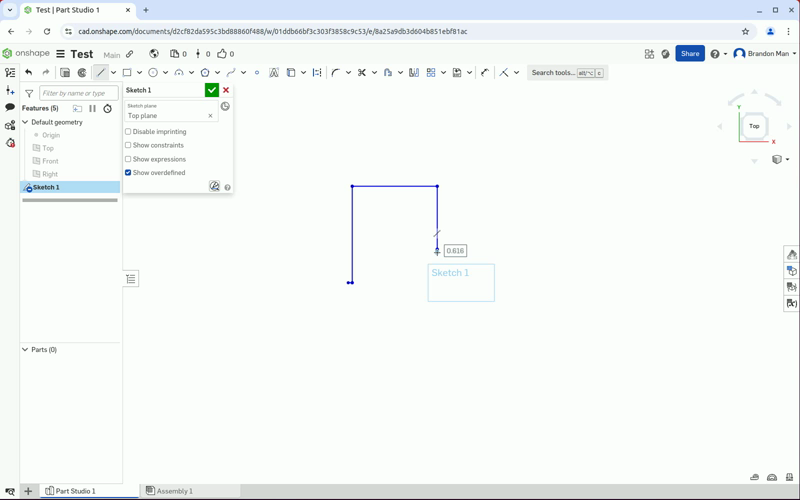
key_down(shift)
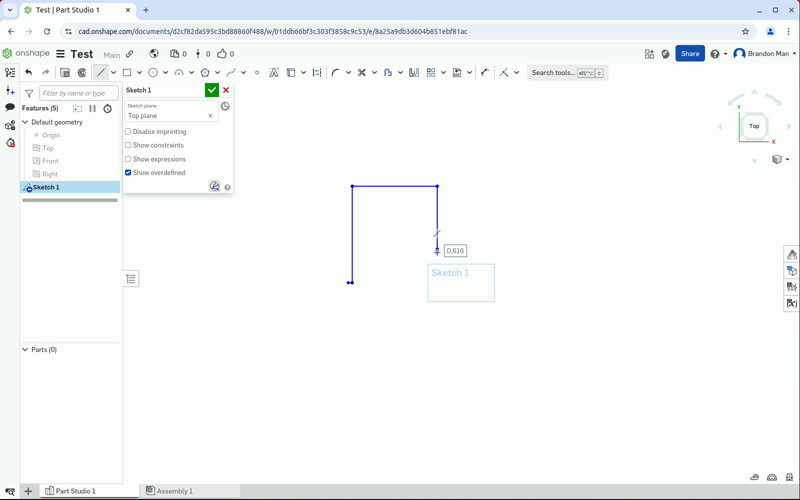
mouse_move(467, 252)
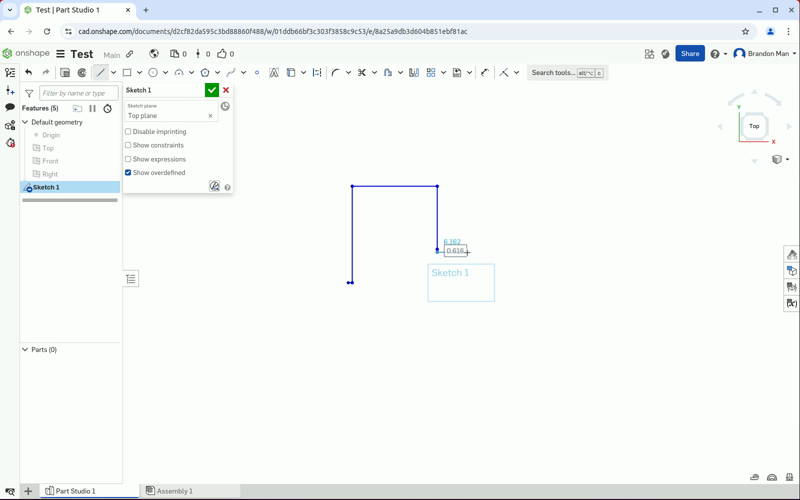
mouse_move(437, 282)
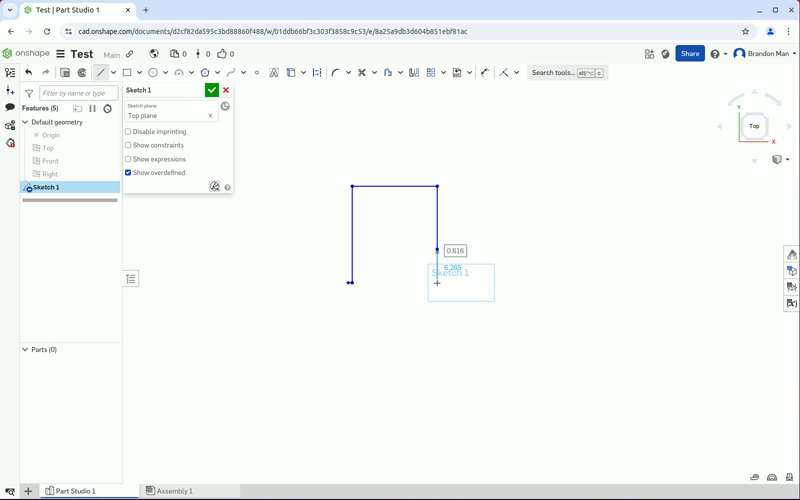
click(437, 282)
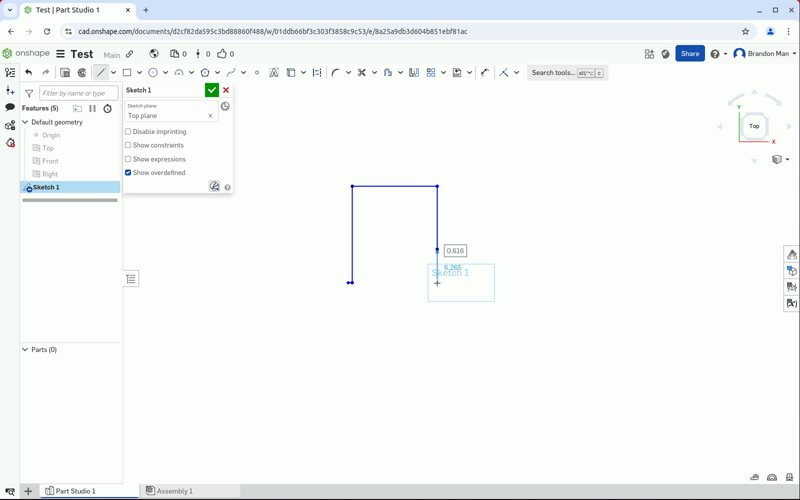
key_up(shift)
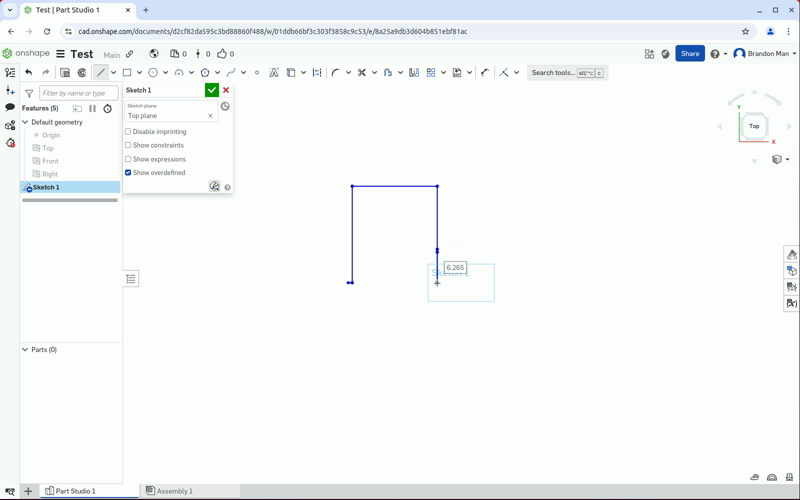
key_down(shift)
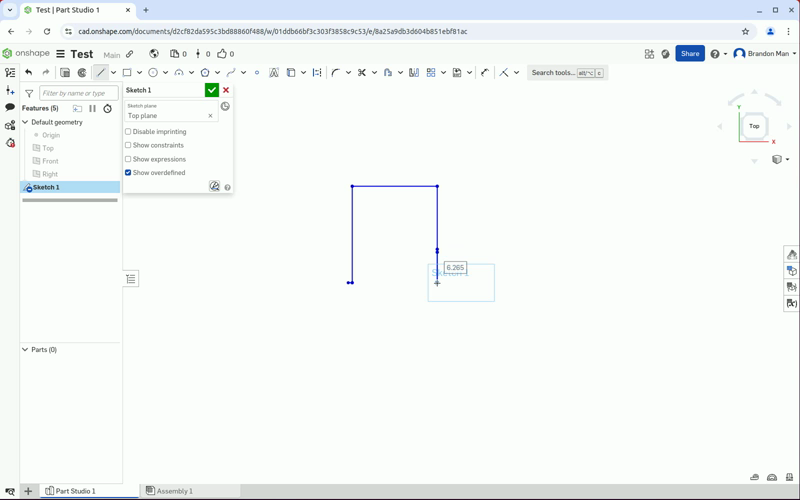
mouse_move(467, 282)
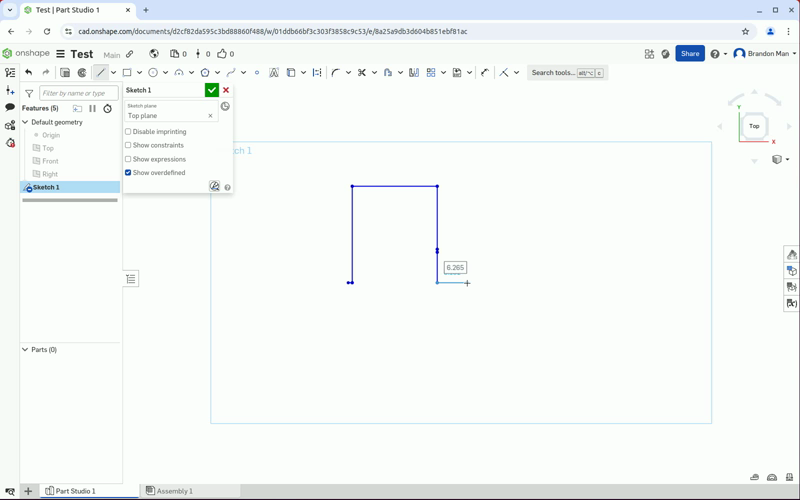
mouse_move(441, 282)
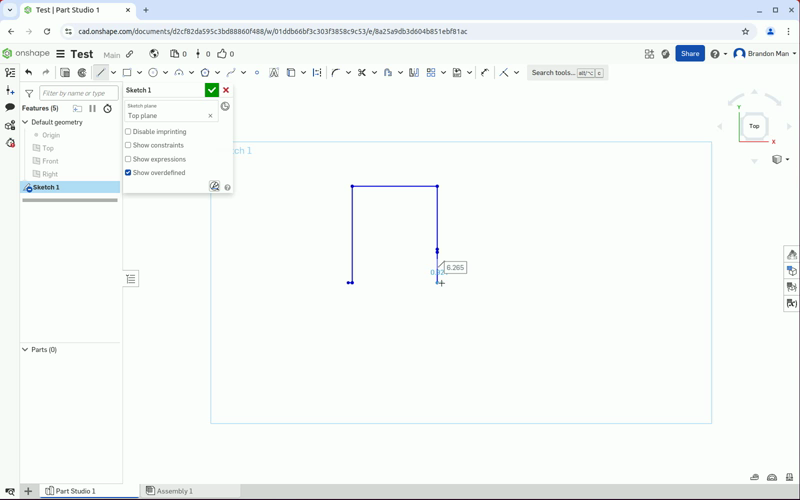
scroll(6)
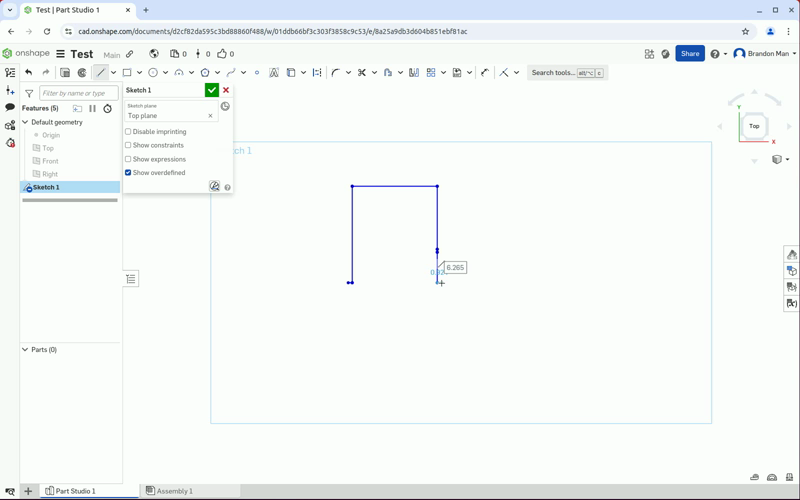
scroll(6)
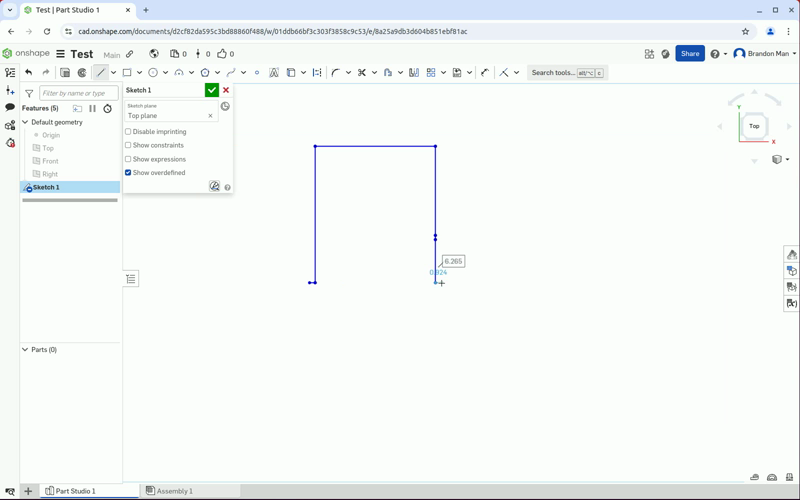
scroll(6)
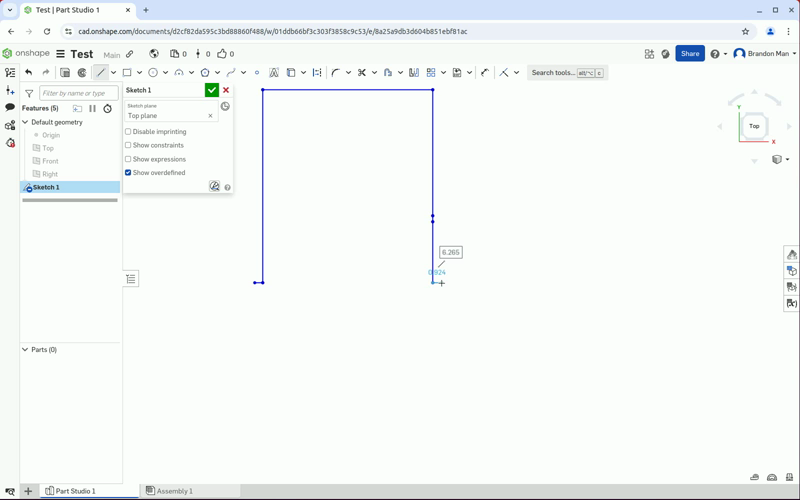
scroll(6)
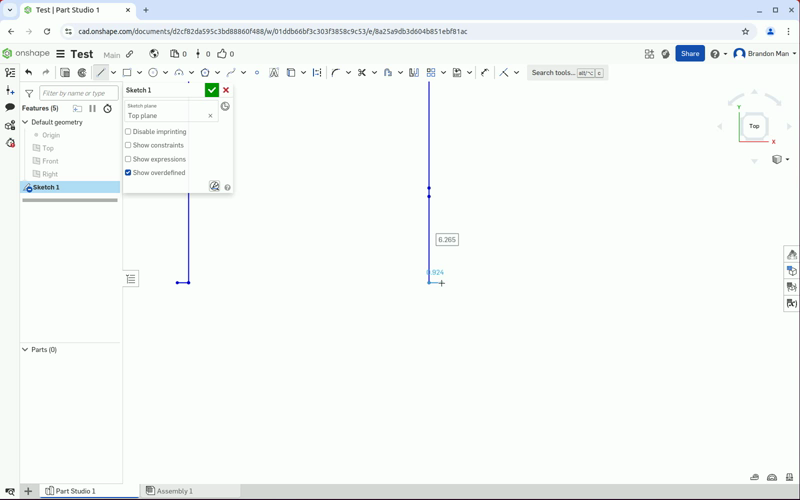
scroll(6)
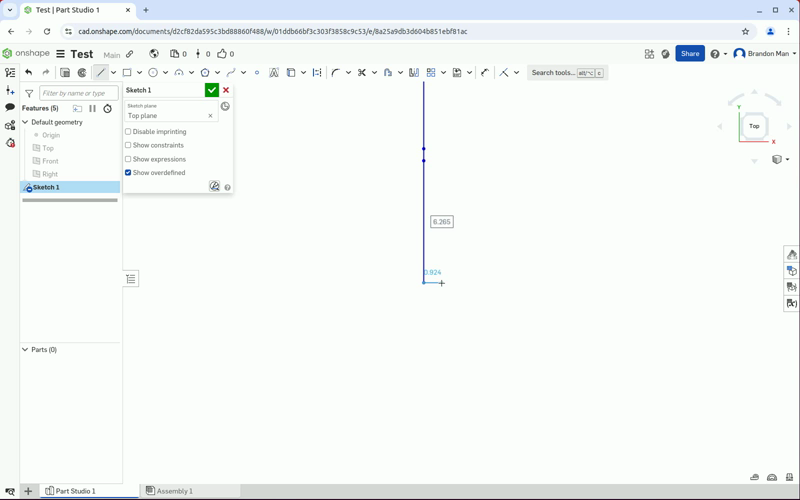
scroll(6)
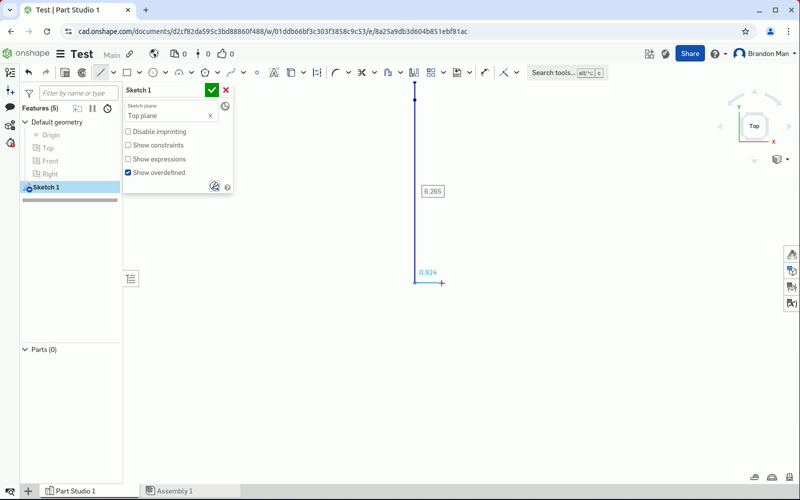
scroll(6)
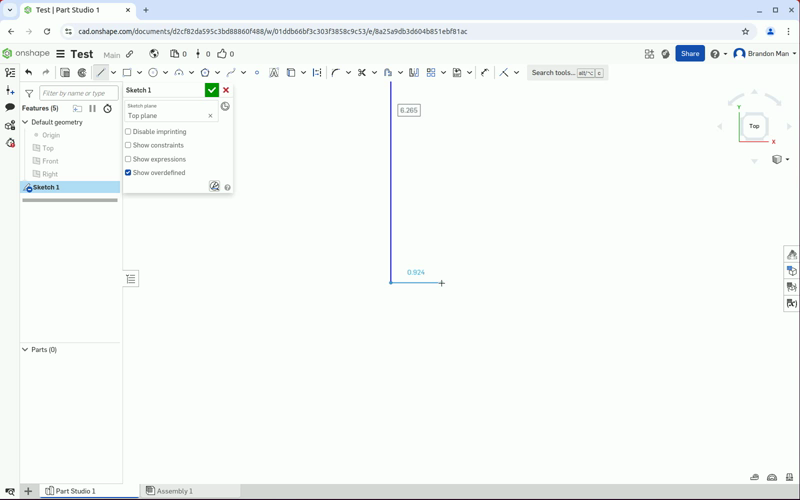
click(441, 282)
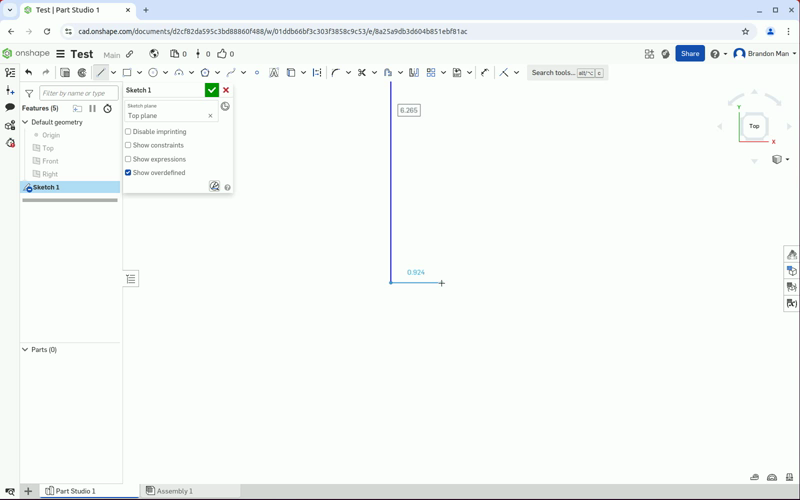
scroll(-6)
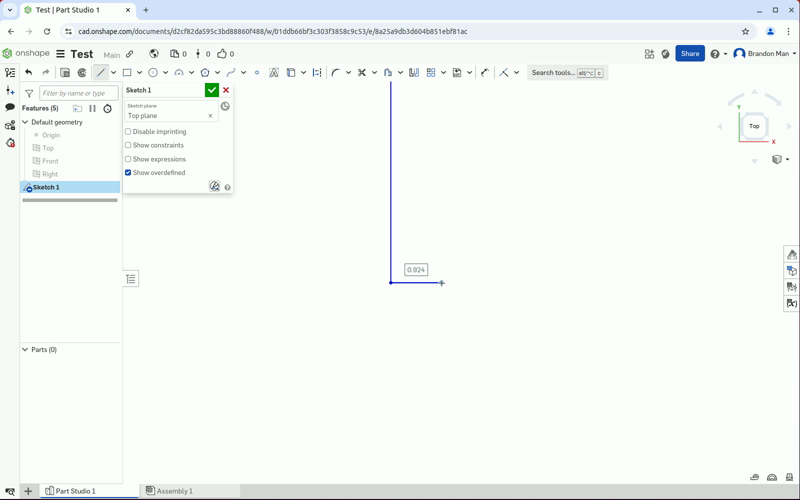
scroll(-6)
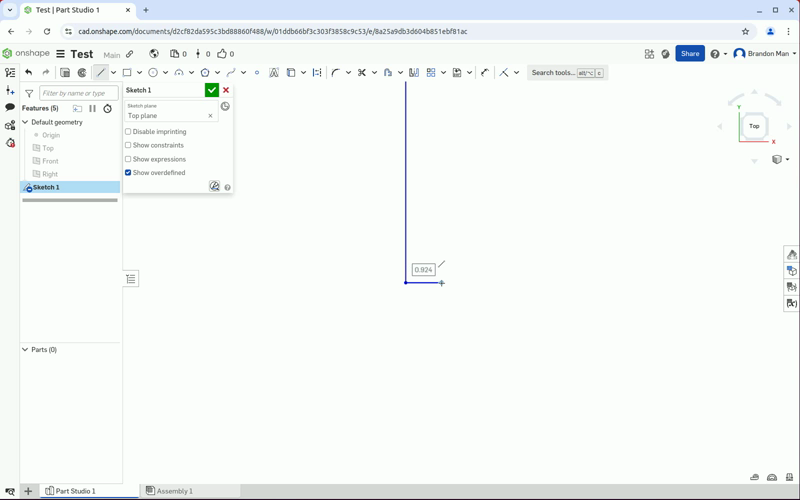
scroll(-6)
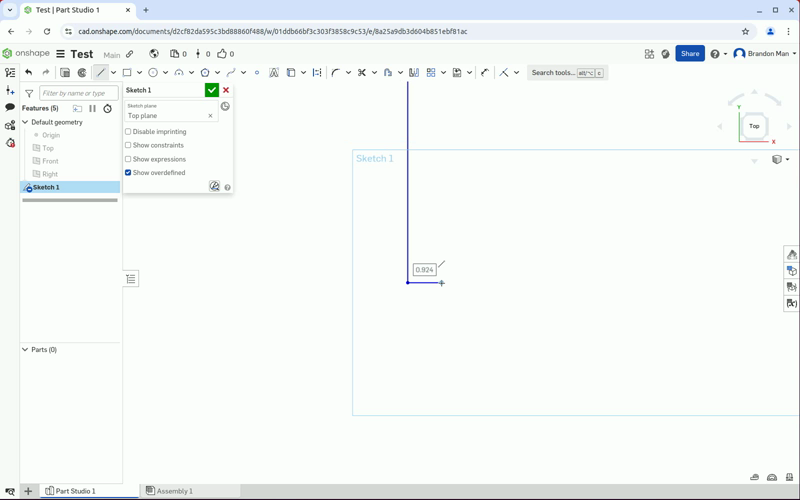
scroll(-6)
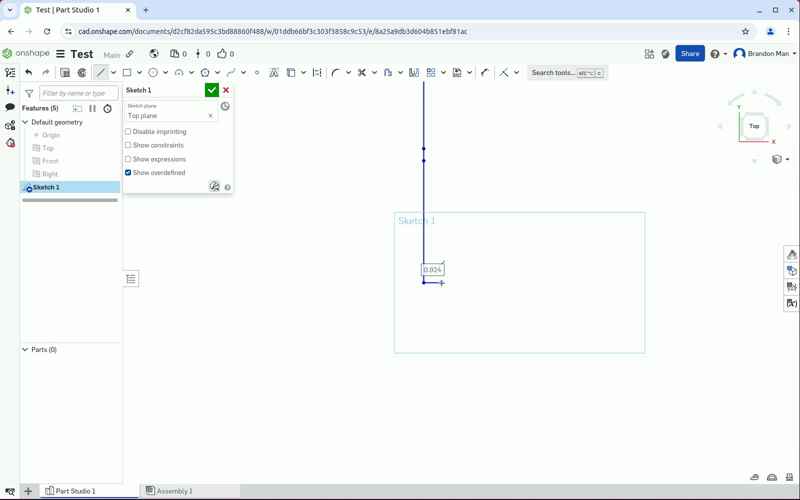
scroll(-6)
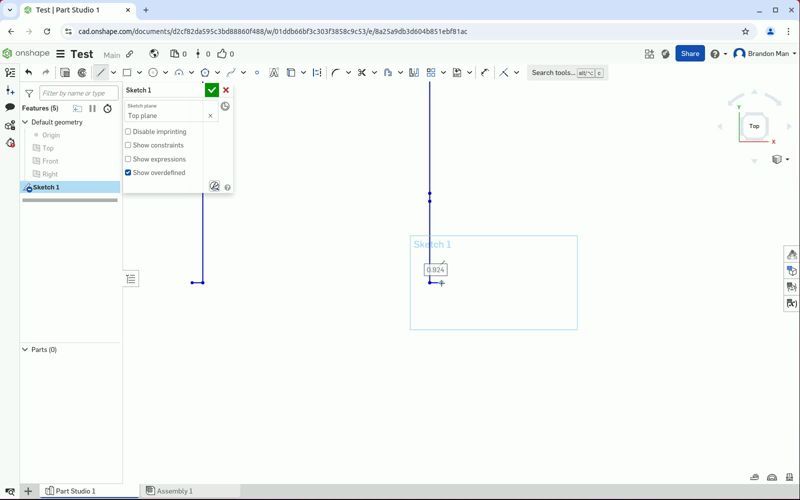
scroll(-6)
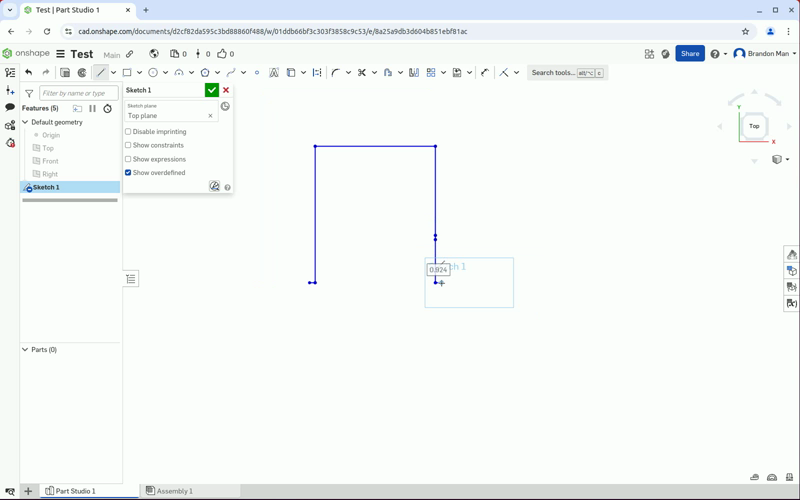
scroll(-6)
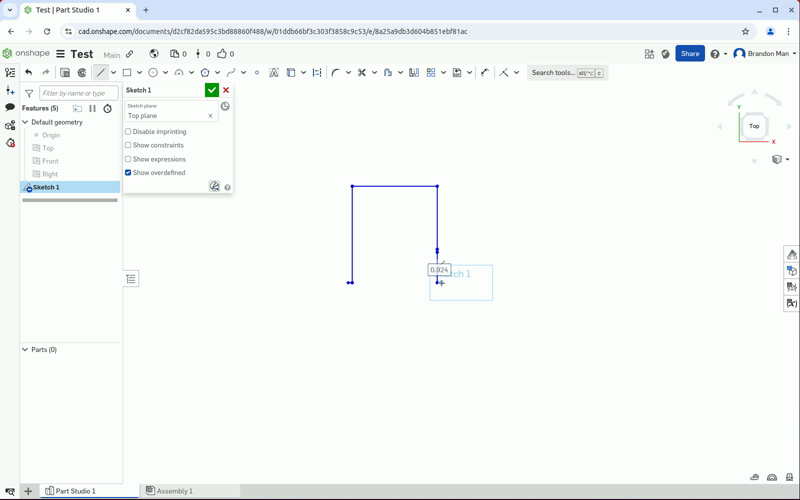
key_up(shift)
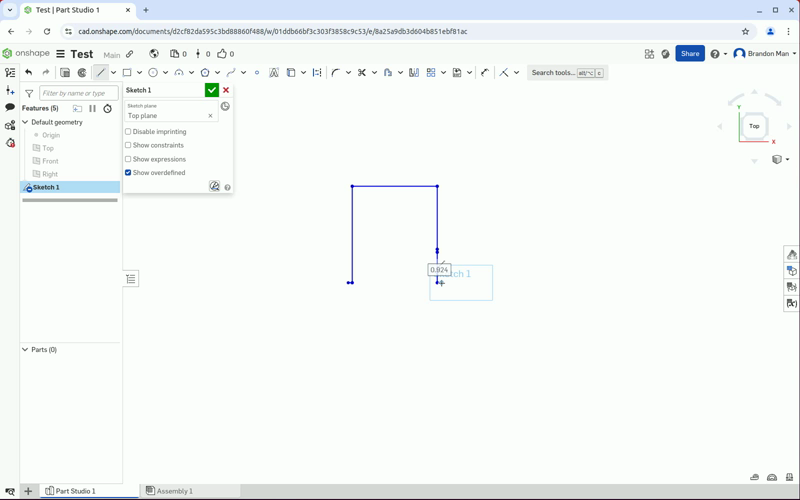
key_down(shift)
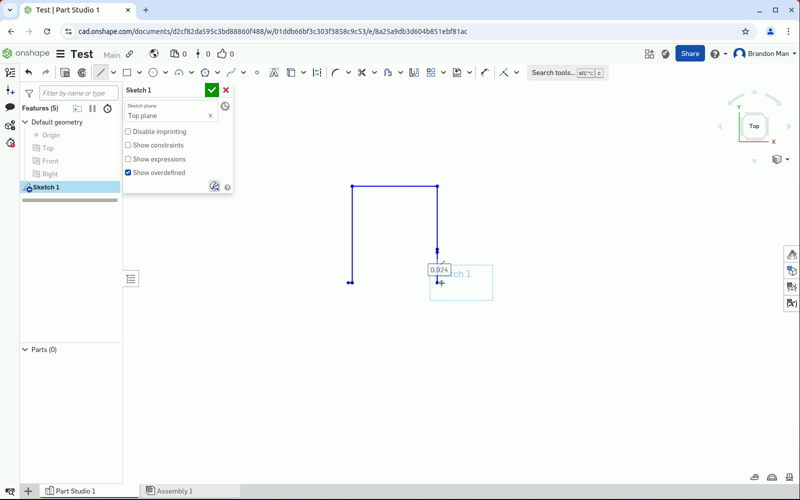
mouse_move(441, 182)
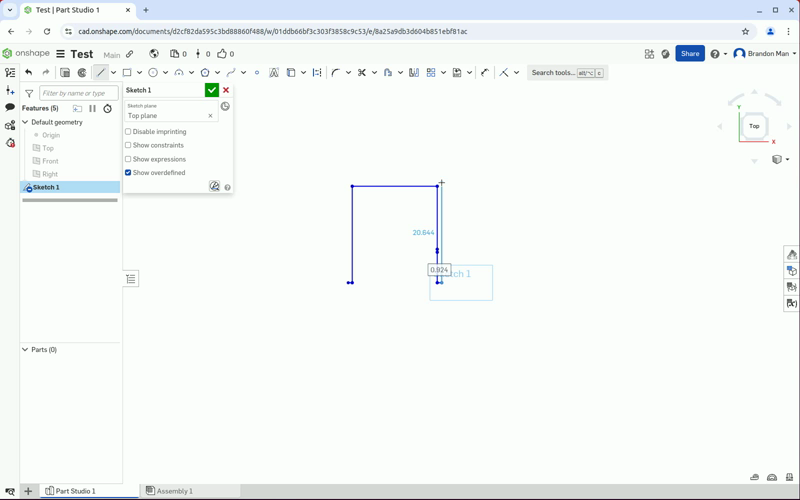
click(441, 182)
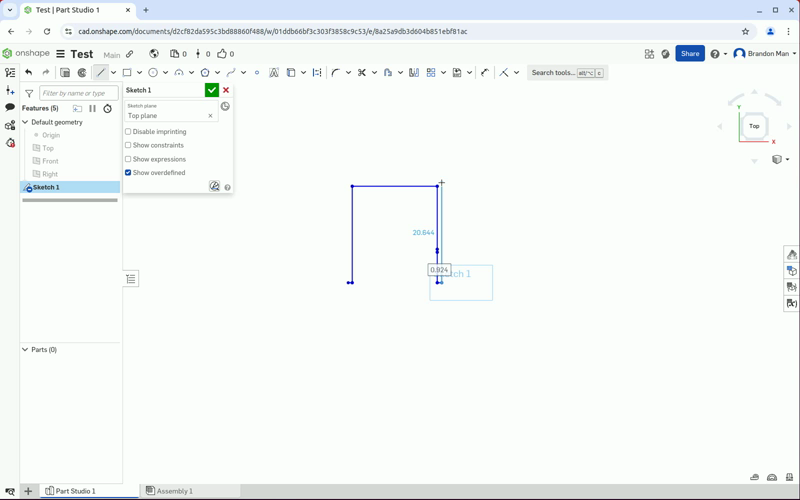
key_up(shift)
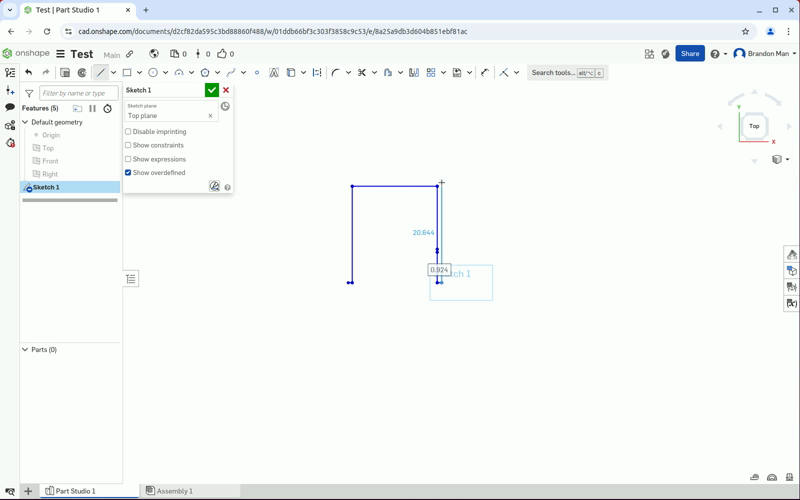
key_down(shift)
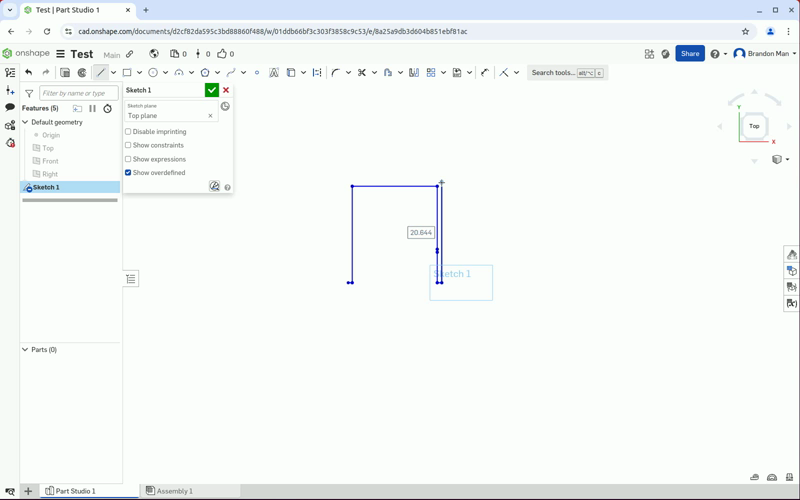
mouse_move(348, 182)
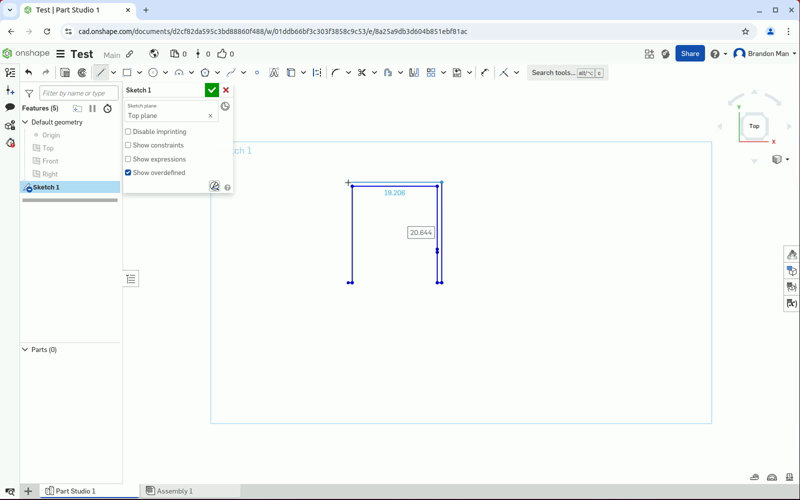
click(348, 182)
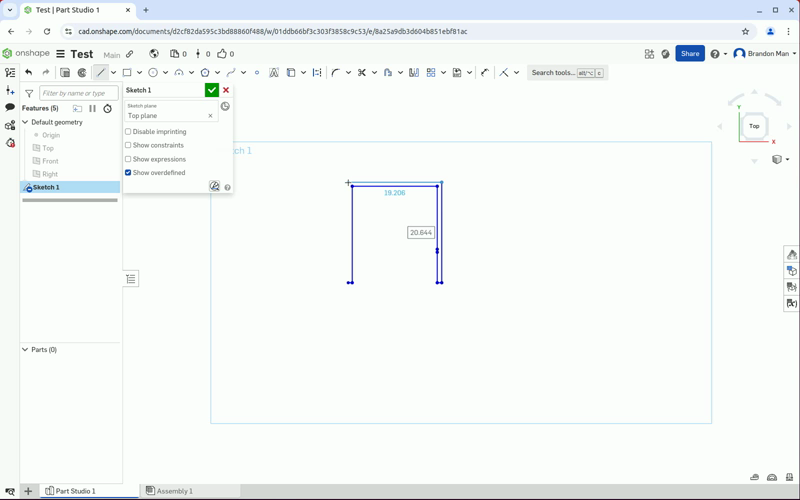
key_up(shift)
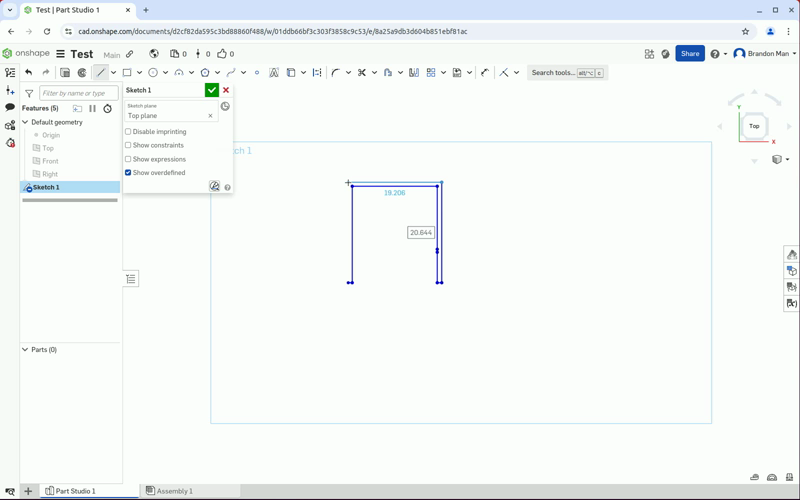
key_down(shift)
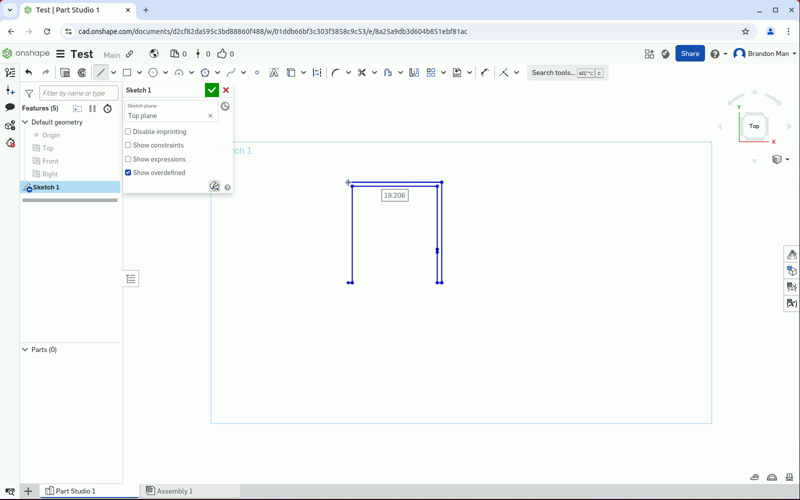
mouse_move(348, 282)
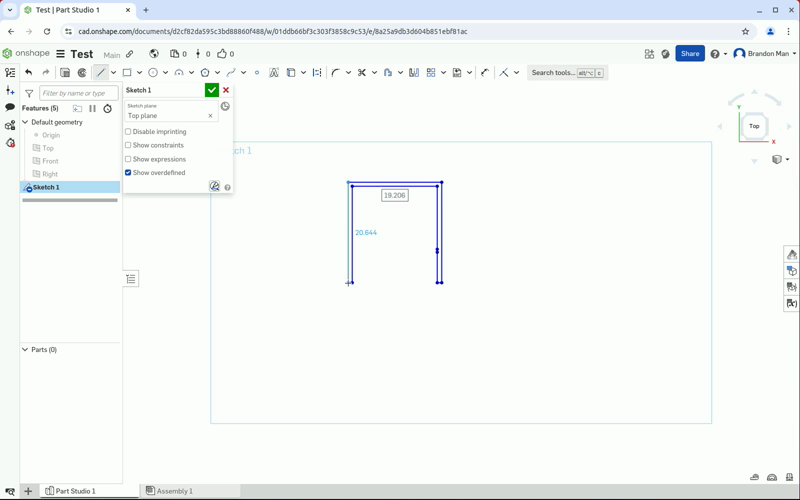
scroll(6)
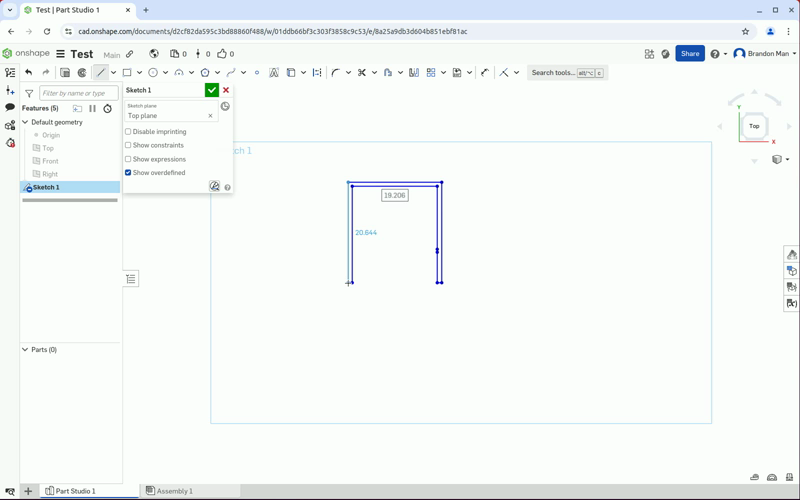
scroll(6)
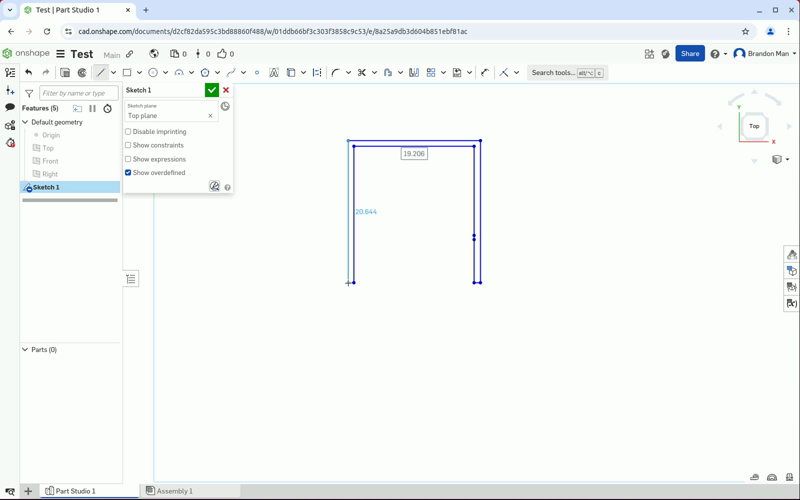
scroll(6)
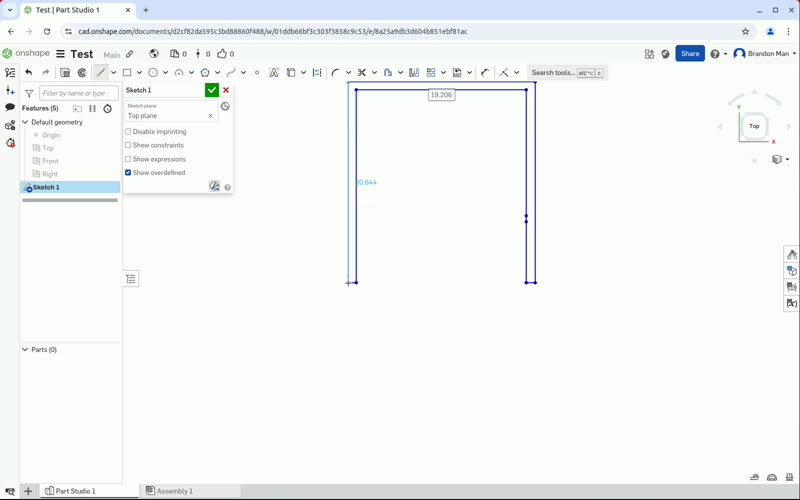
scroll(6)
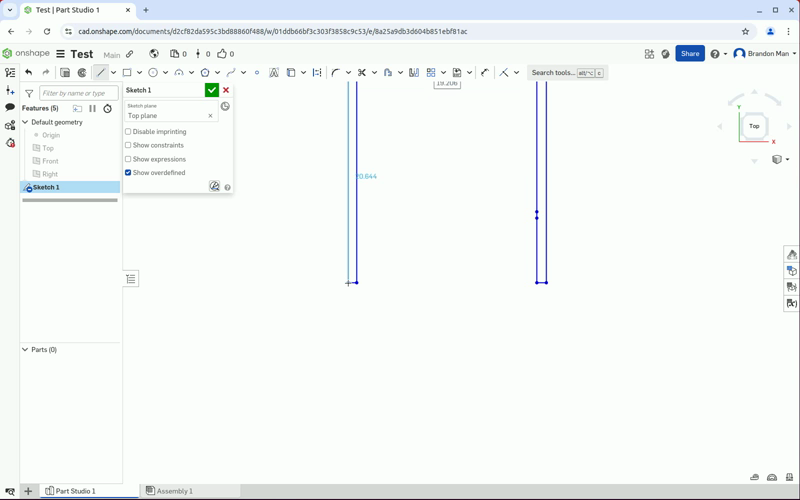
scroll(6)
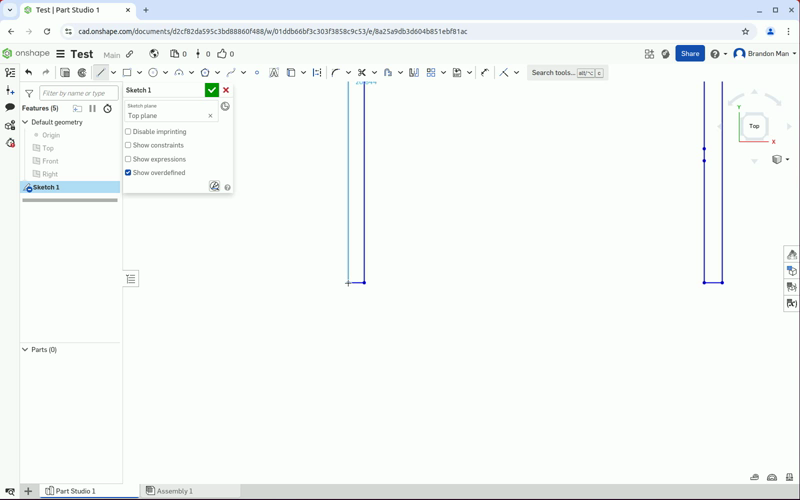
scroll(6)
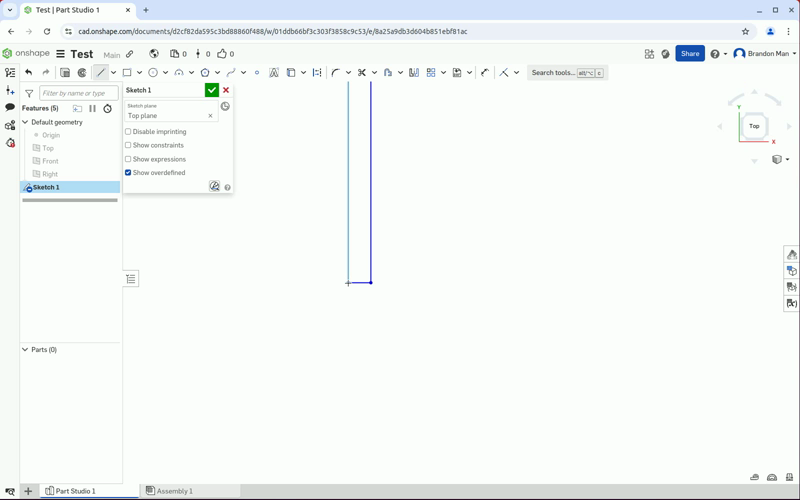
scroll(6)
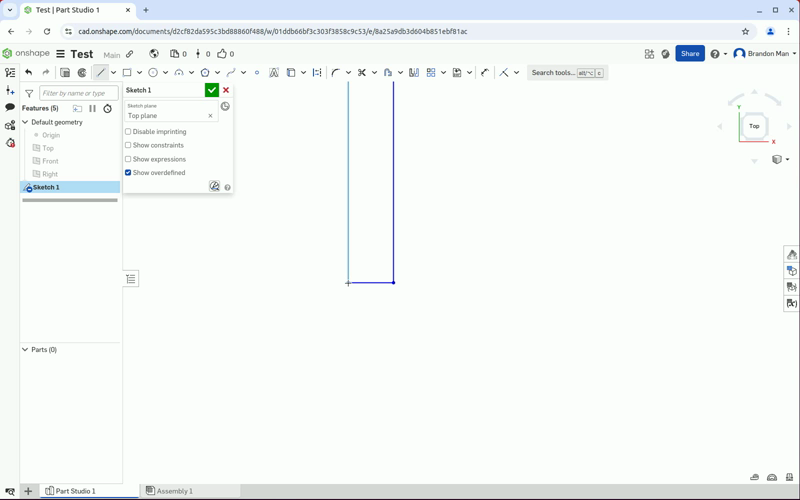
key_up(shift)
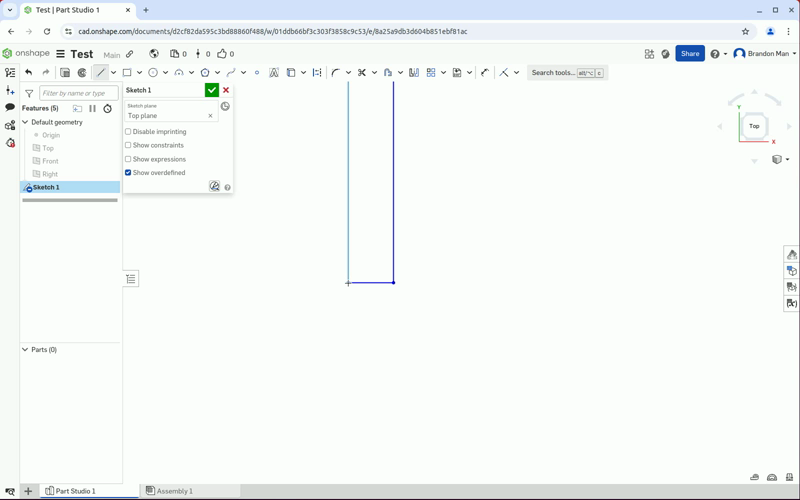
click(348, 282)
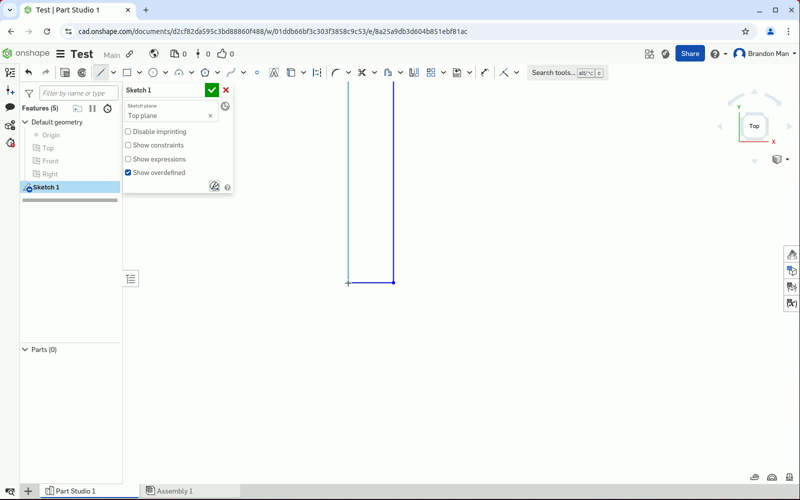
scroll(-6)
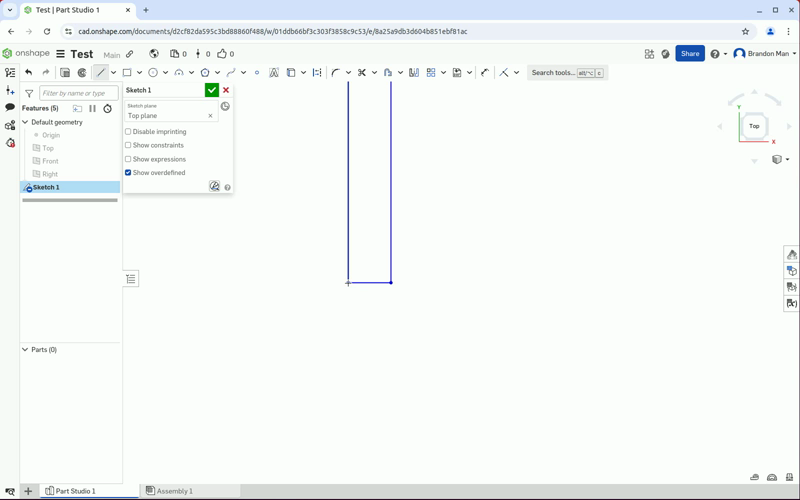
scroll(-6)
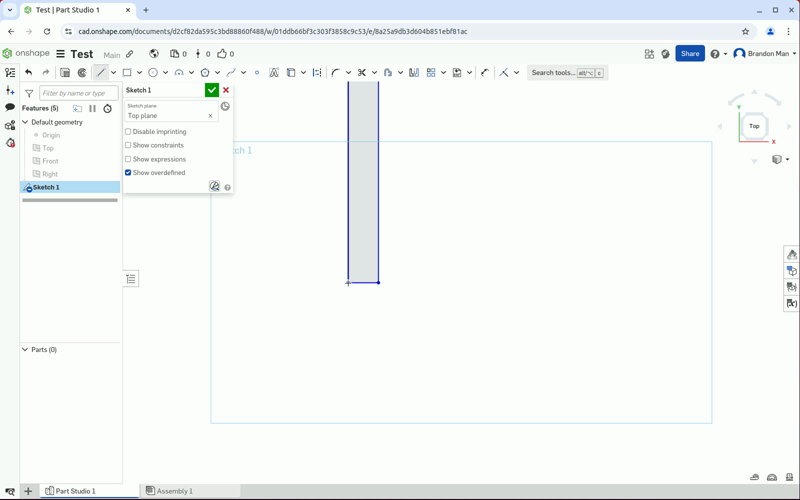
scroll(-6)
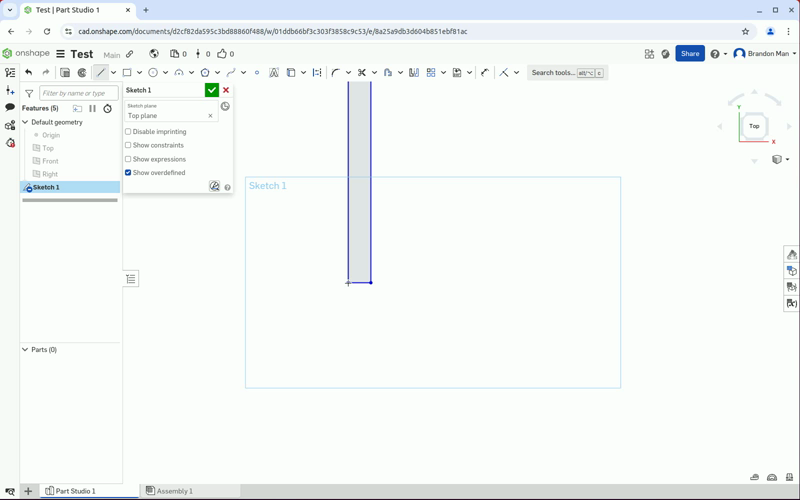
scroll(-6)
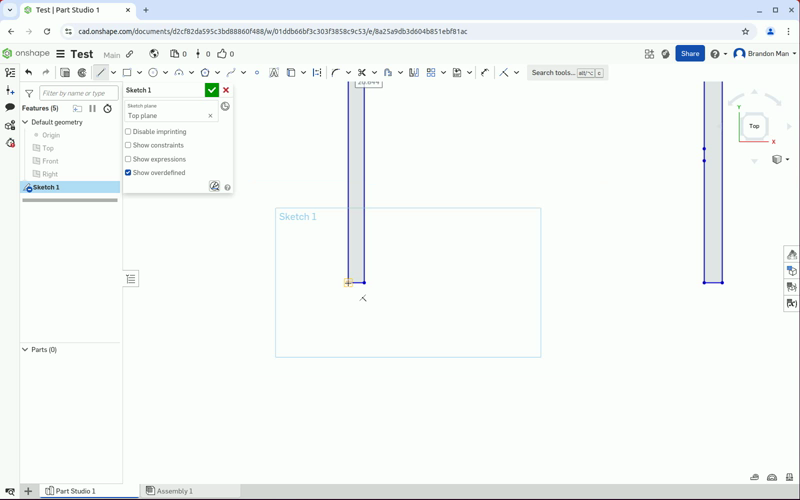
scroll(-6)
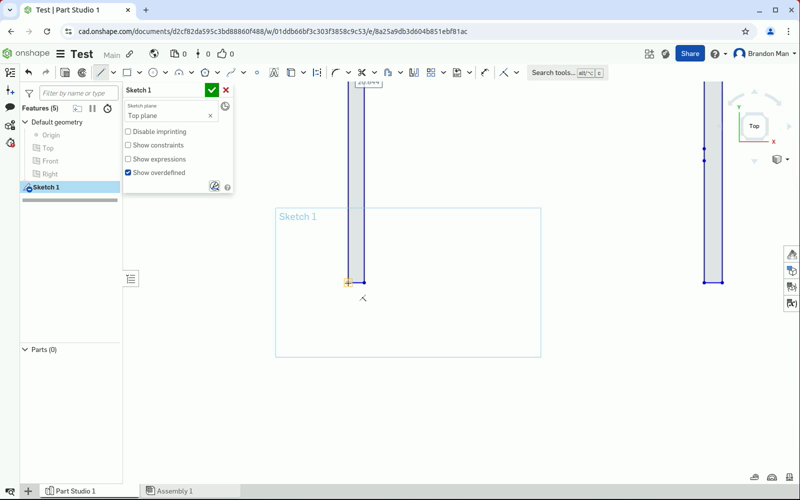
scroll(-6)
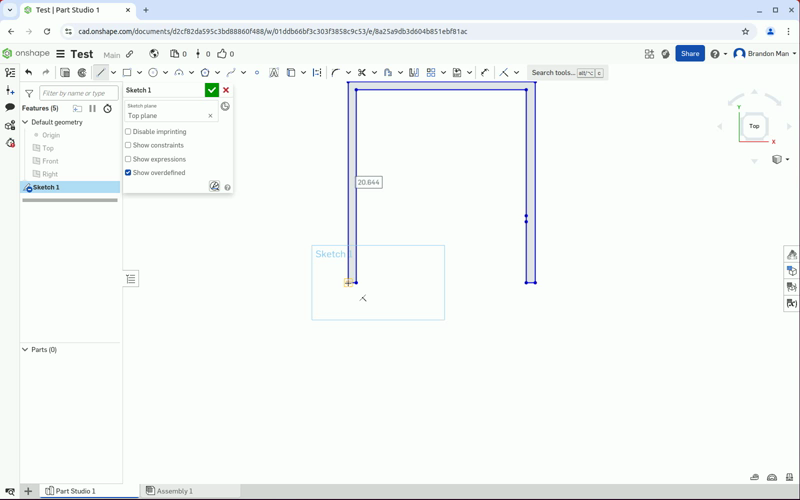
scroll(-6)
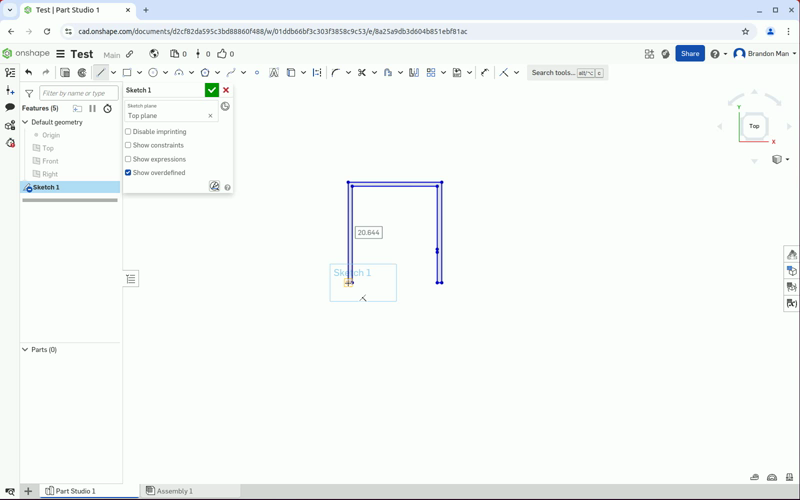
key(esc)
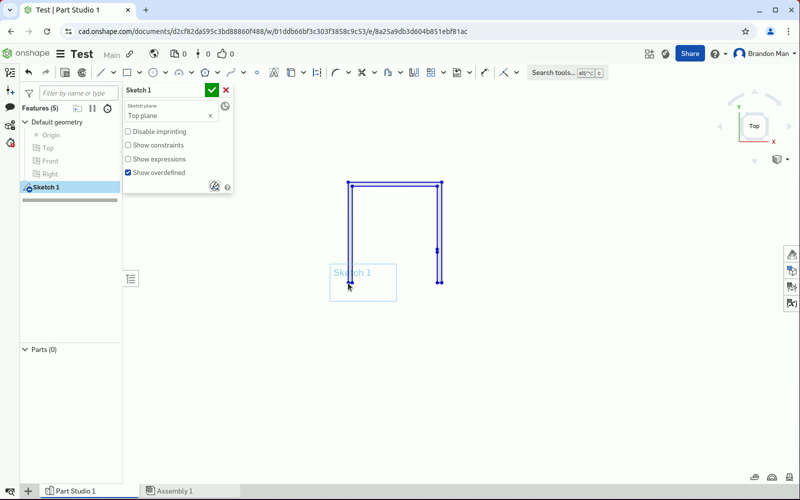
mouse_move(374, 184)
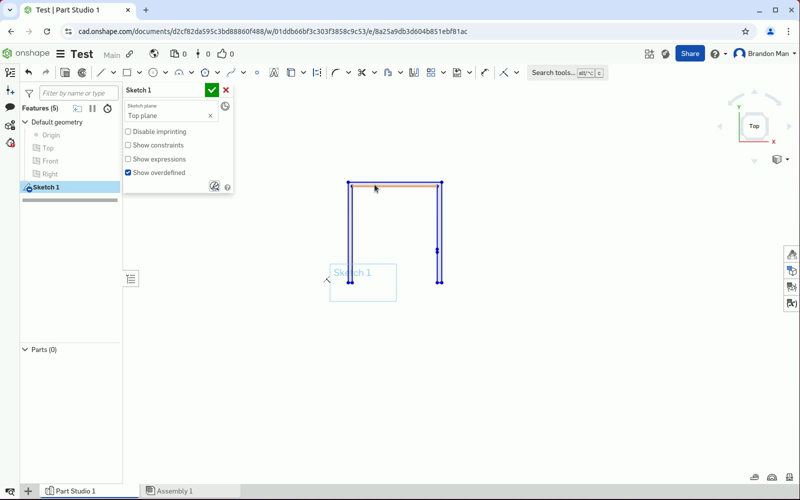
scroll(6)
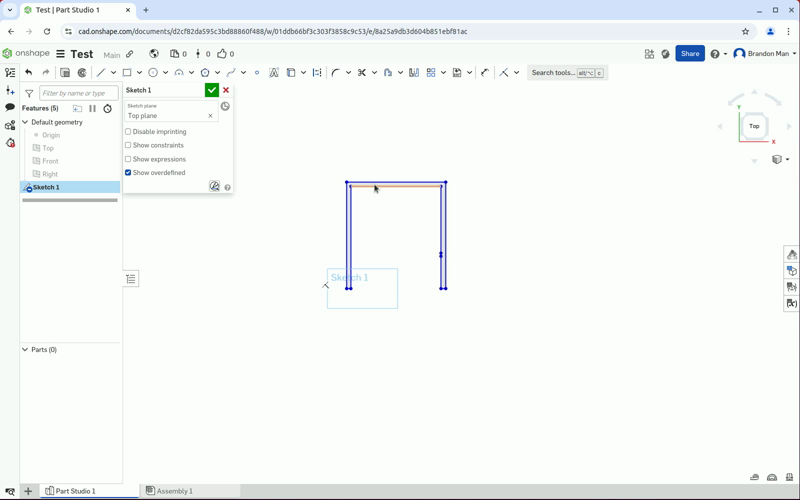
scroll(6)
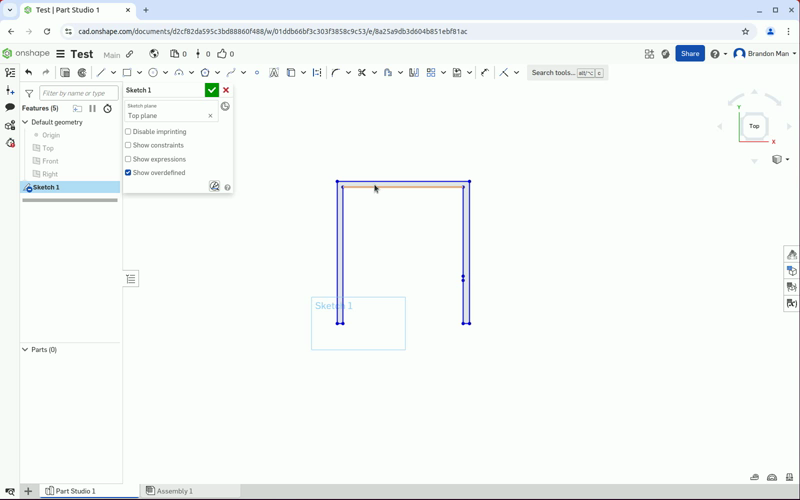
scroll(6)
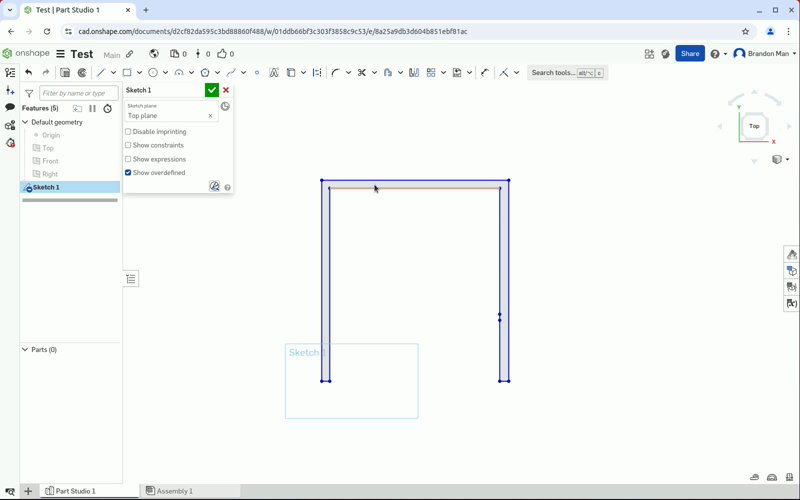
scroll(6)
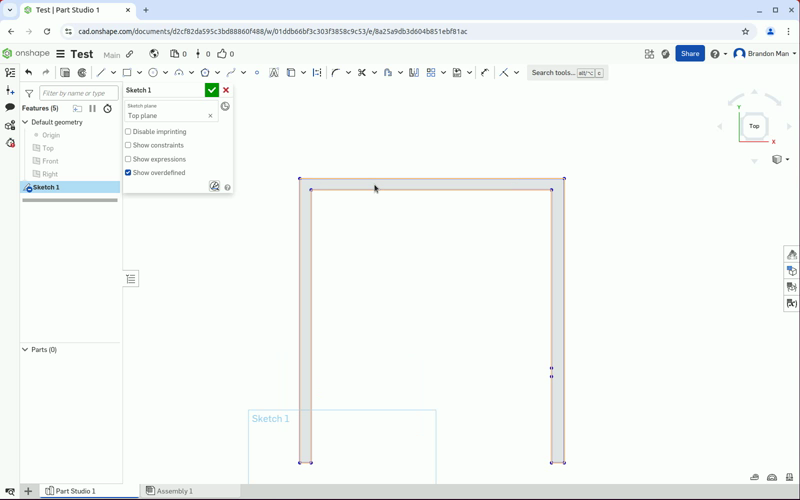
scroll(6)
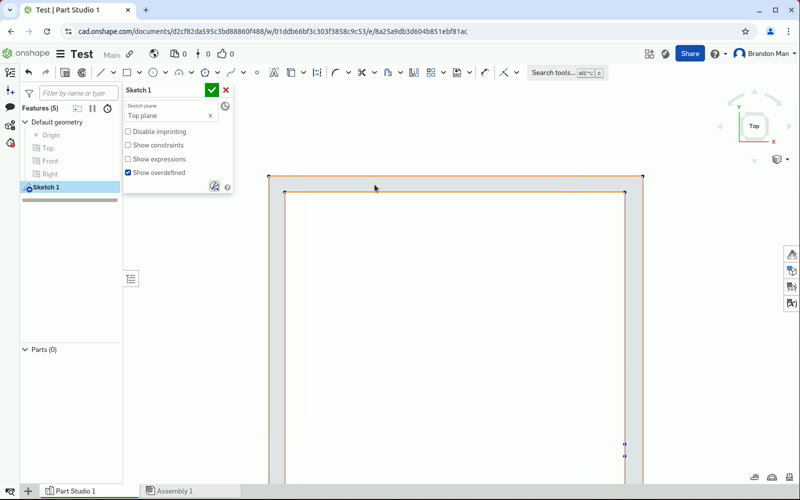
scroll(6)
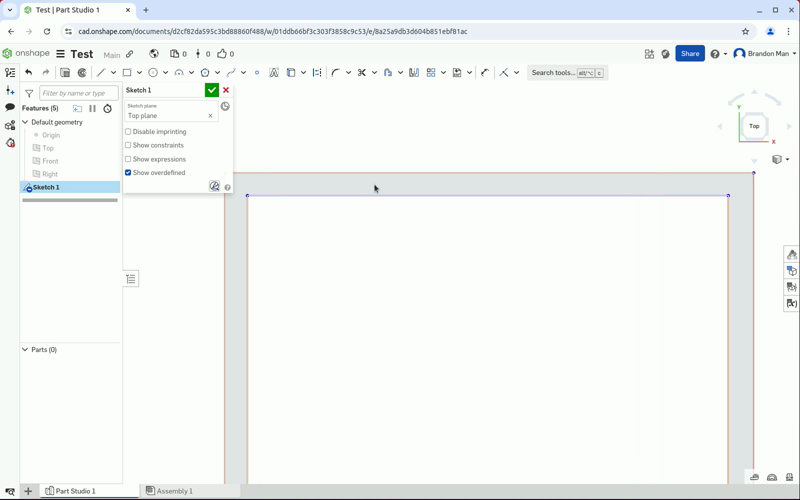
scroll(6)
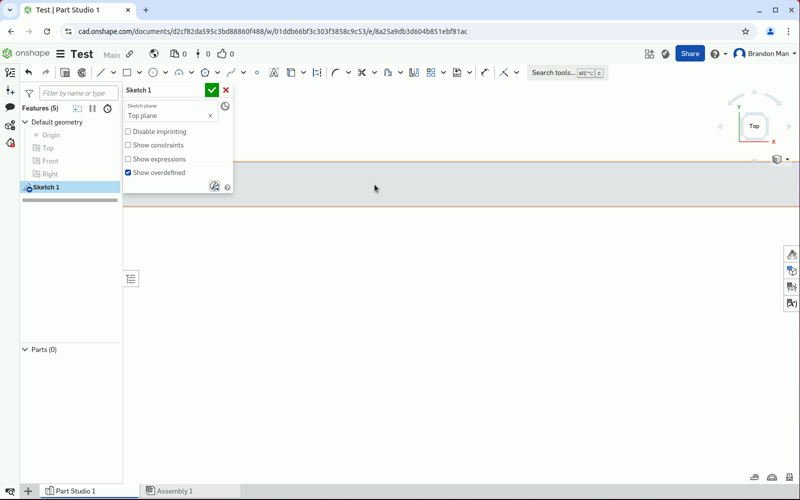
click(374, 184)
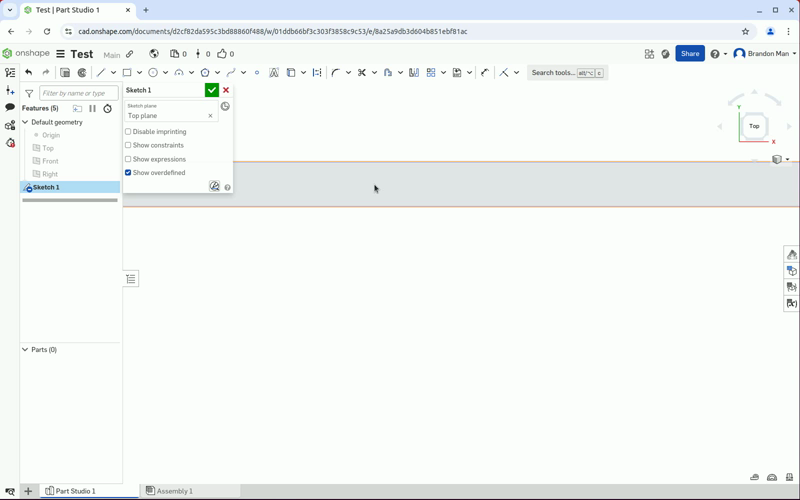
scroll(-6)
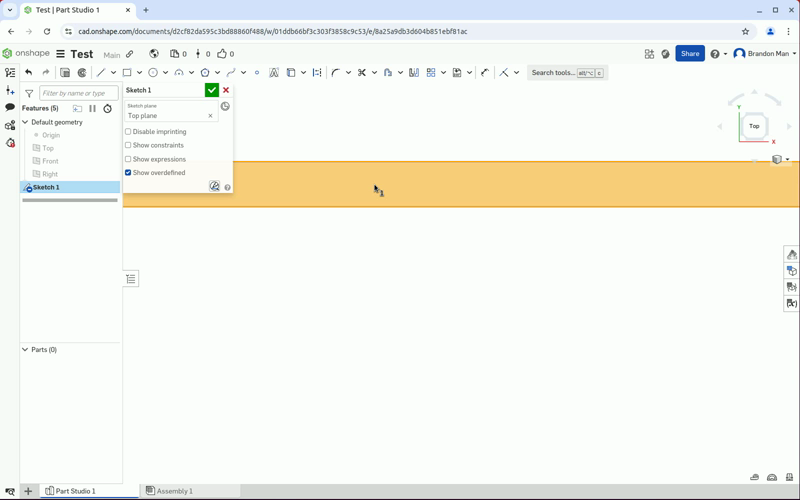
scroll(-6)
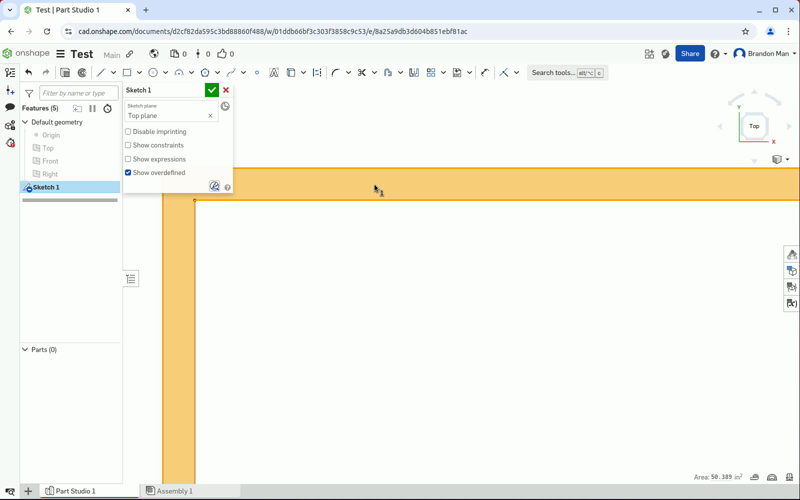
scroll(-6)
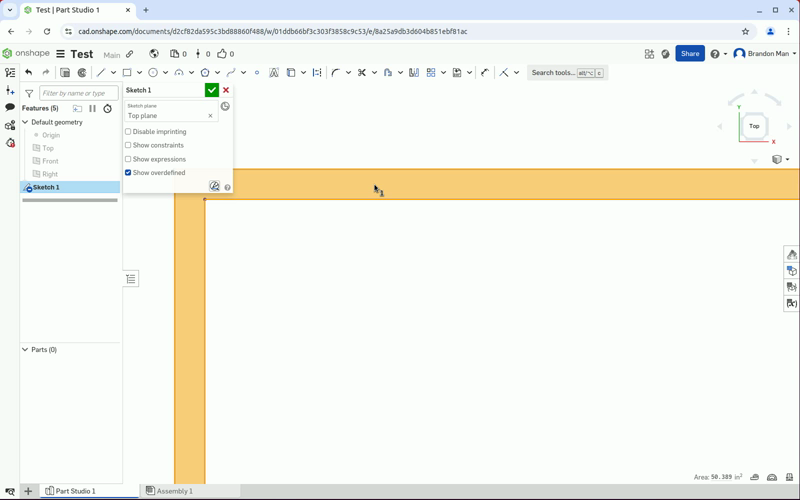
scroll(-6)
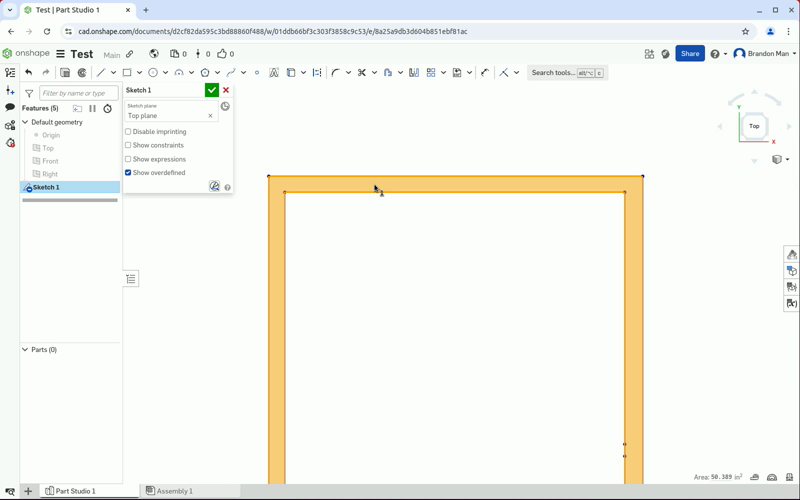
scroll(-6)
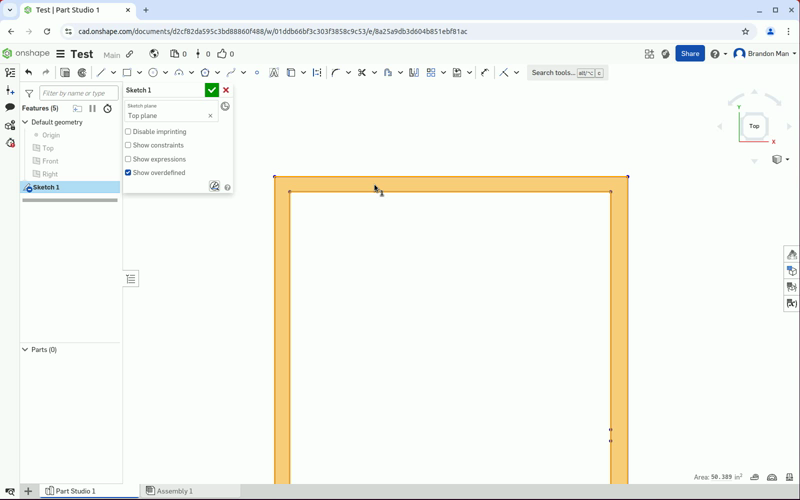
scroll(-6)
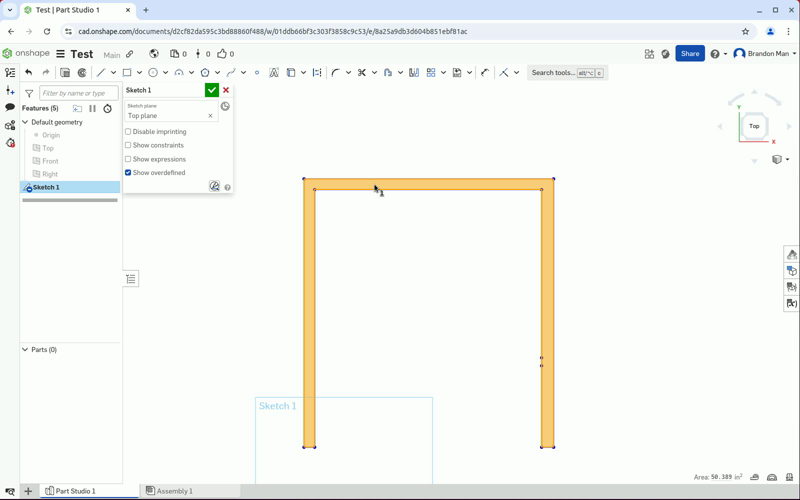
scroll(-6)
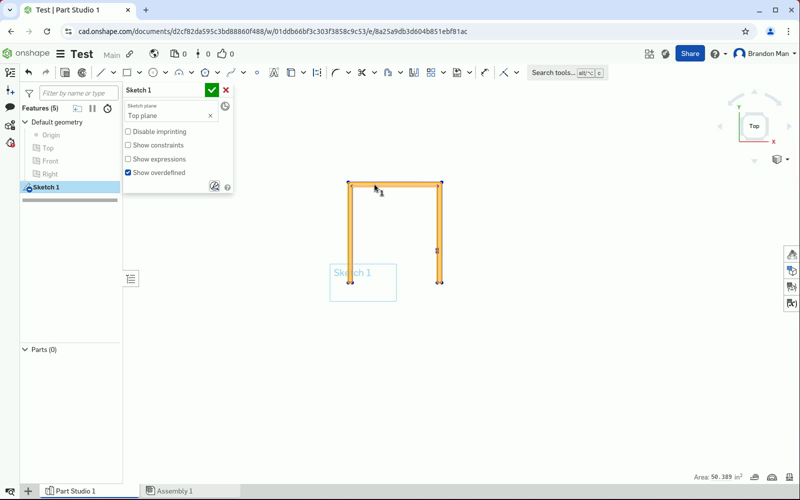
mouse_move(73, 352)
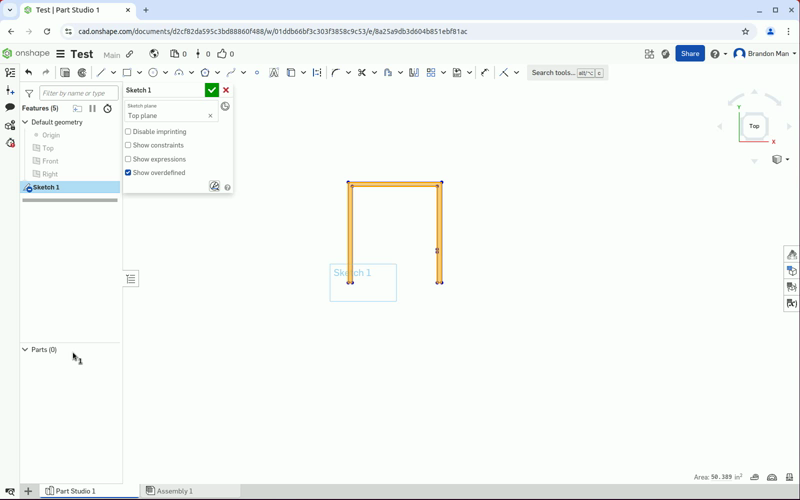
key(shift+y)
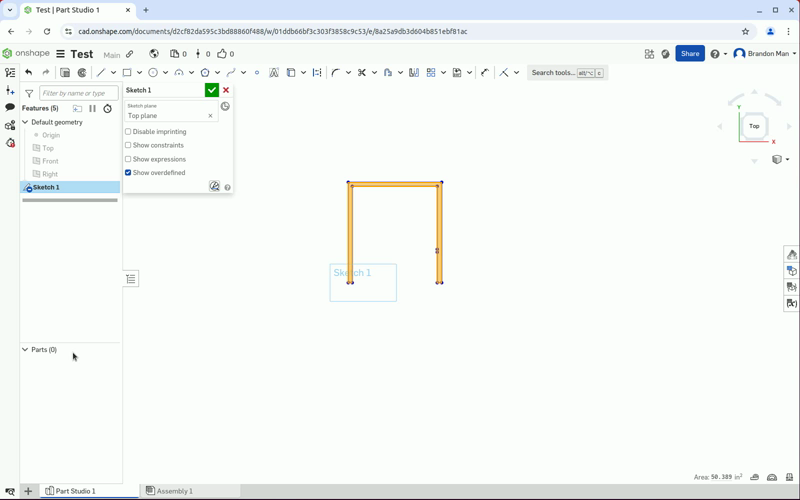
key(shift+e)
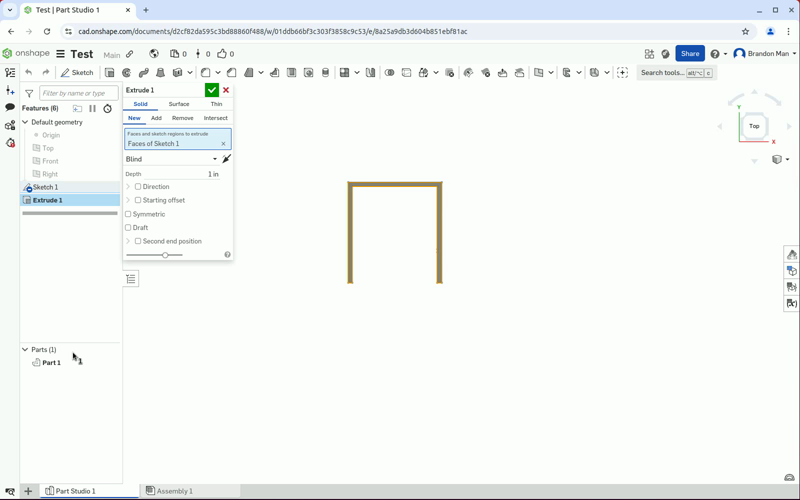
mouse_move(143, 106)
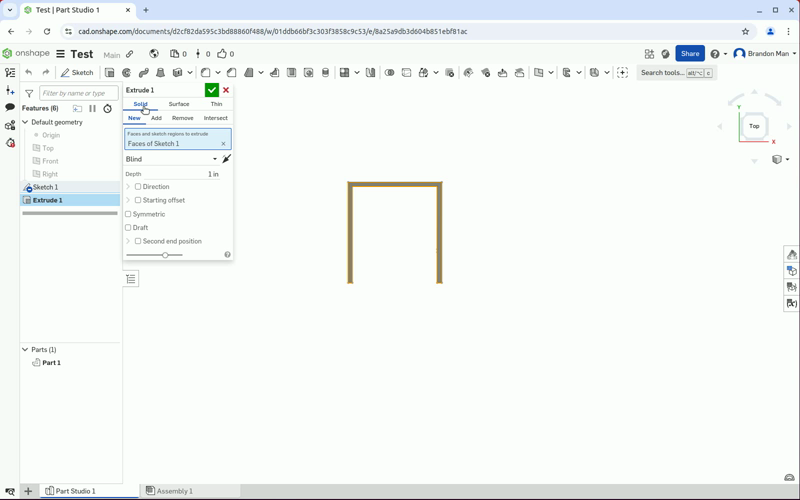
click(143, 106)
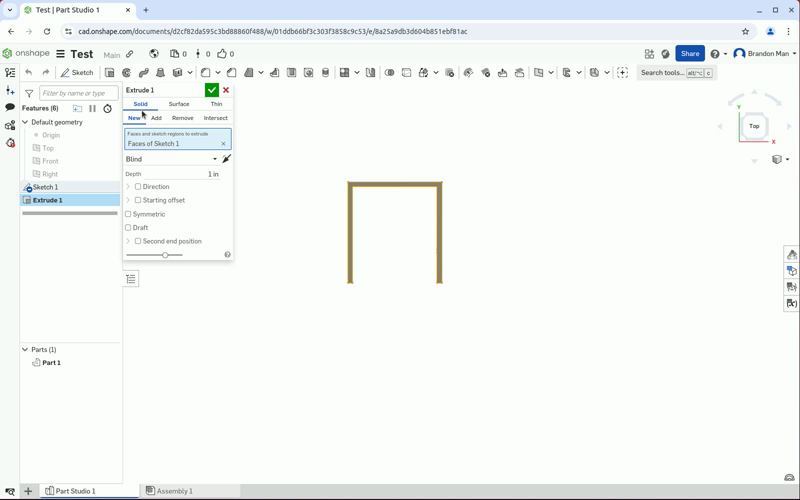
mouse_move(137, 120)
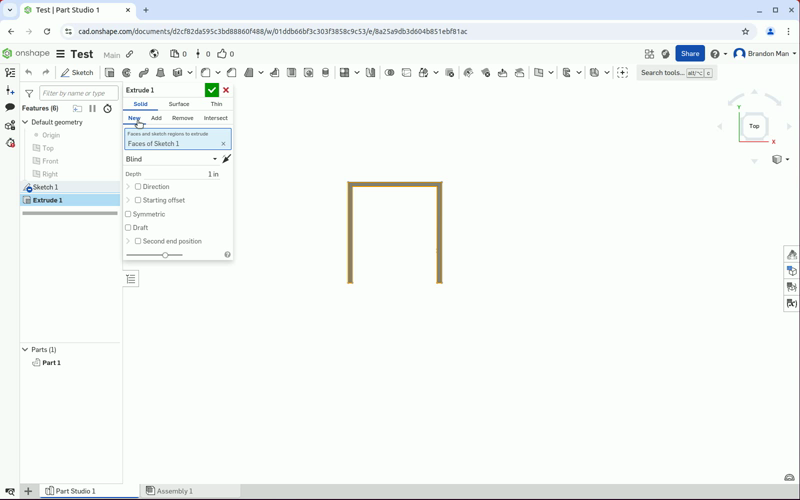
click(137, 120)
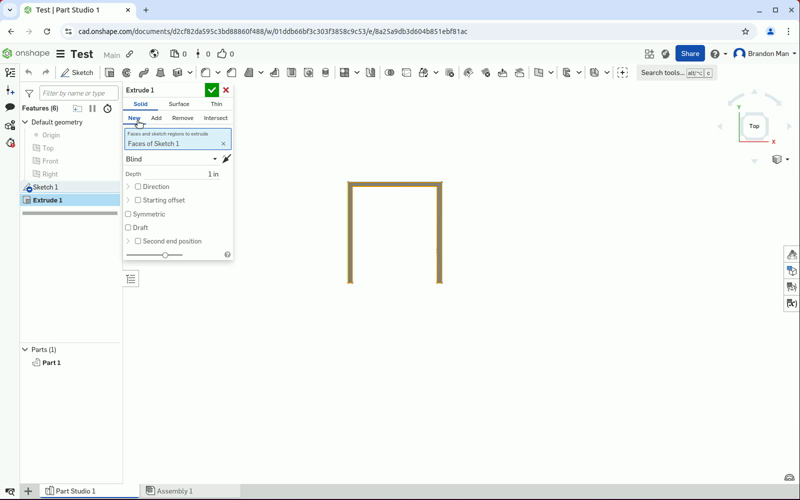
key(tab, 4)
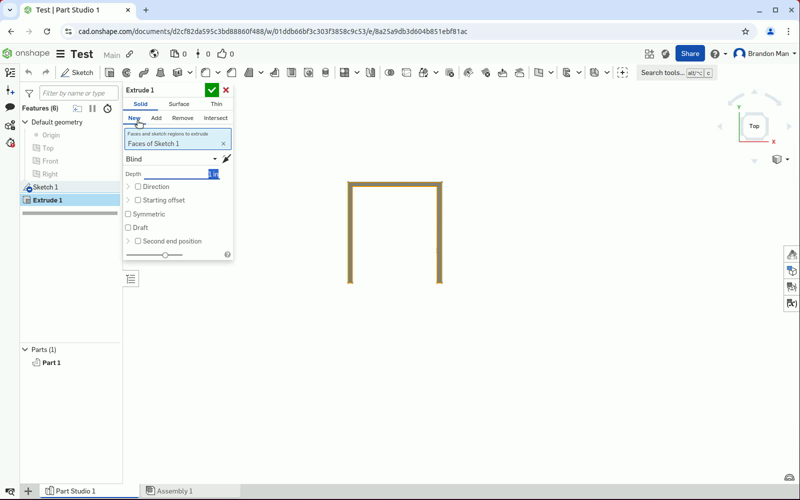
text(22.627)
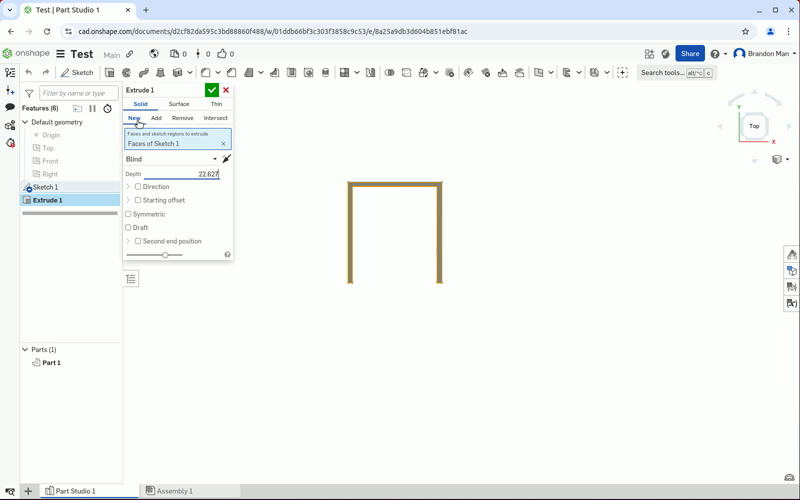
key(enter)
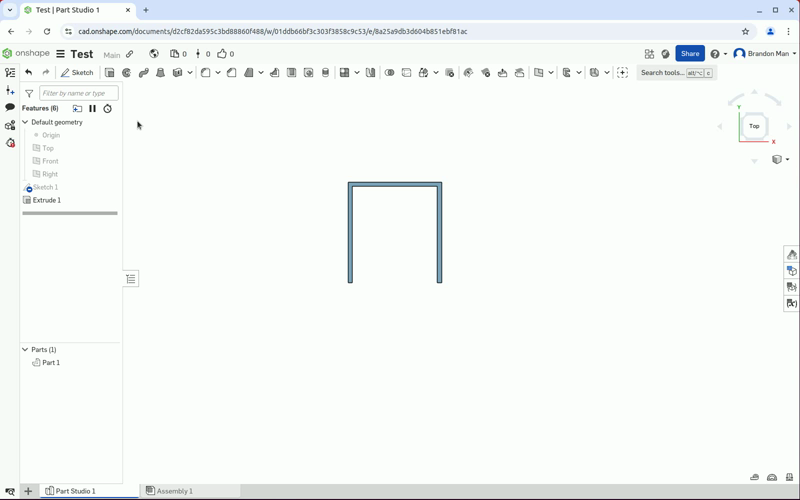
key(shift+h)
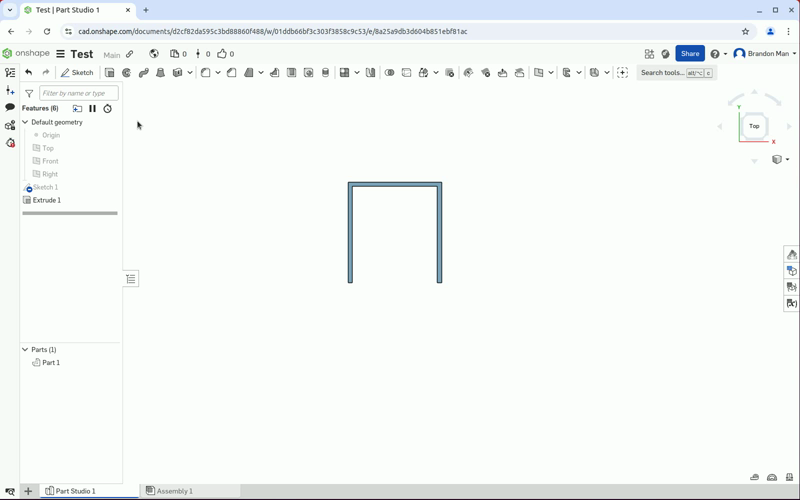
key(shift+h)
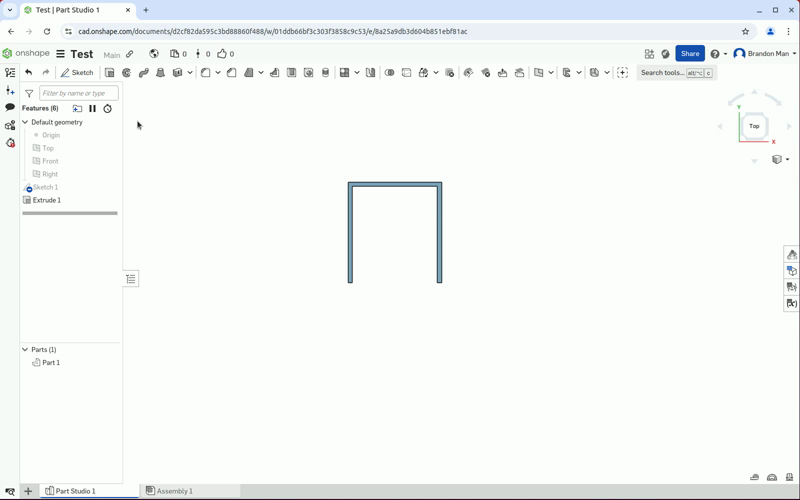
mouse_move(73, 189)
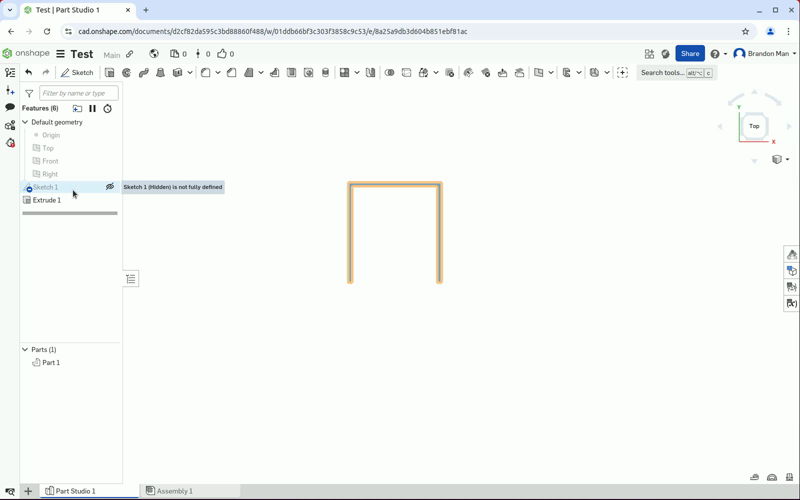
click(73, 189)
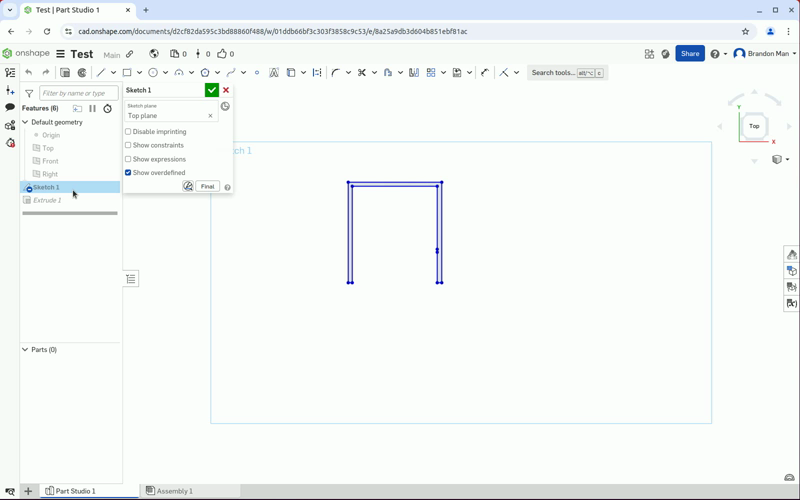
mouse_move(229, 92)
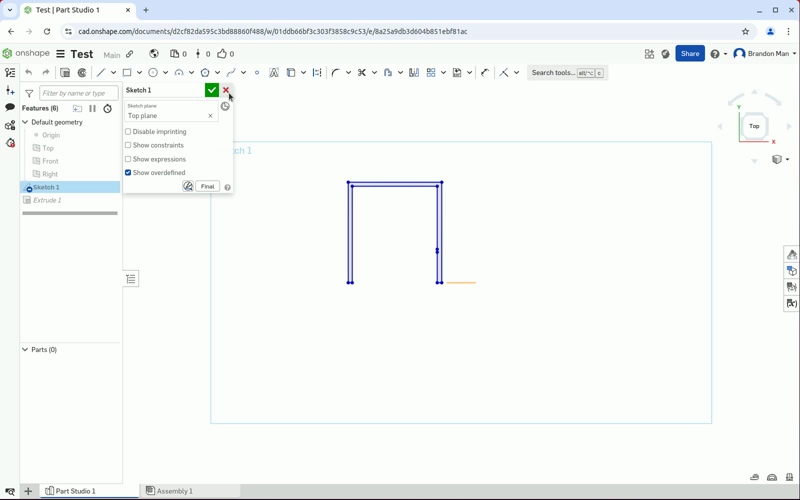
click(229, 92)
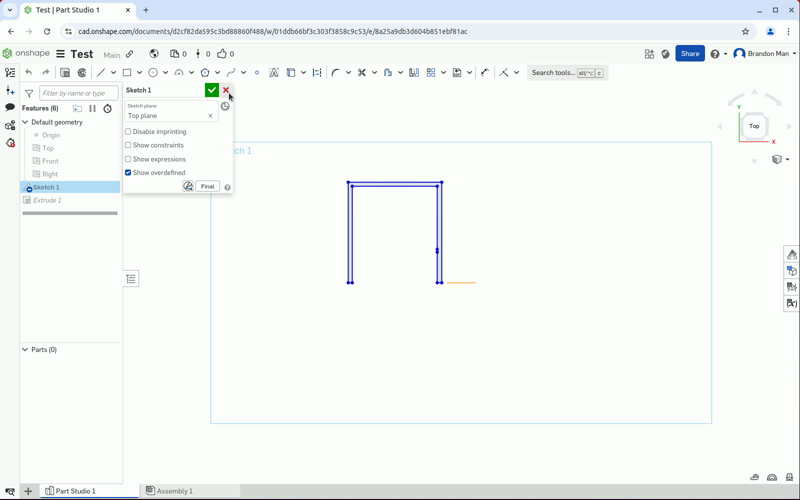
key(shift+s)
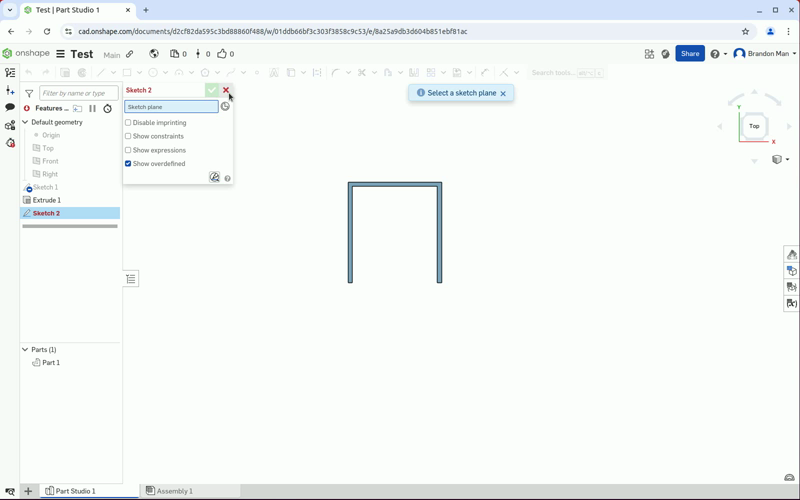
mouse_move(73, 150)
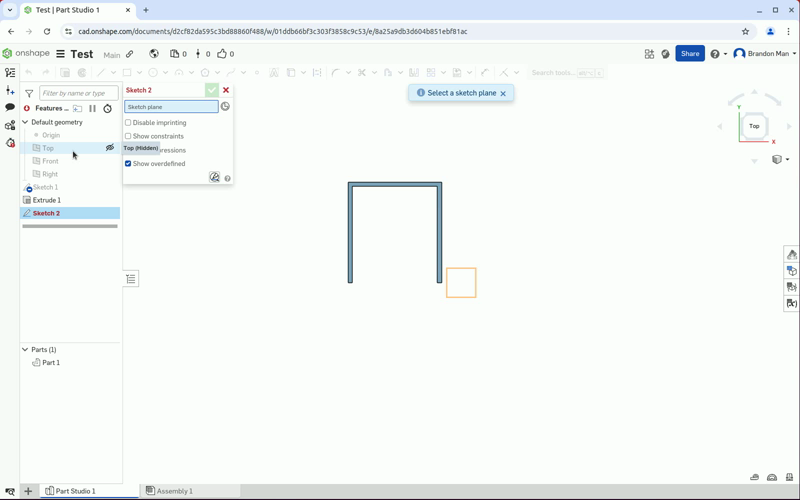
click(73, 150)
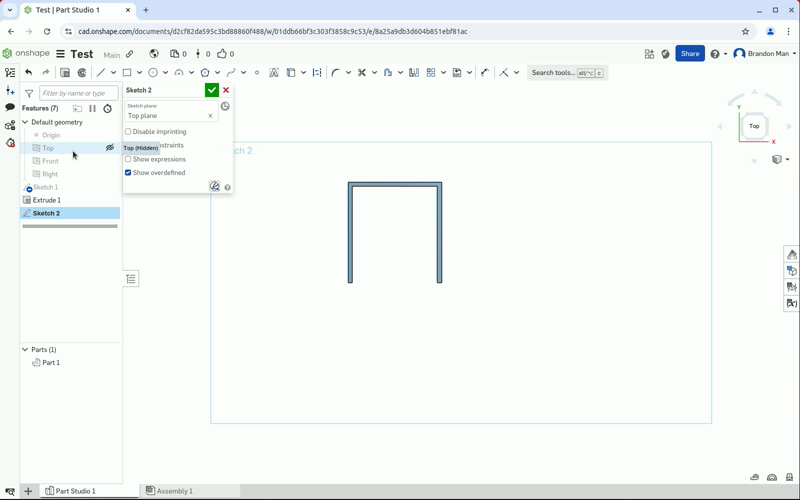
mouse_move(73, 352)
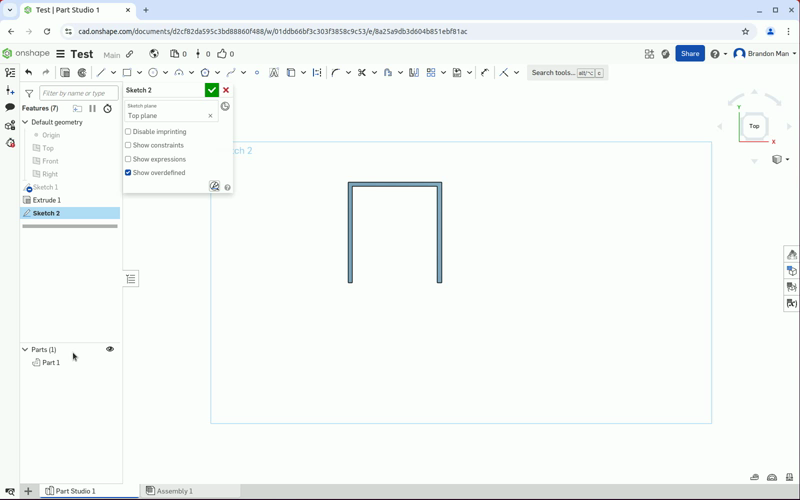
key(y)
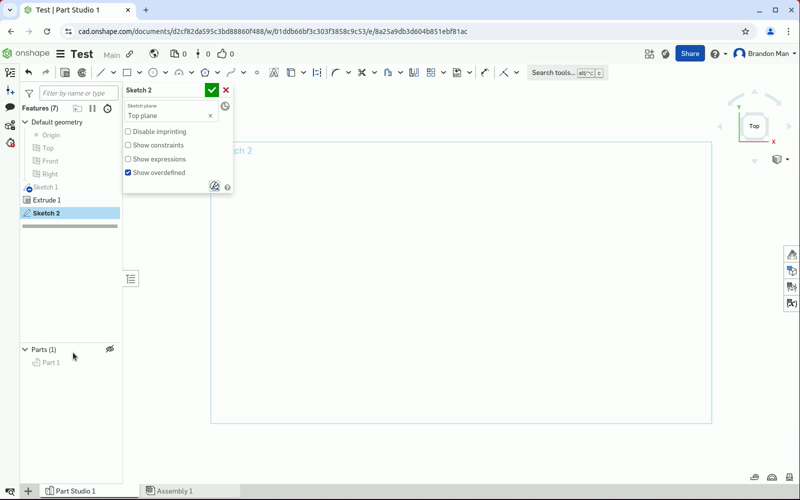
key(l)
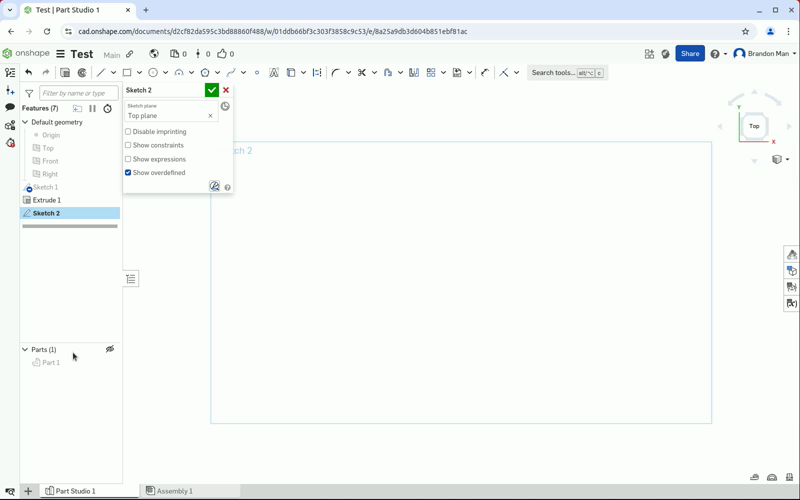
key_down(shift)
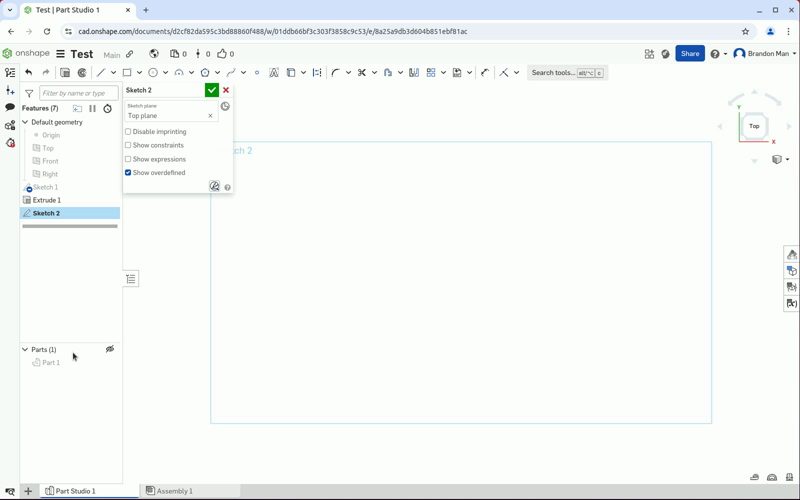
mouse_move(383, 282)
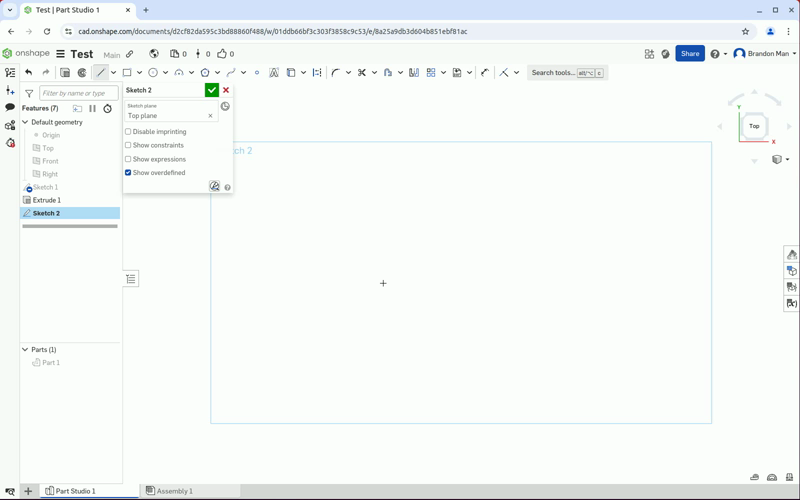
click(383, 282)
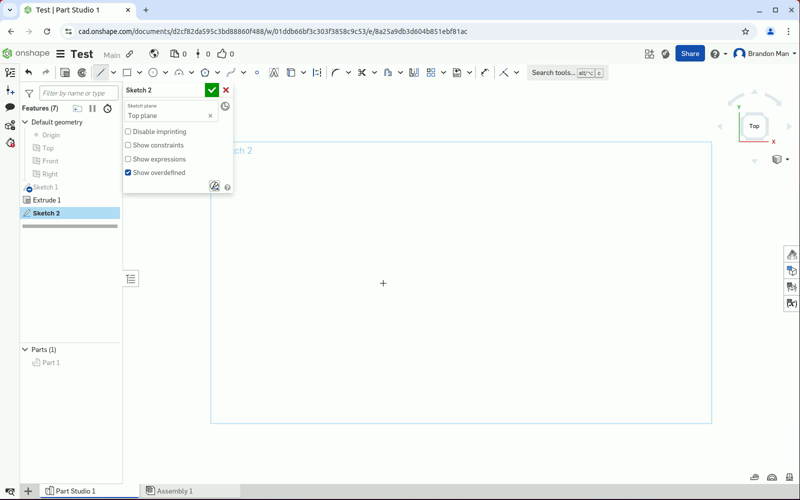
key_up(shift)
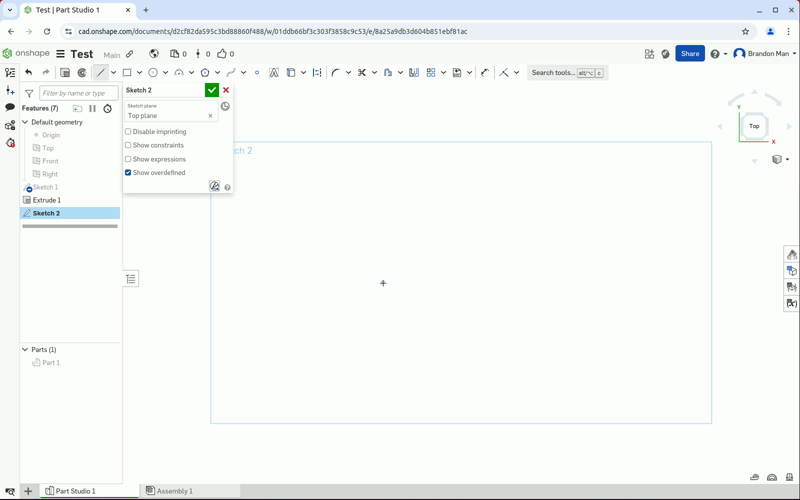
key_down(shift)
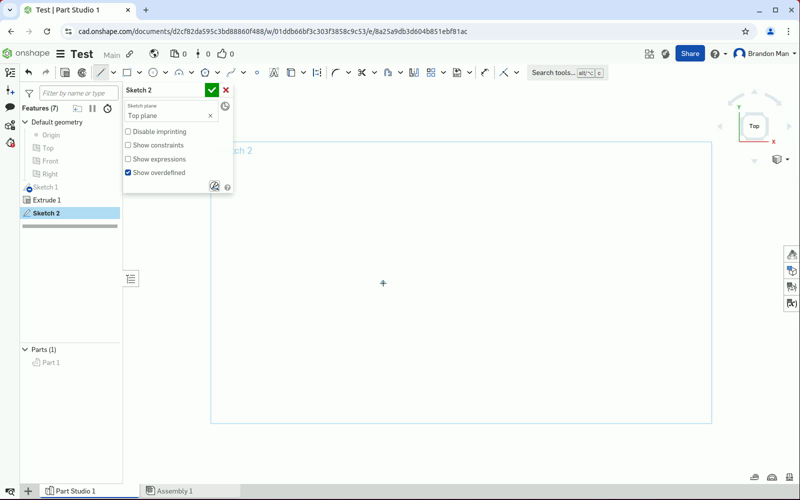
mouse_move(413, 282)
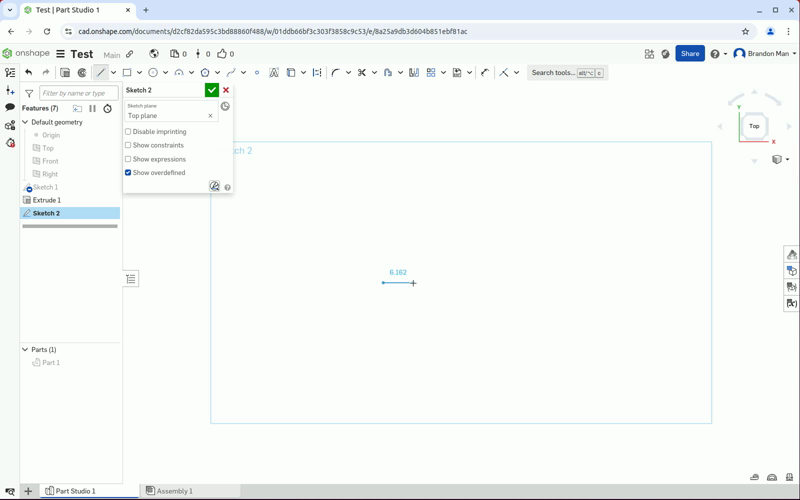
mouse_move(387, 282)
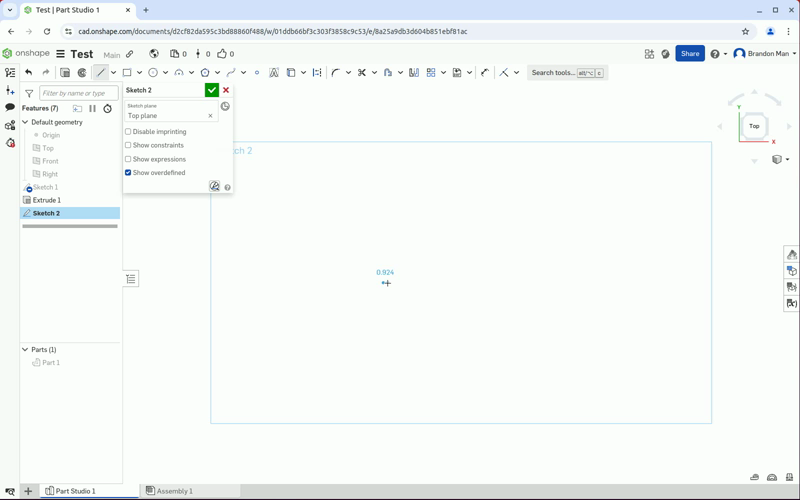
scroll(6)
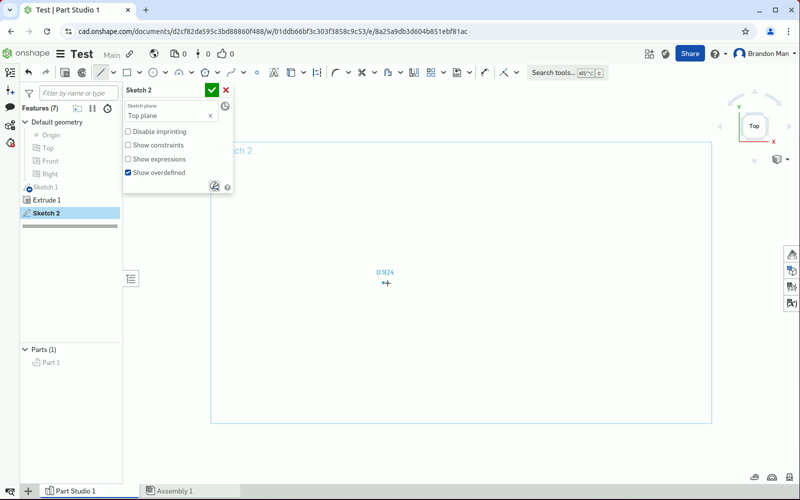
scroll(6)
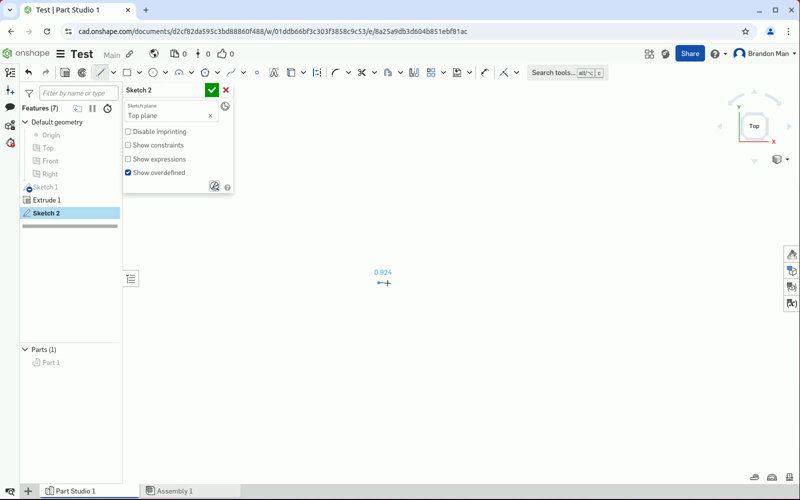
scroll(6)
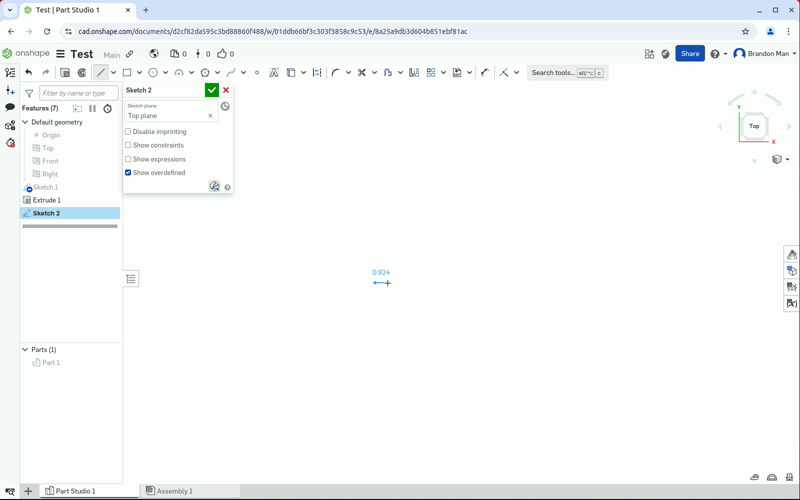
scroll(6)
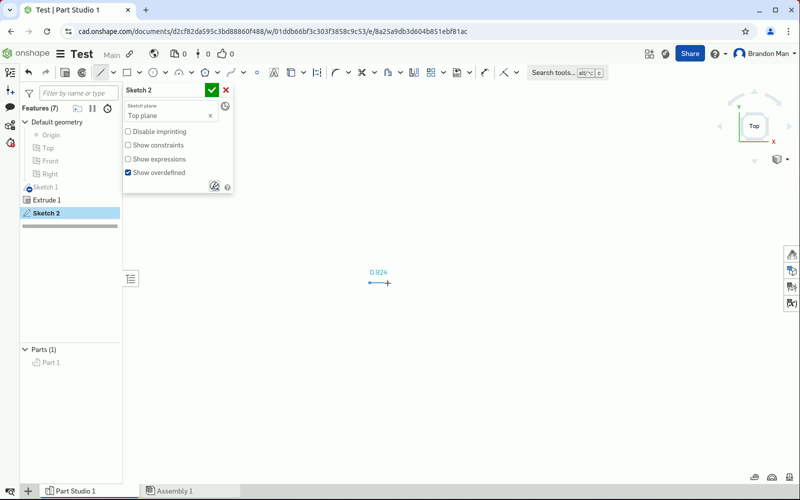
scroll(6)
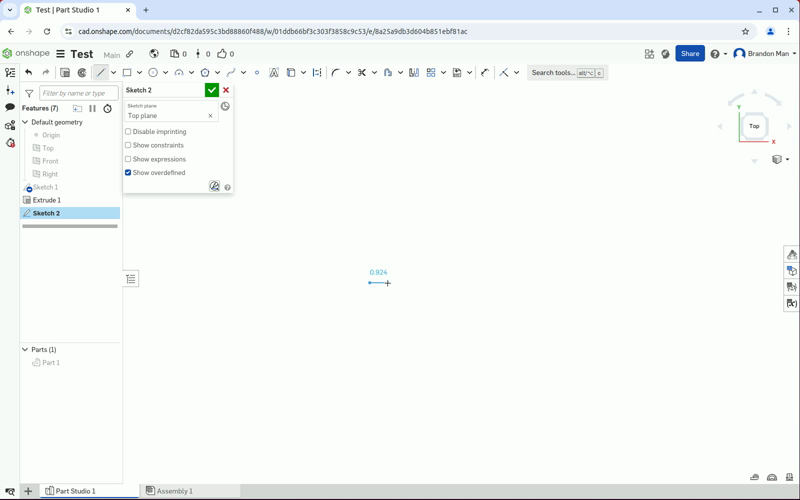
scroll(6)
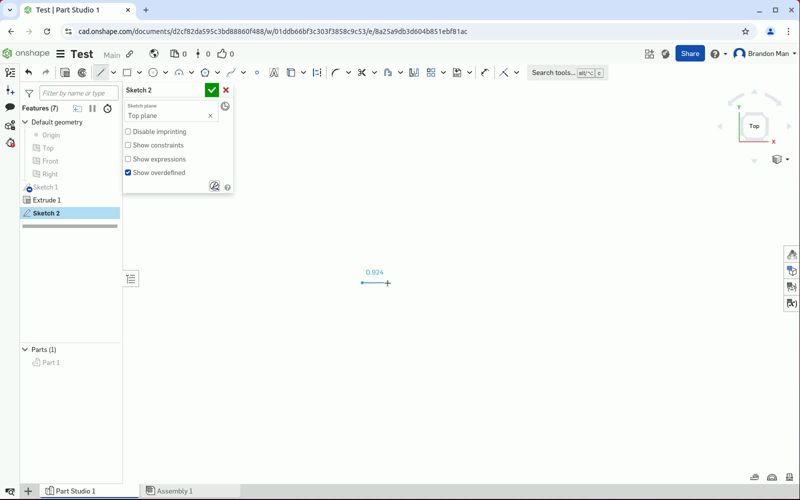
scroll(6)
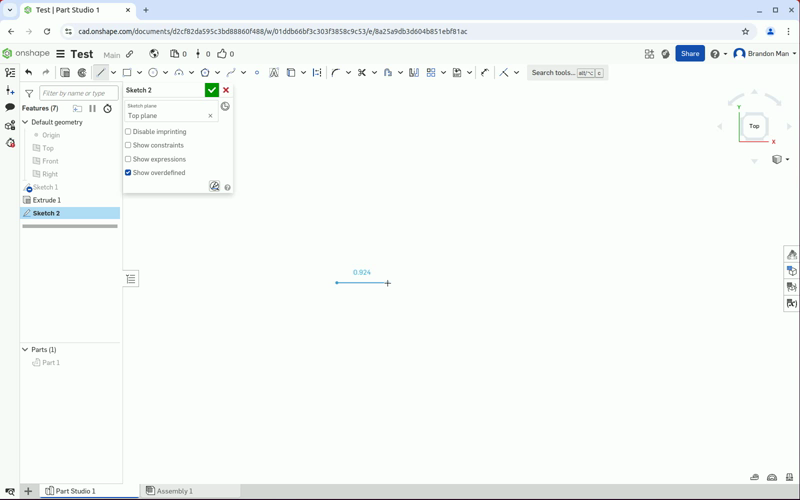
click(387, 282)
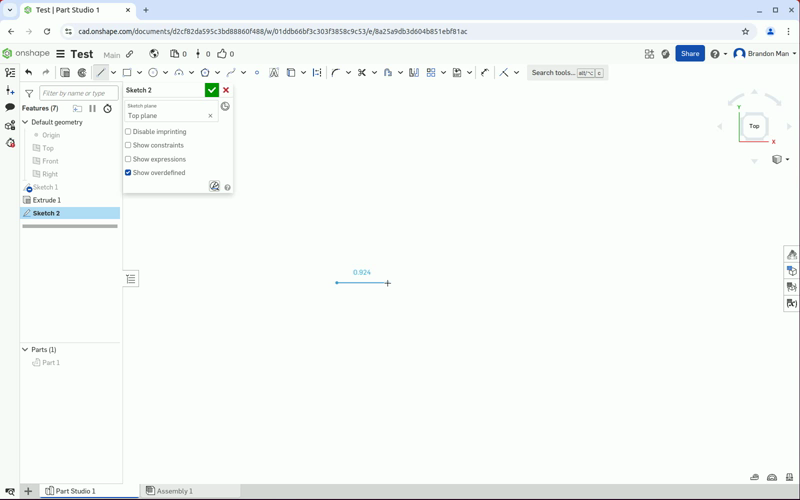
scroll(-6)
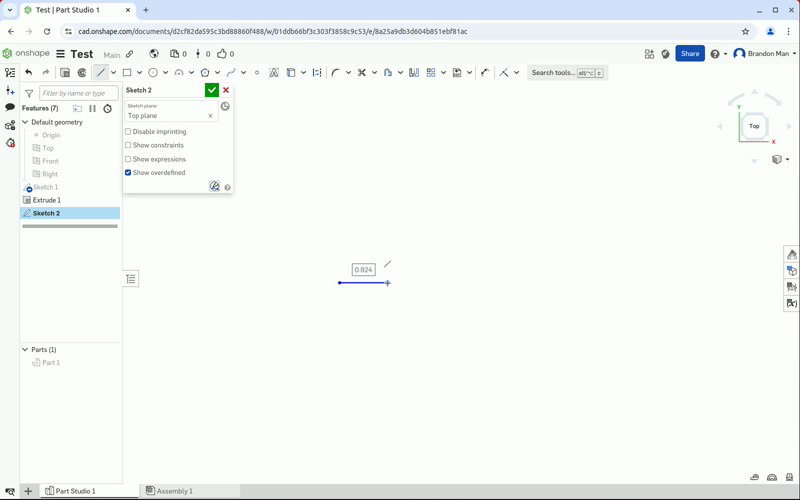
scroll(-6)
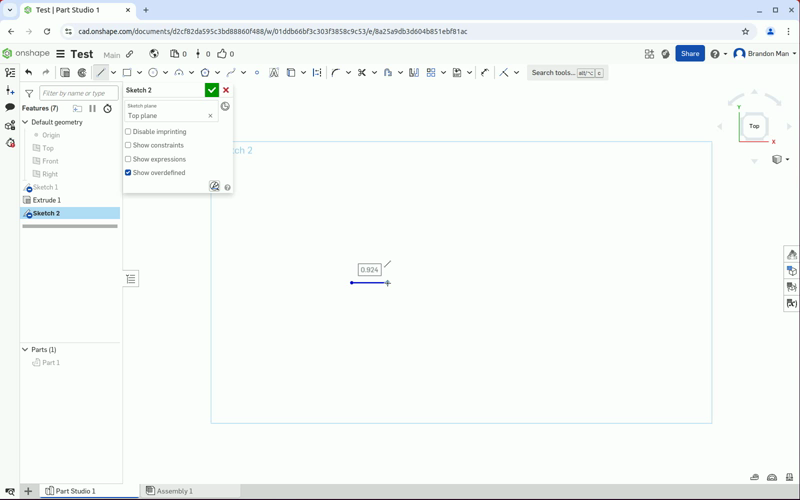
scroll(-6)
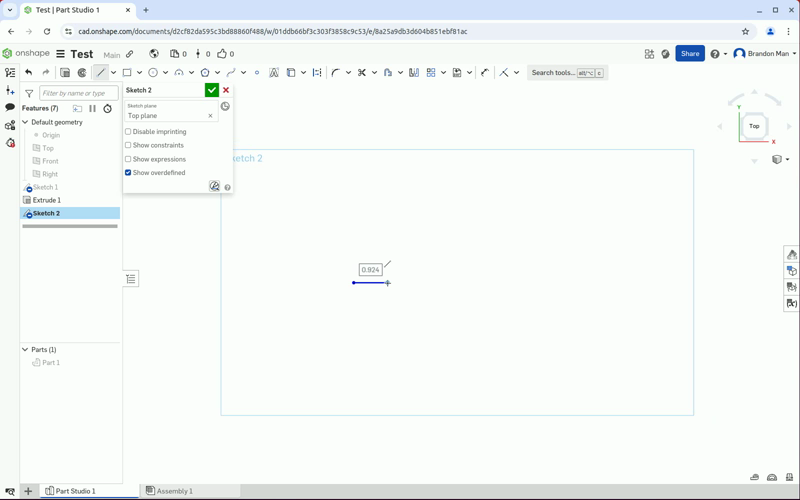
scroll(-6)
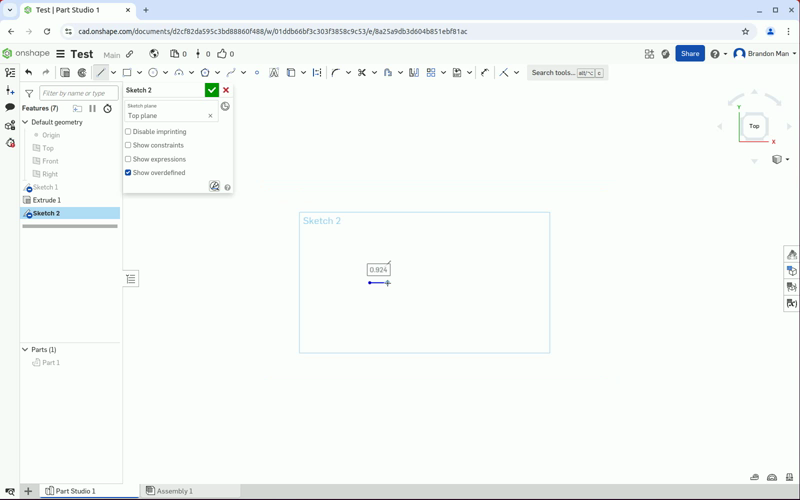
scroll(-6)
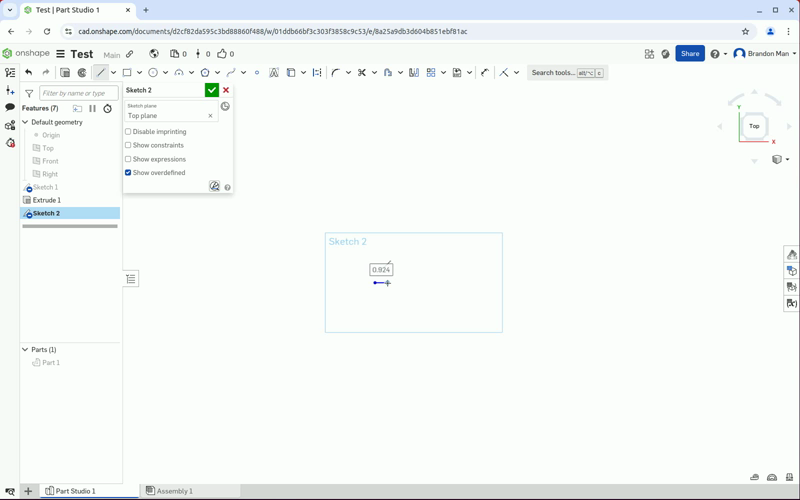
scroll(-6)
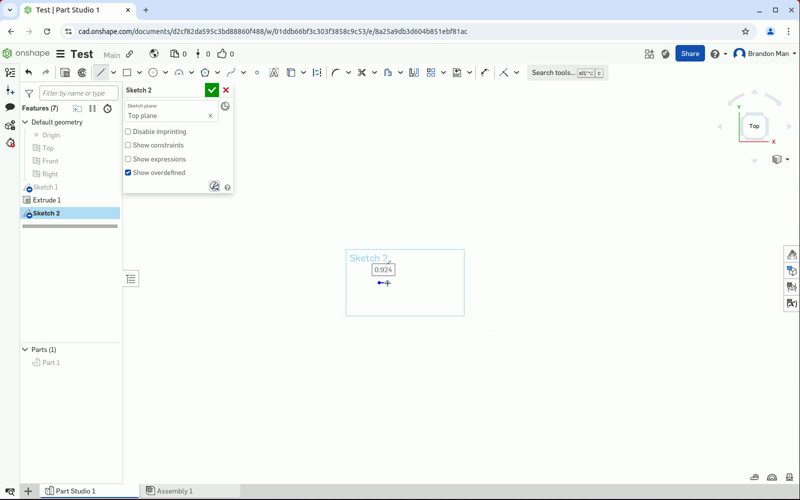
scroll(-6)
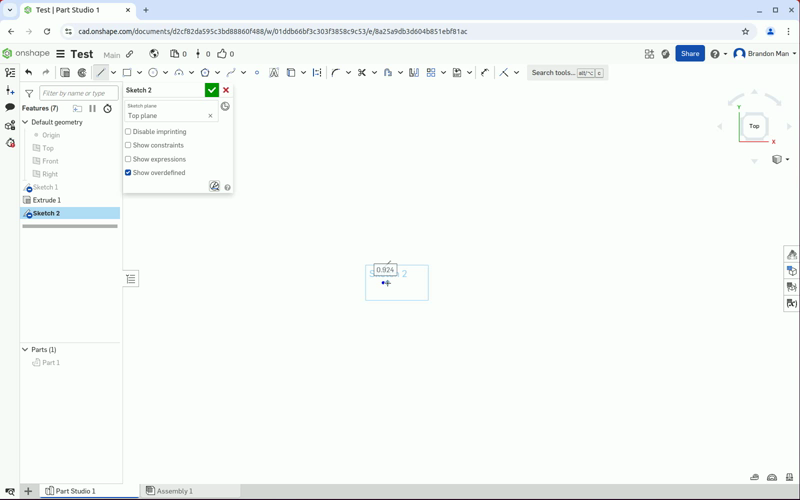
key_up(shift)
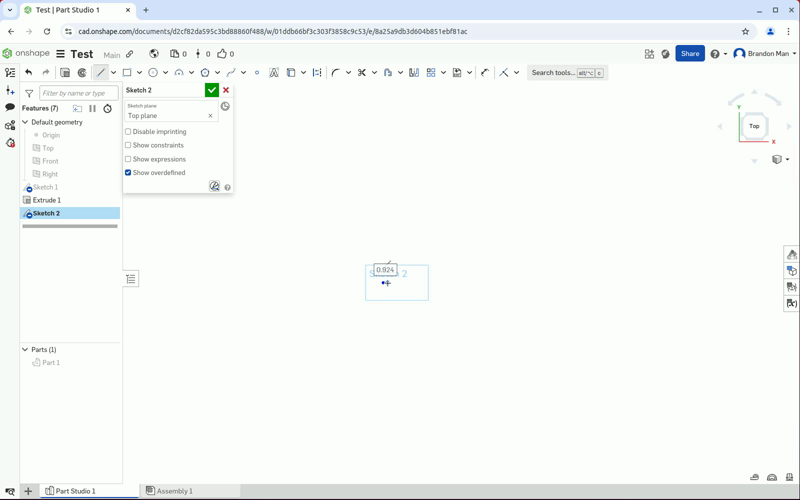
key_down(shift)
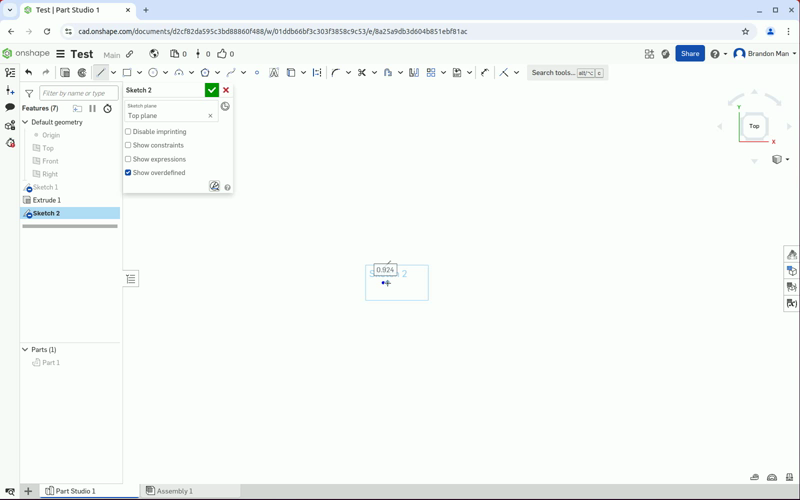
mouse_move(417, 282)
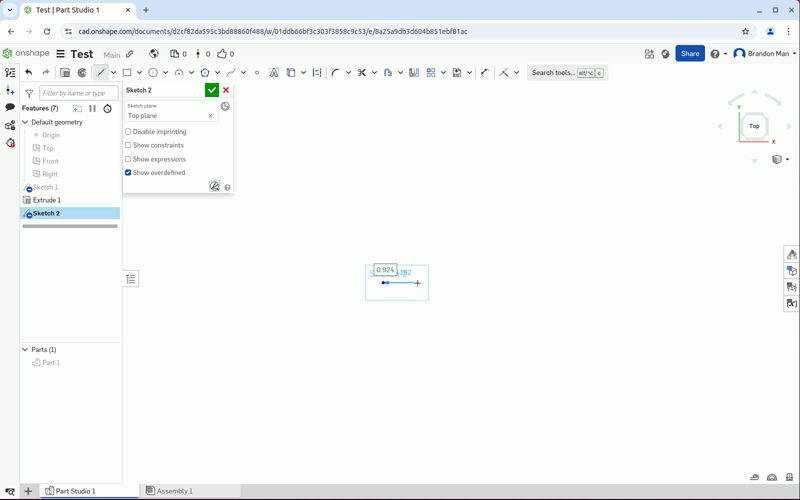
mouse_move(387, 251)
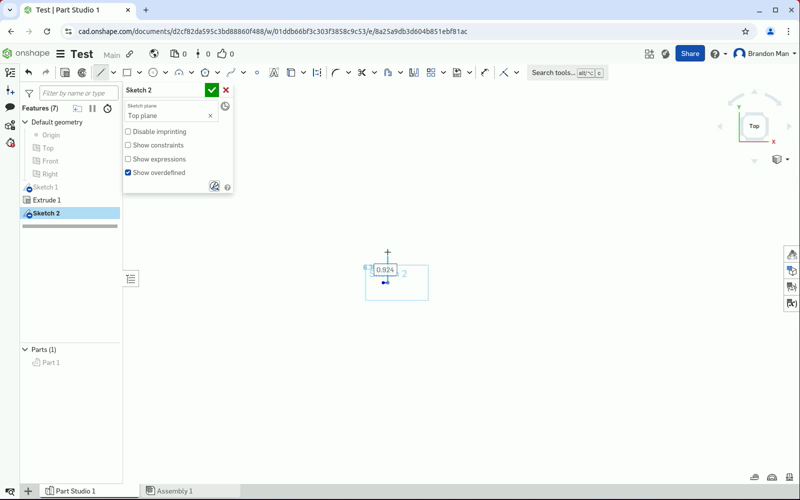
click(387, 251)
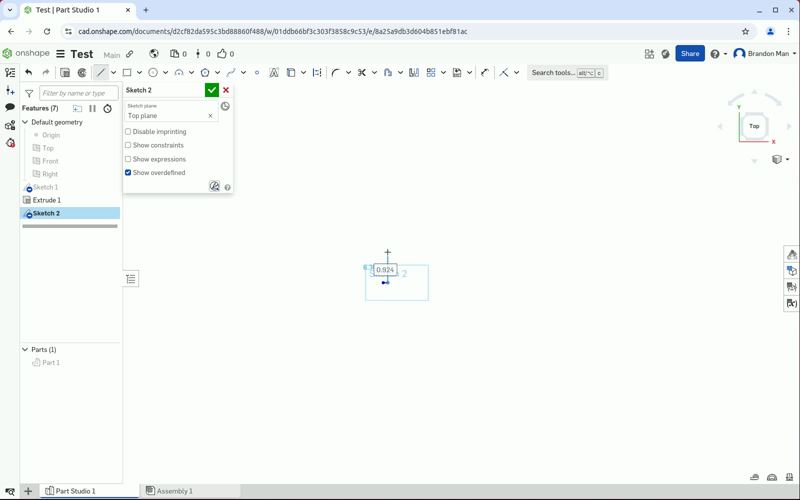
key_up(shift)
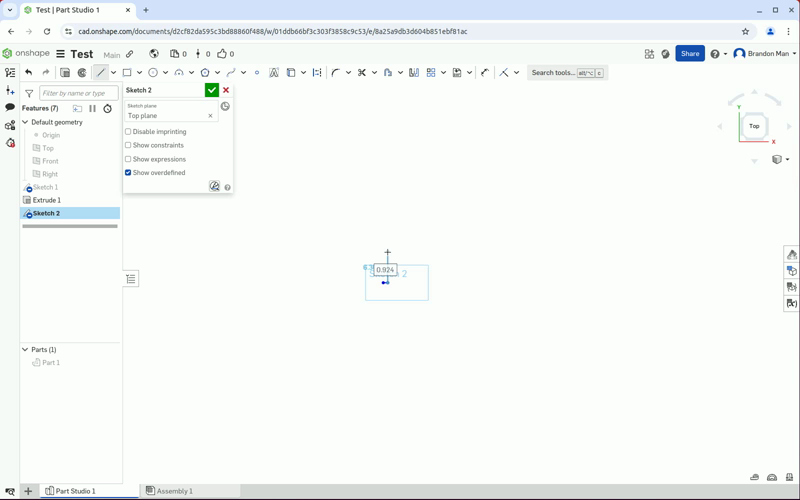
key_down(shift)
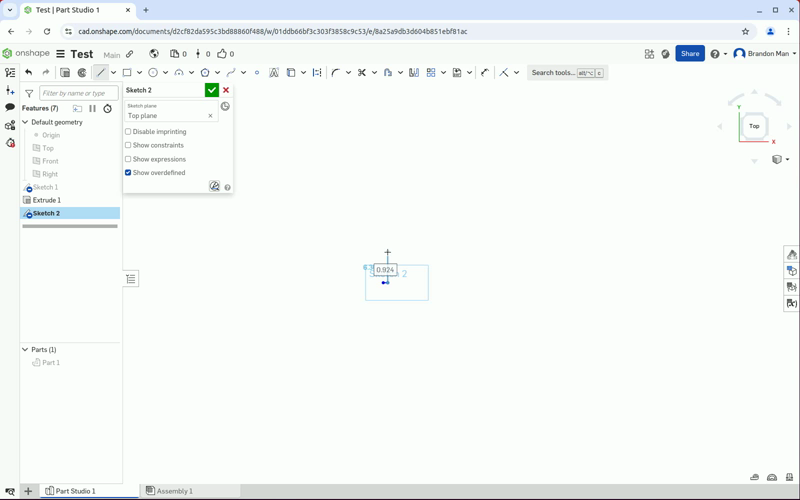
mouse_move(417, 251)
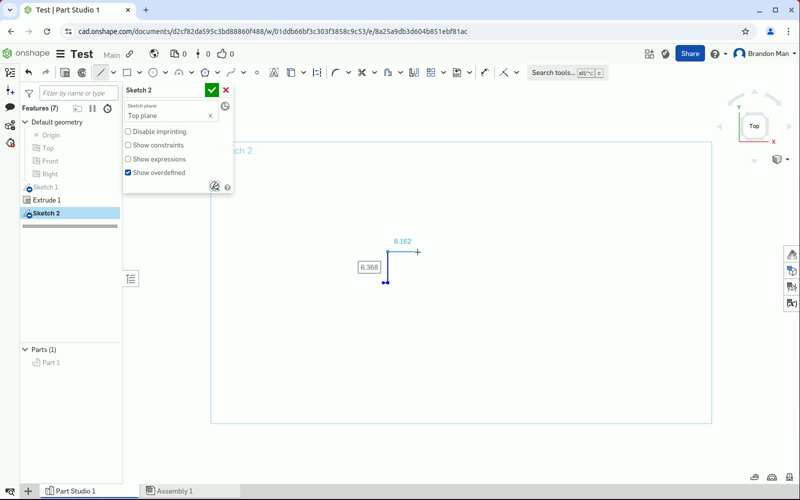
mouse_move(439, 251)
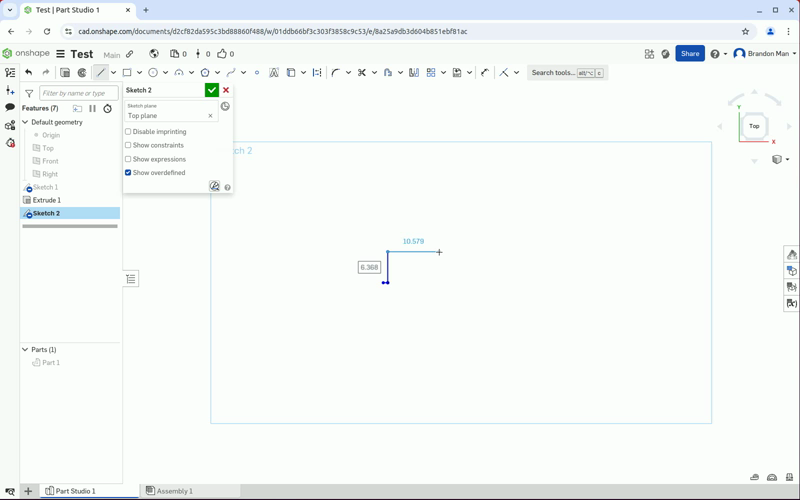
click(439, 251)
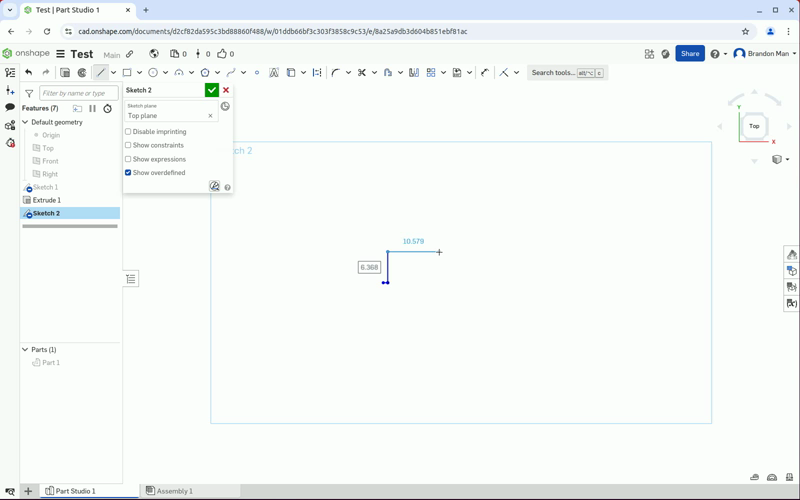
key_up(shift)
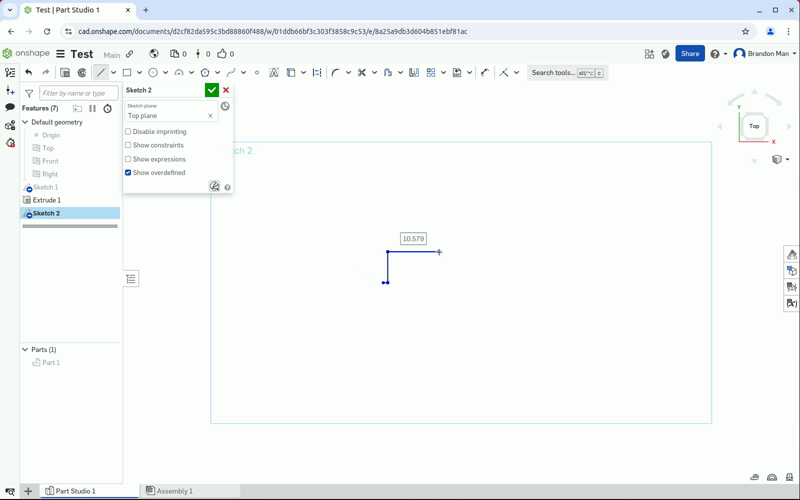
key_down(shift)
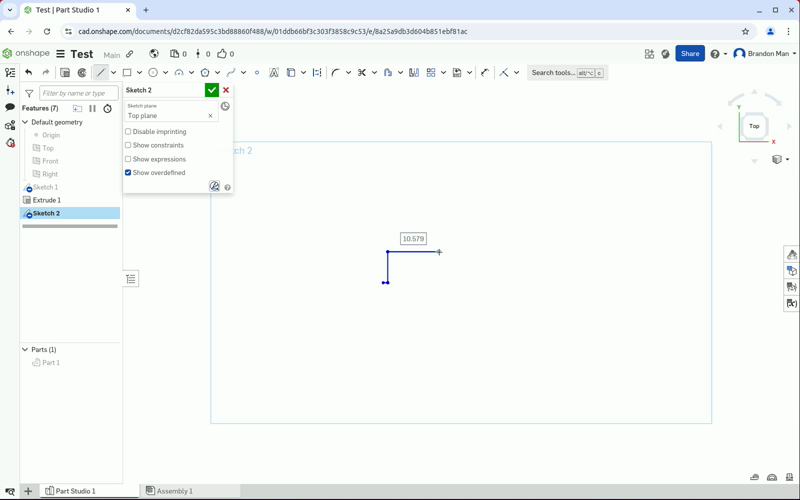
mouse_move(469, 251)
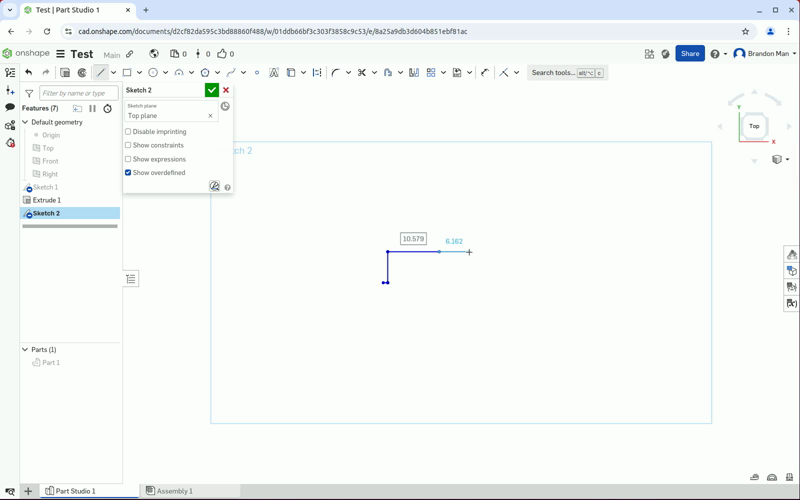
mouse_move(439, 248)
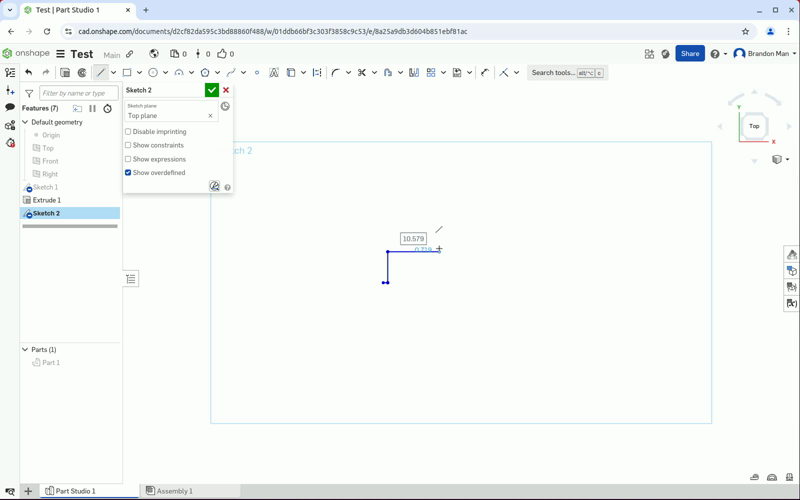
scroll(6)
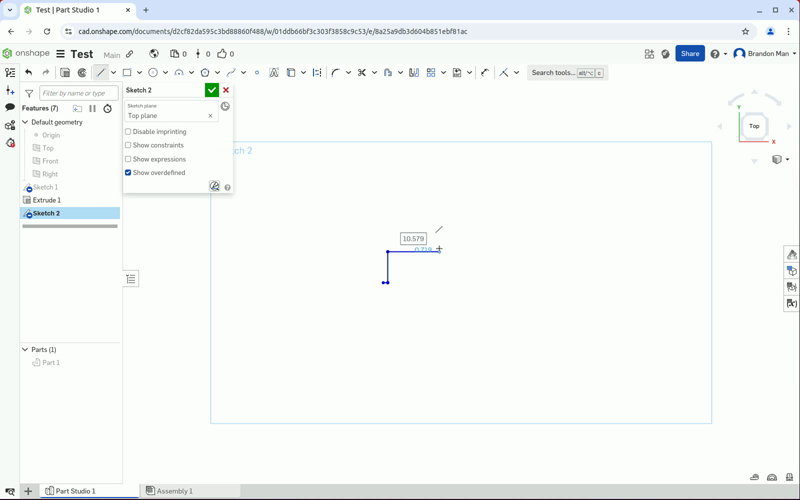
scroll(6)
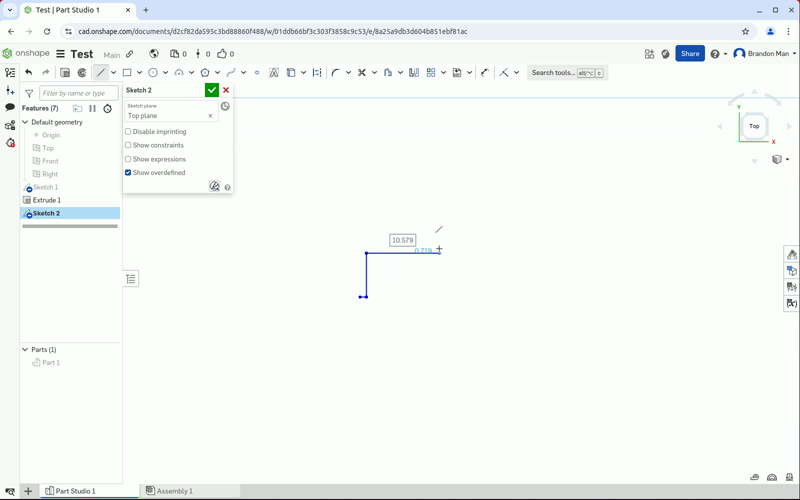
scroll(6)
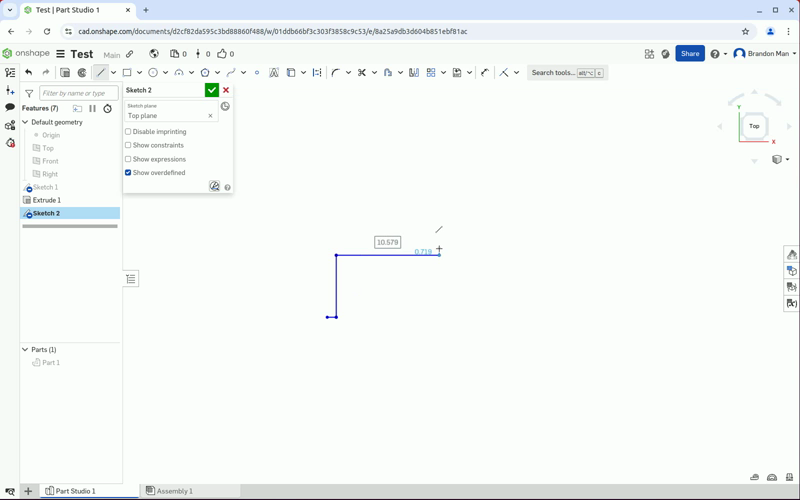
scroll(6)
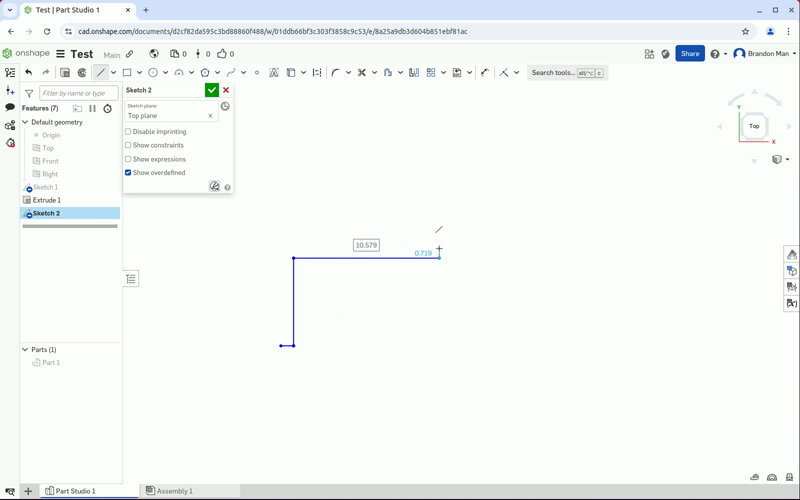
scroll(6)
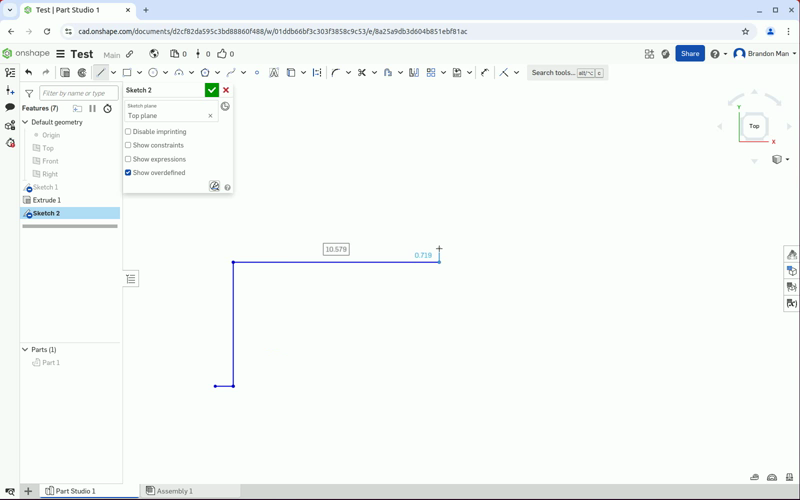
scroll(6)
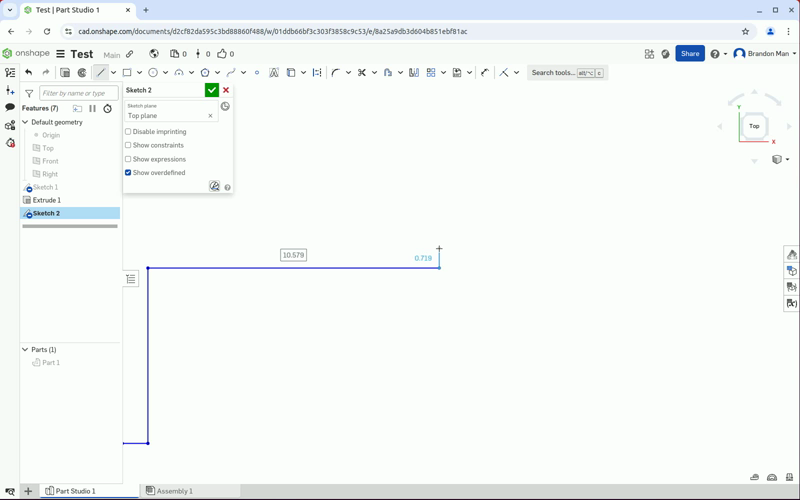
scroll(6)
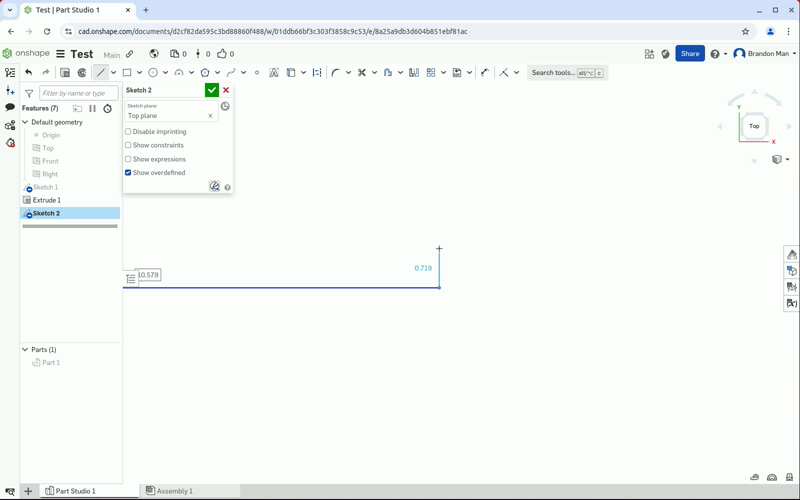
click(439, 248)
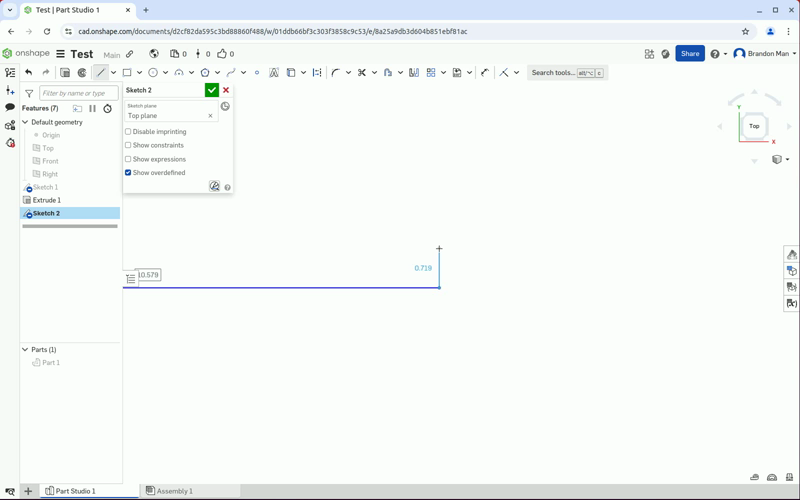
scroll(-6)
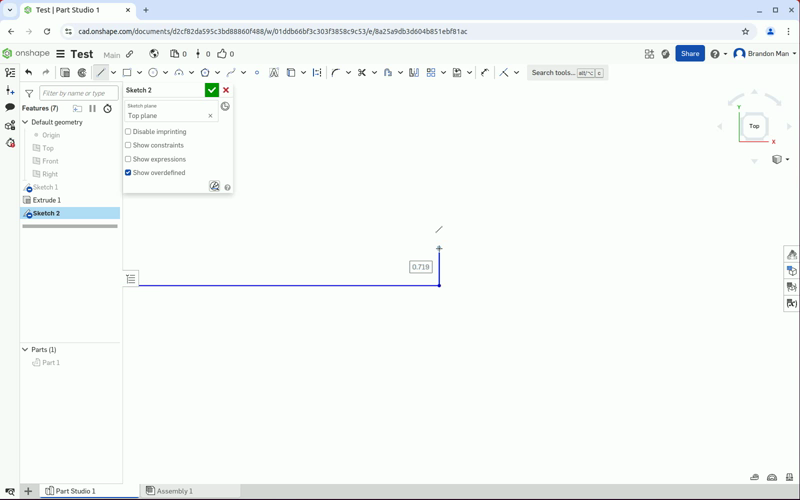
scroll(-6)
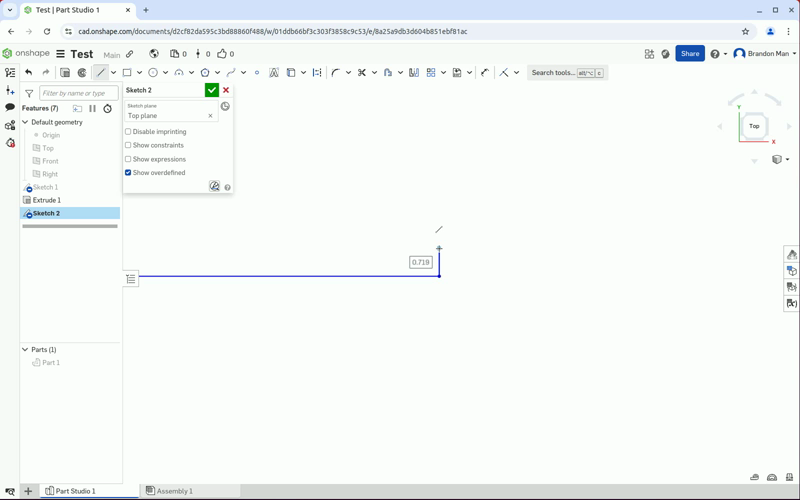
scroll(-6)
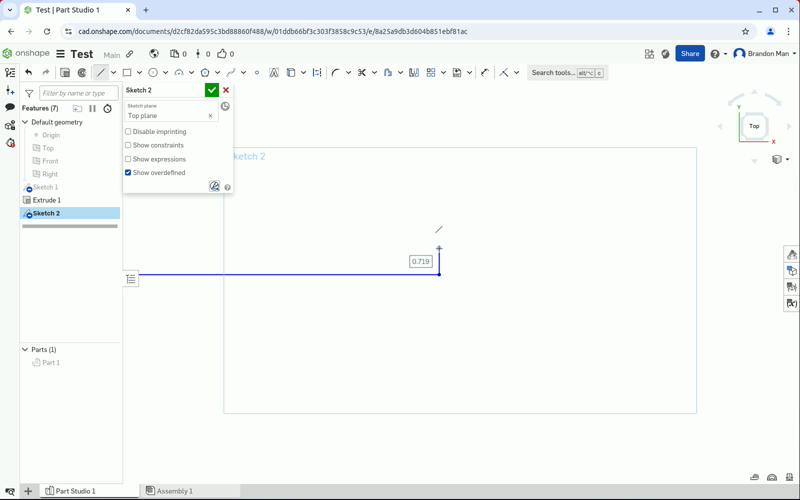
scroll(-6)
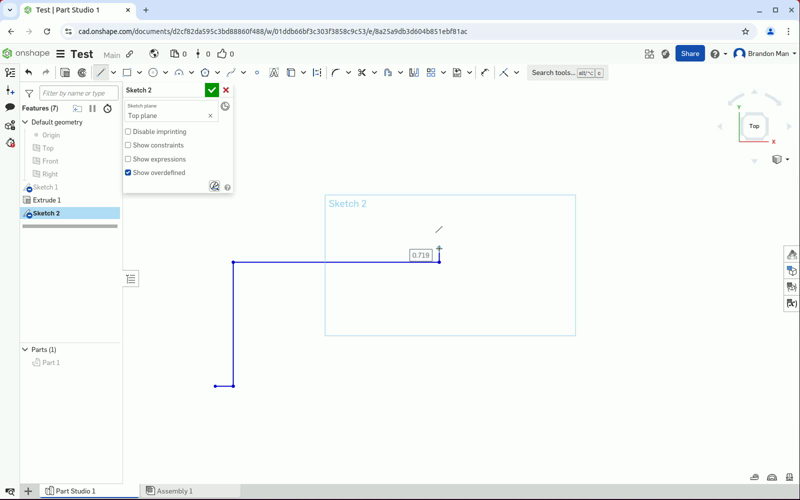
scroll(-6)
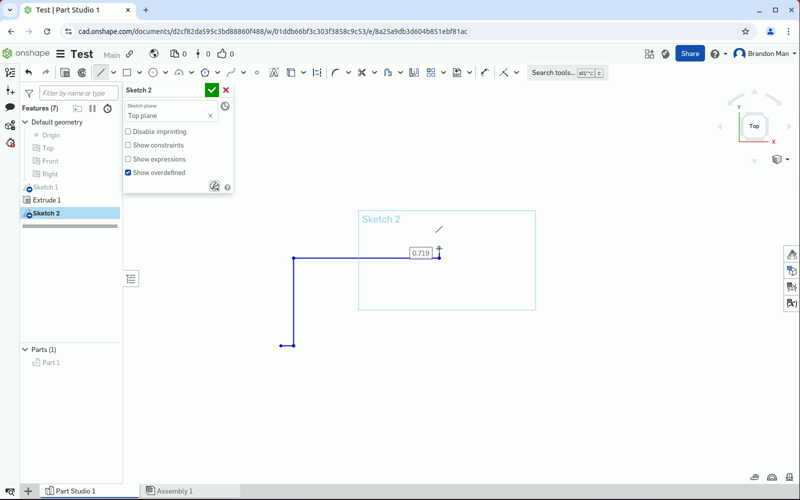
scroll(-6)
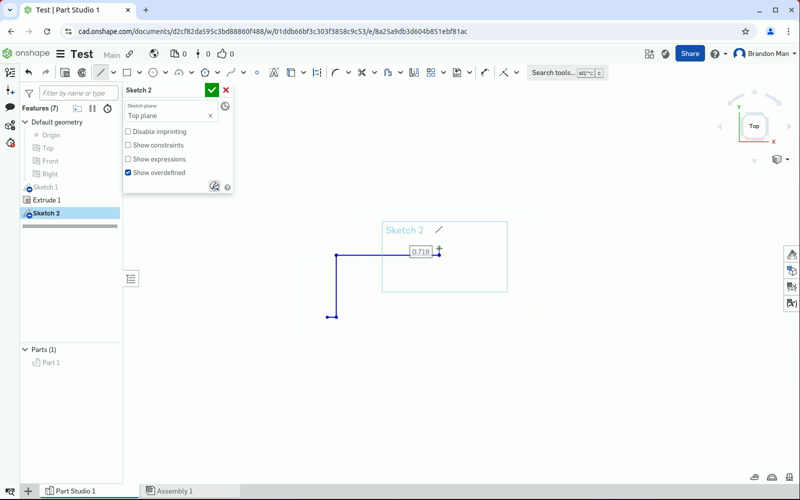
scroll(-6)
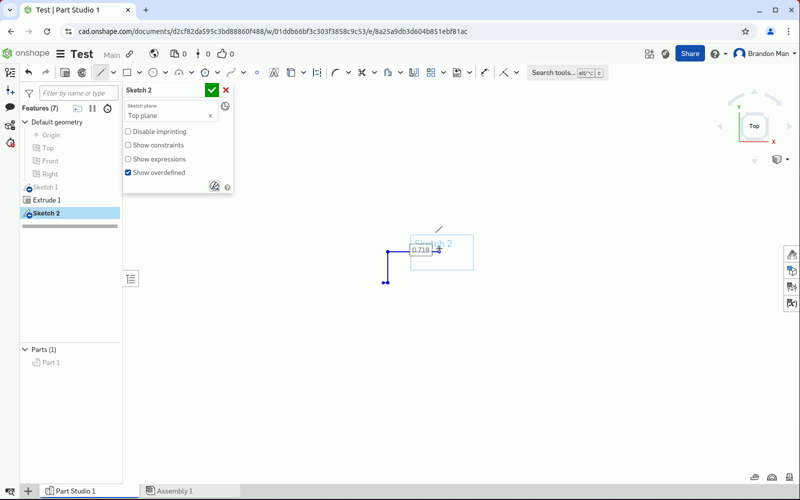
key_up(shift)
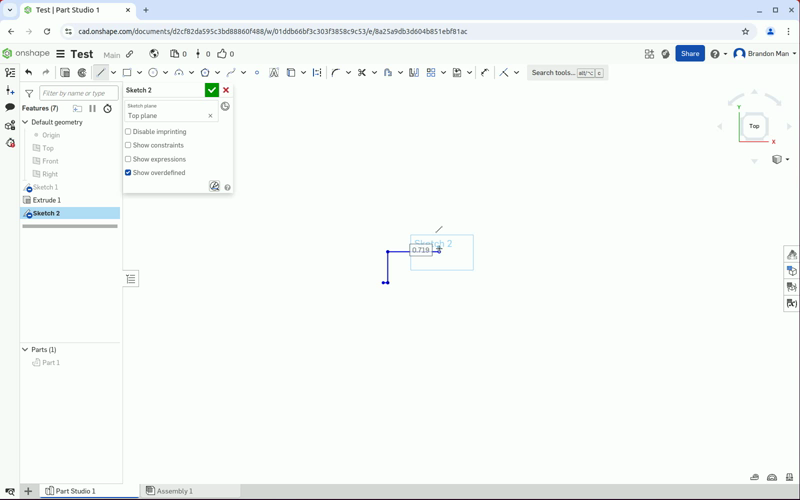
key_down(shift)
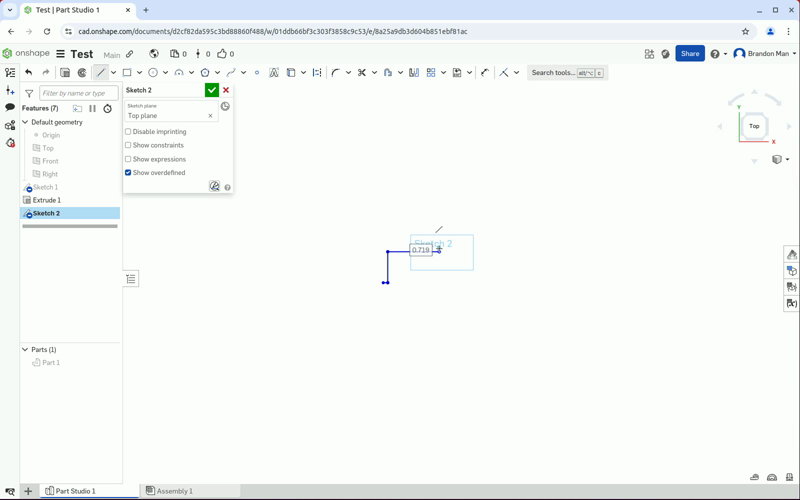
mouse_move(469, 248)
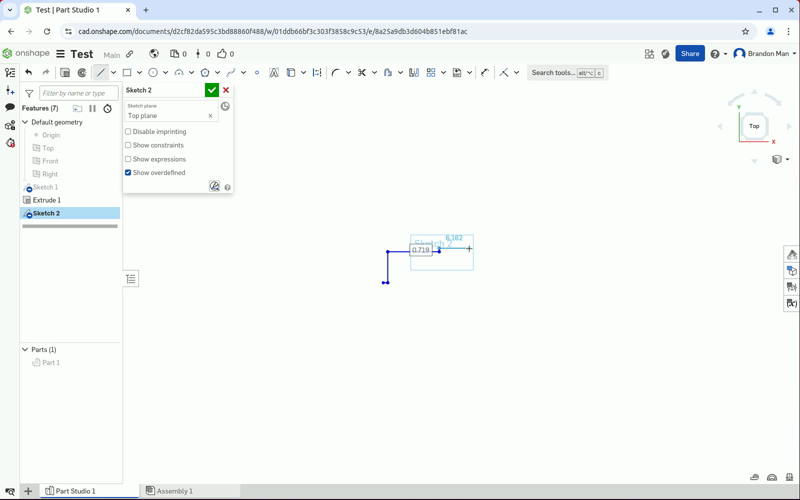
mouse_move(383, 248)
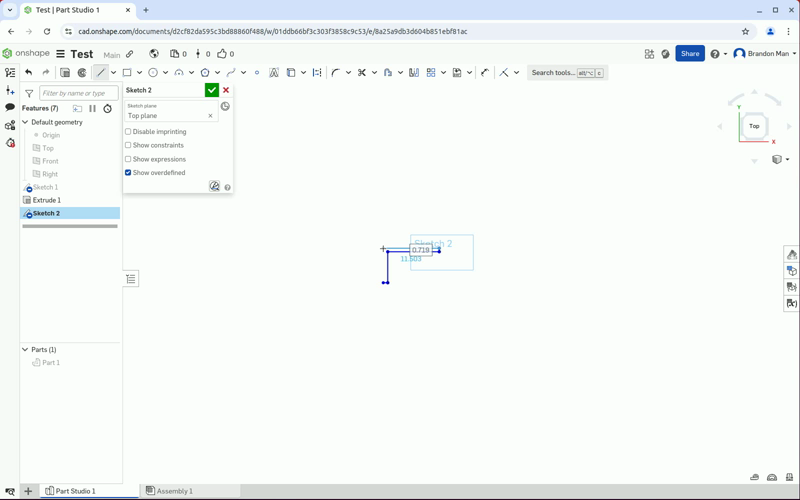
click(383, 248)
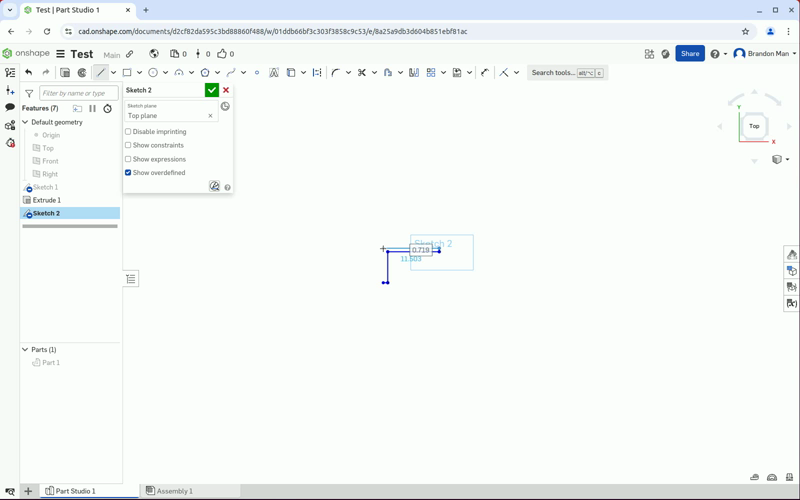
key_up(shift)
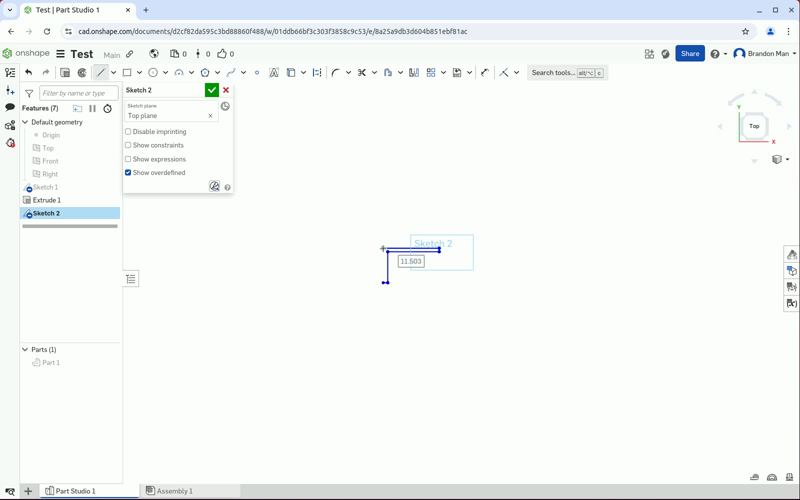
mouse_move(413, 248)
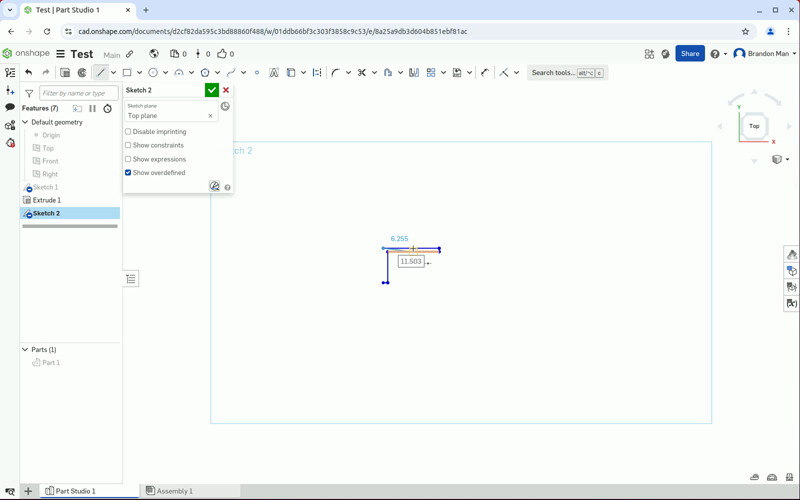
key_down(shift)
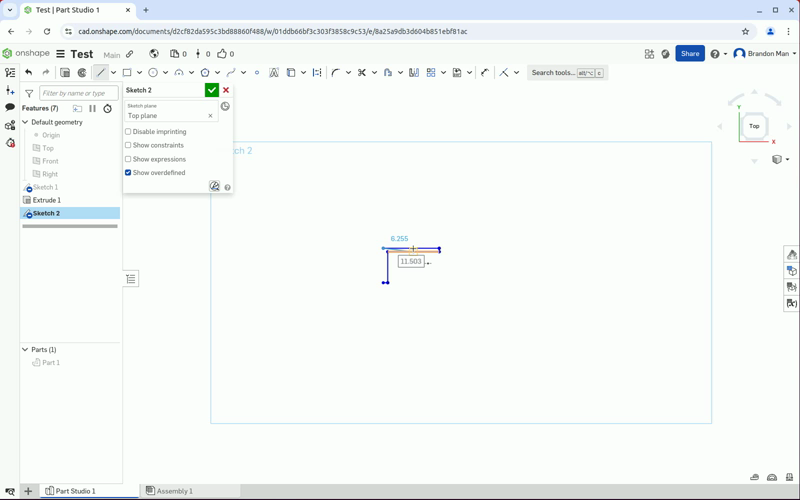
mouse_move(383, 282)
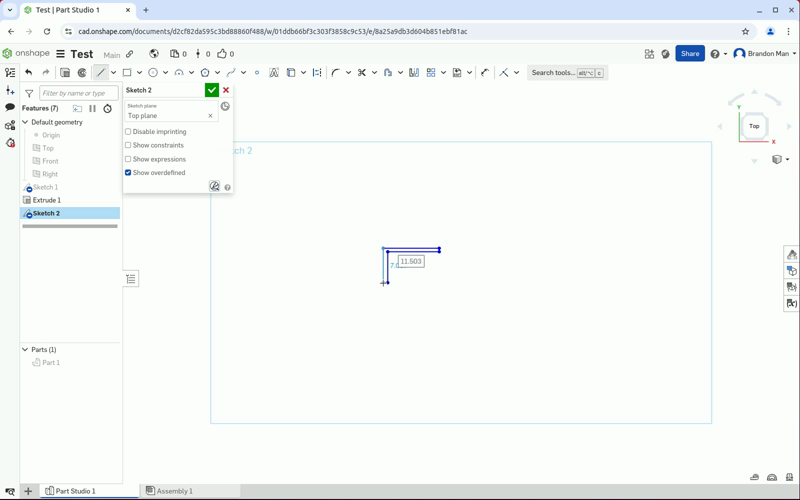
scroll(6)
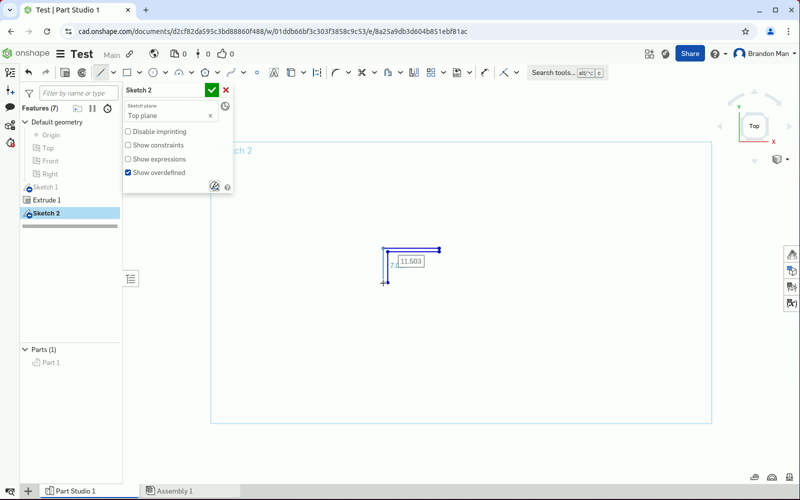
scroll(6)
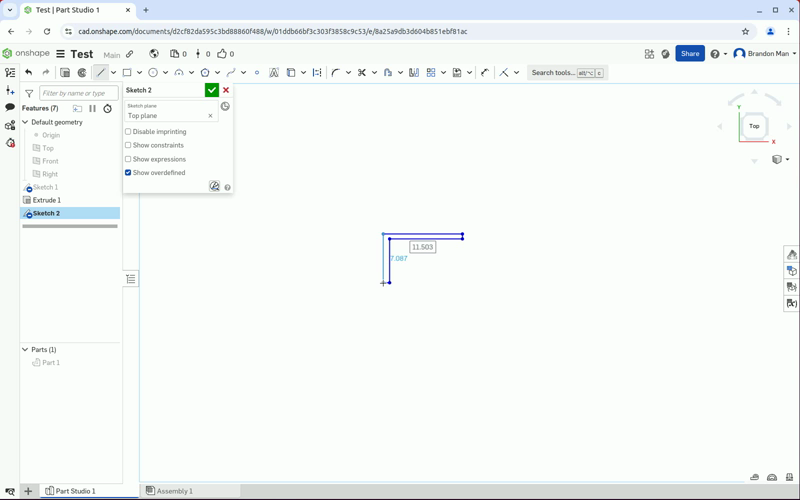
scroll(6)
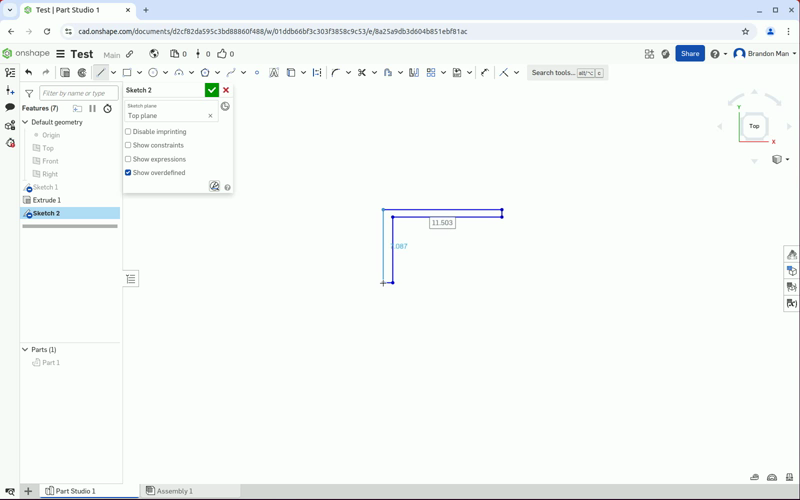
scroll(6)
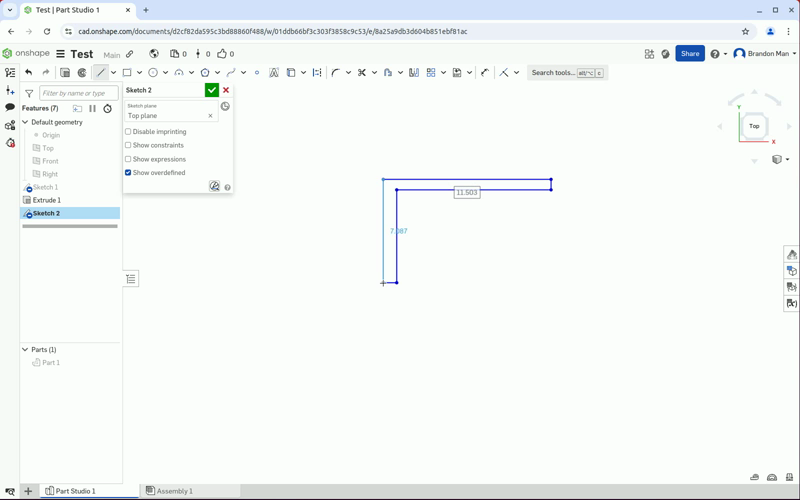
scroll(6)
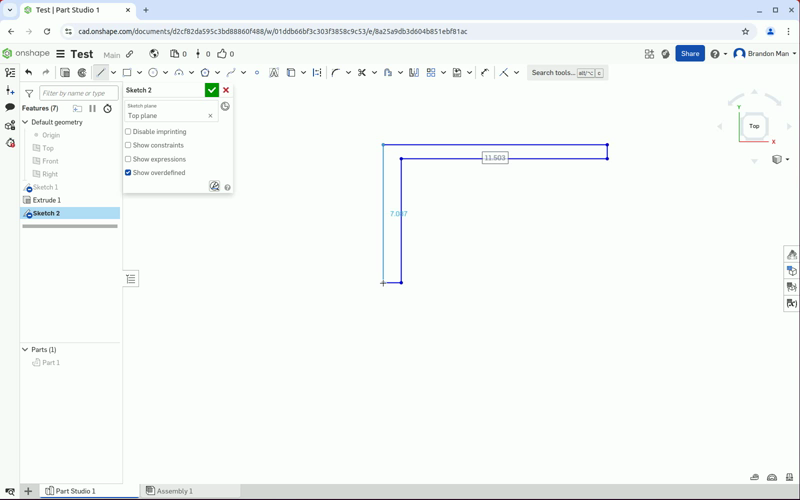
scroll(6)
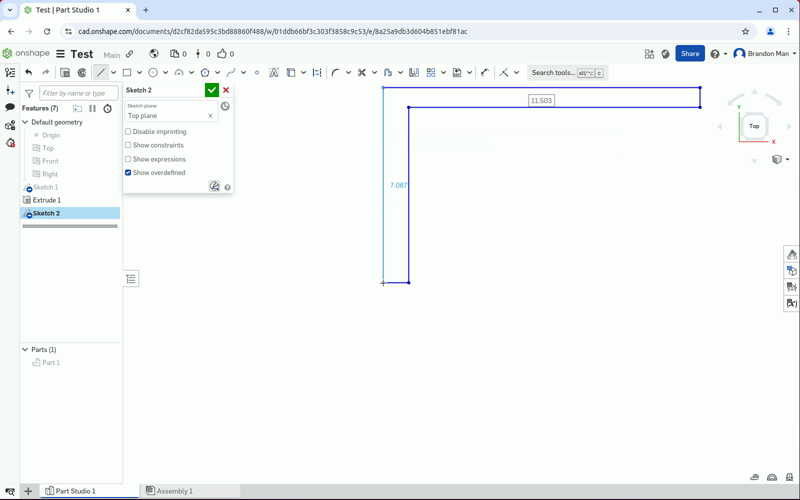
scroll(6)
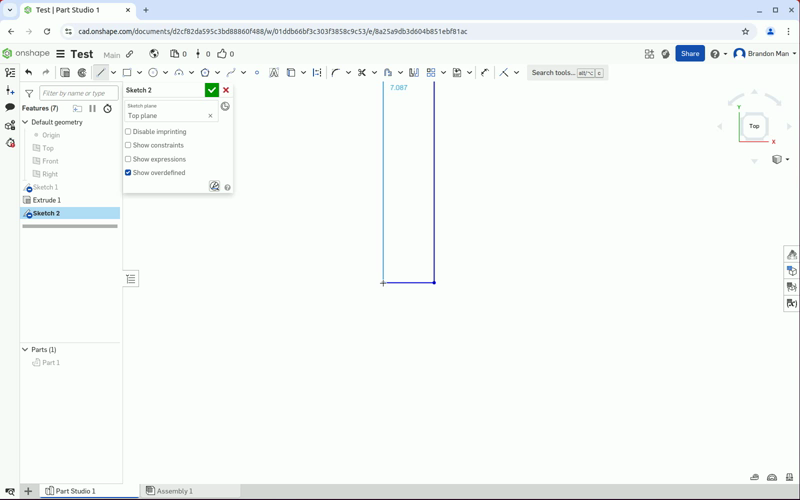
key_up(shift)
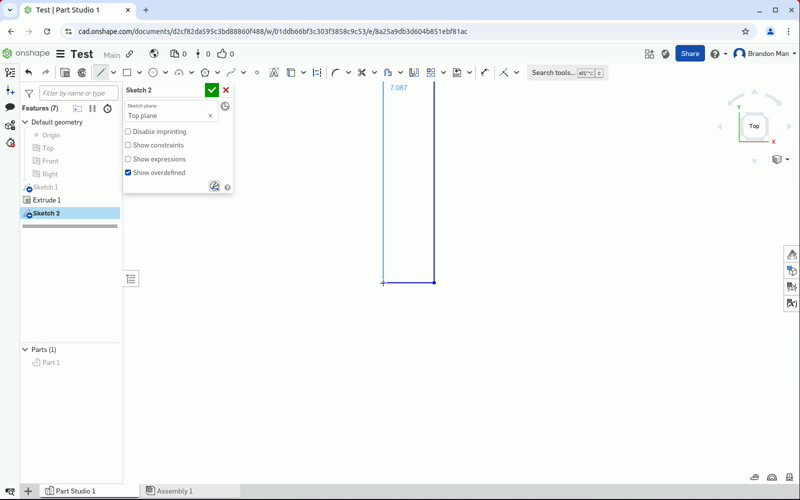
click(383, 282)
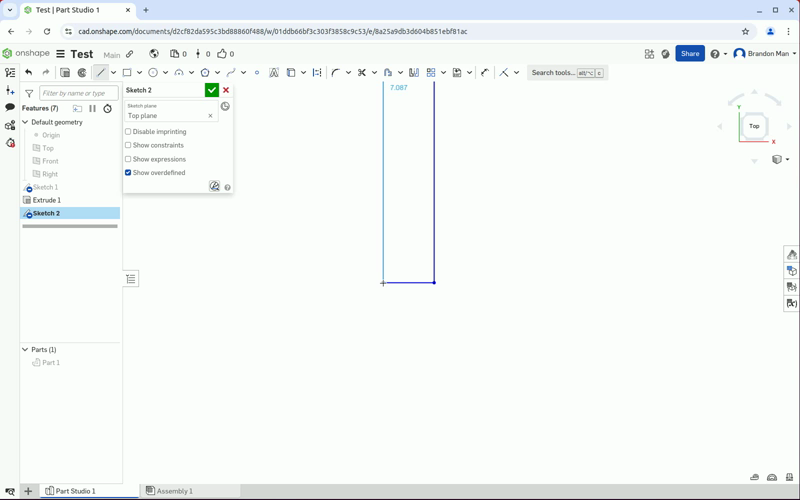
scroll(-6)
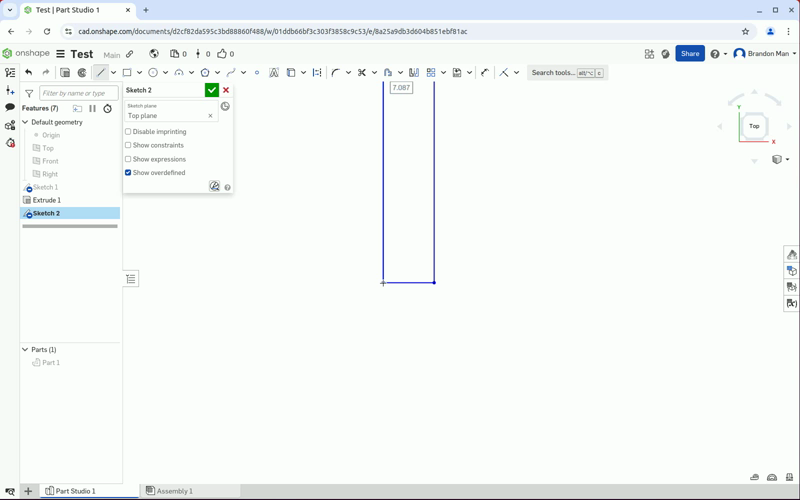
scroll(-6)
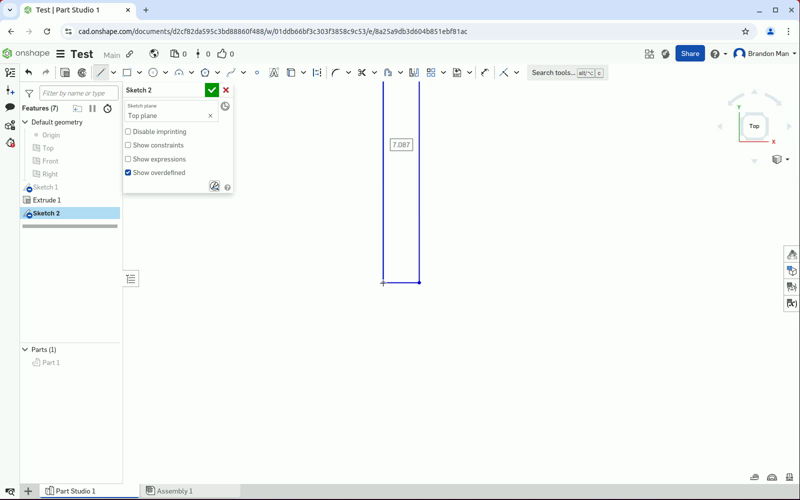
scroll(-6)
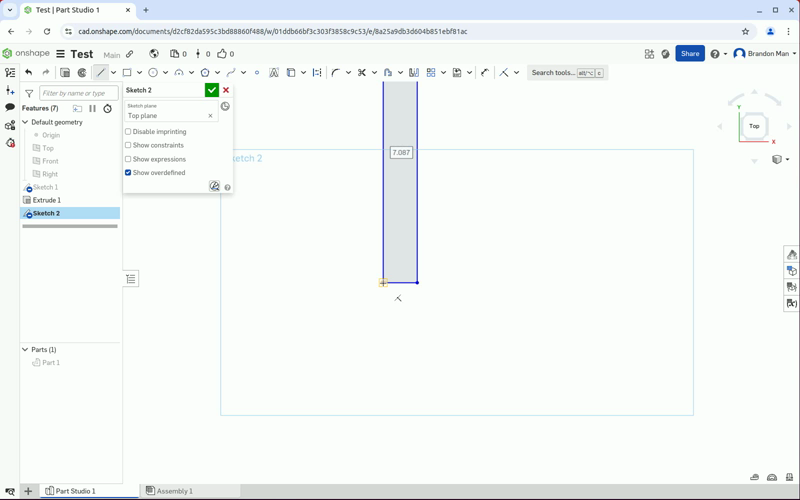
scroll(-6)
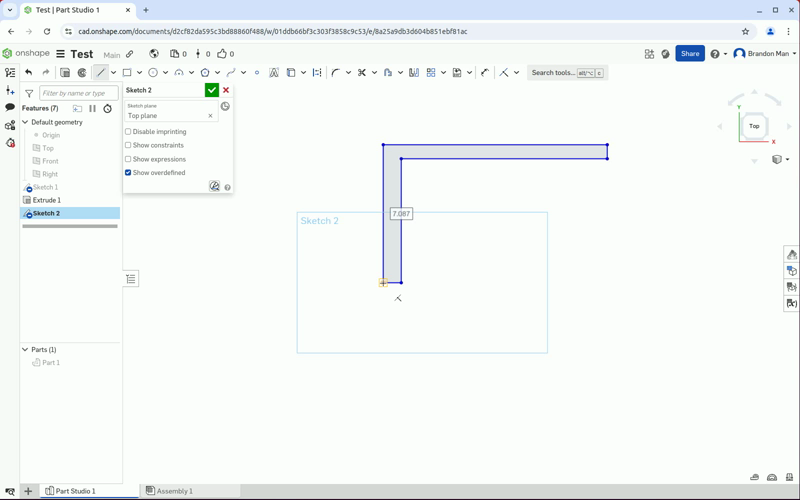
scroll(-6)
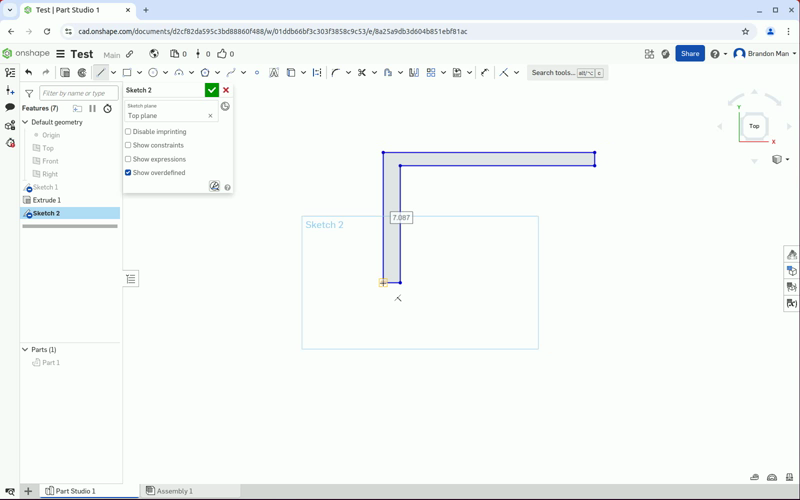
scroll(-6)
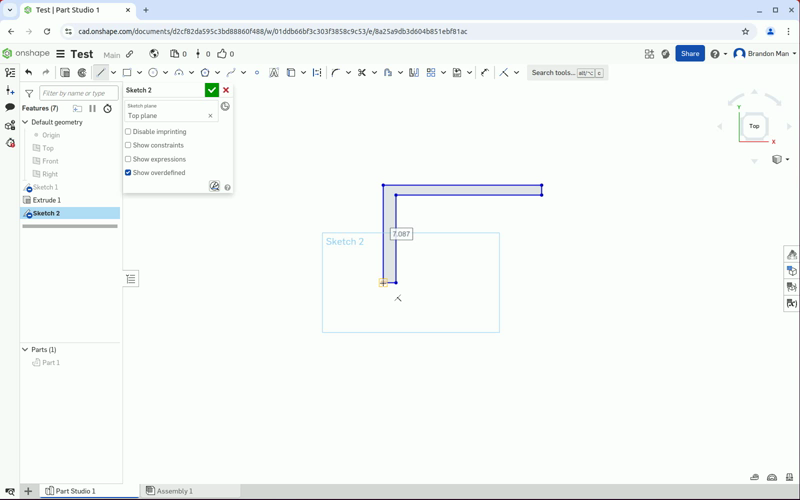
scroll(-6)
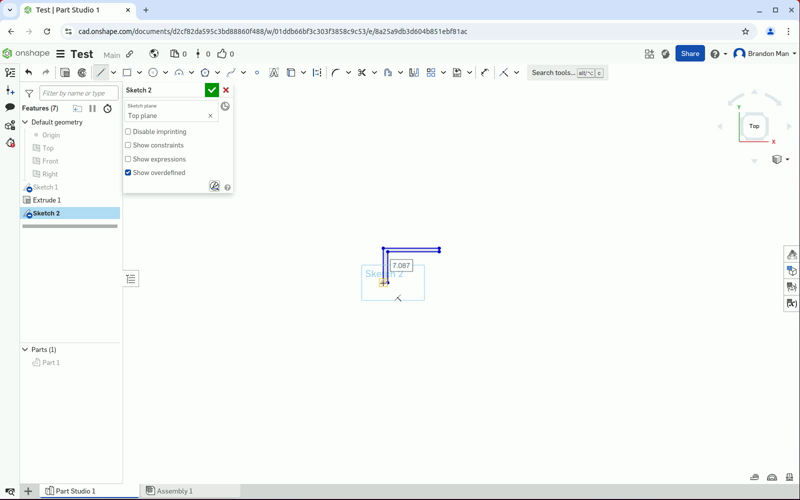
key(esc)
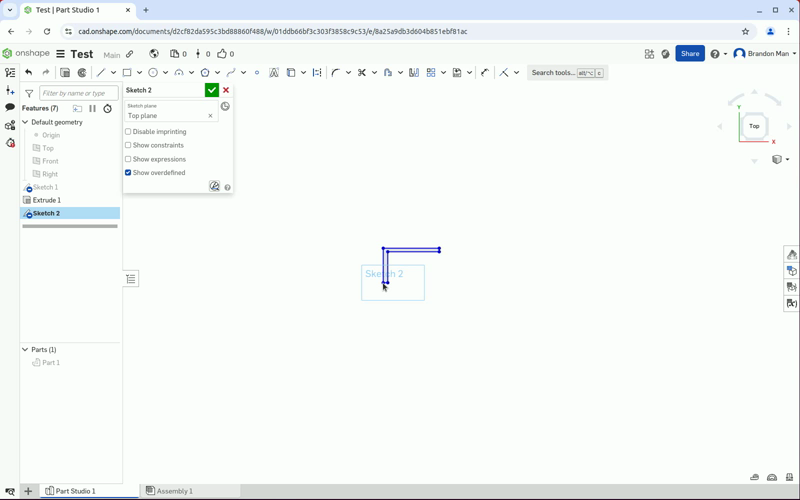
mouse_move(386, 271)
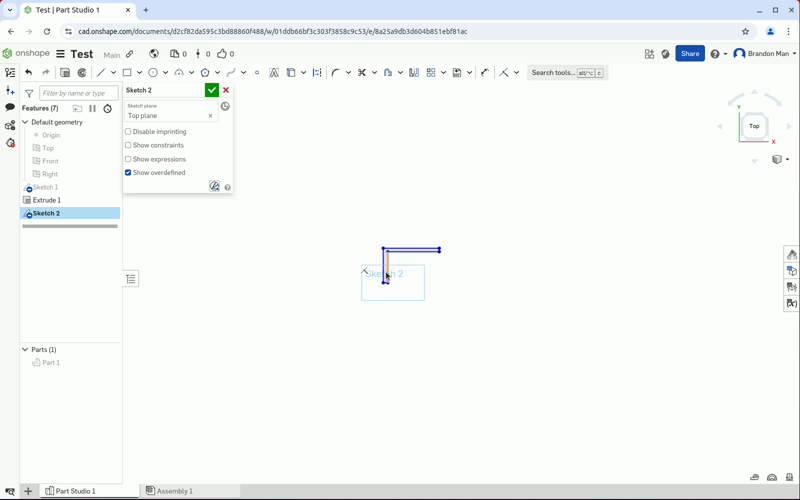
scroll(6)
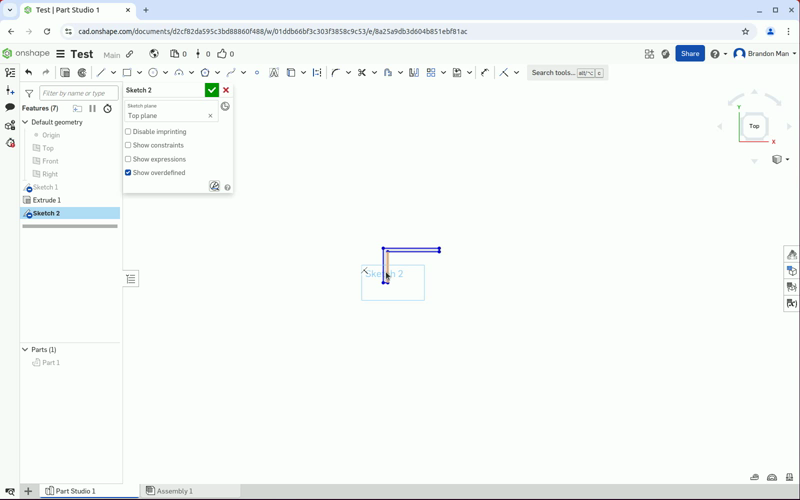
scroll(6)
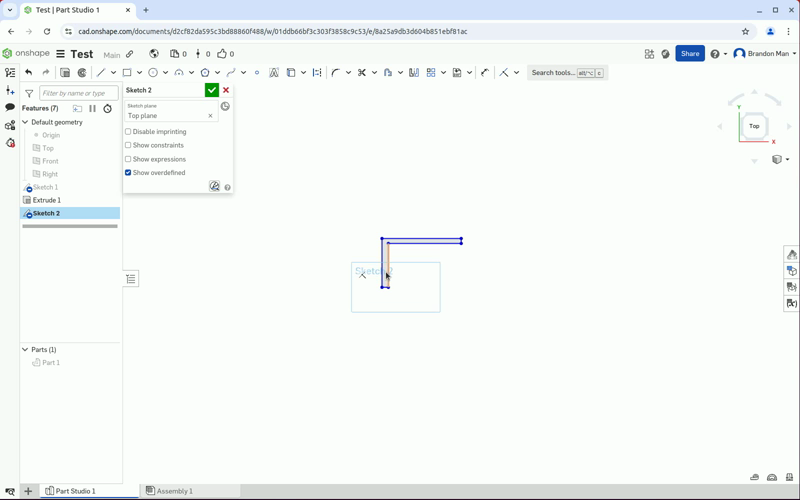
scroll(6)
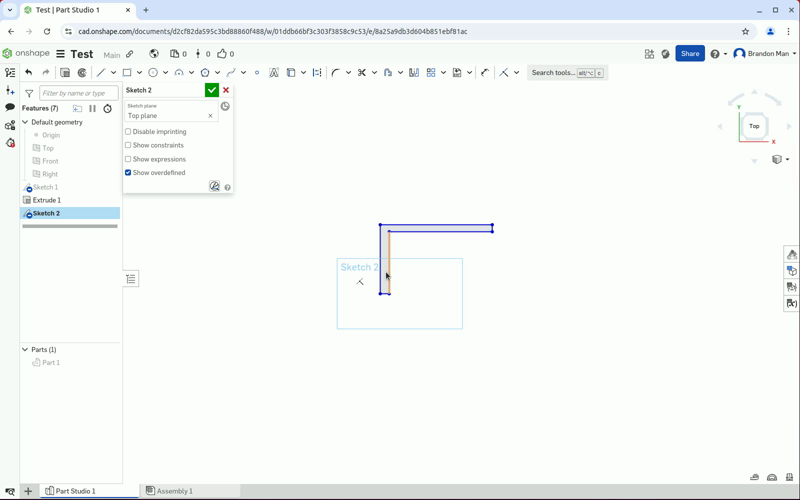
scroll(6)
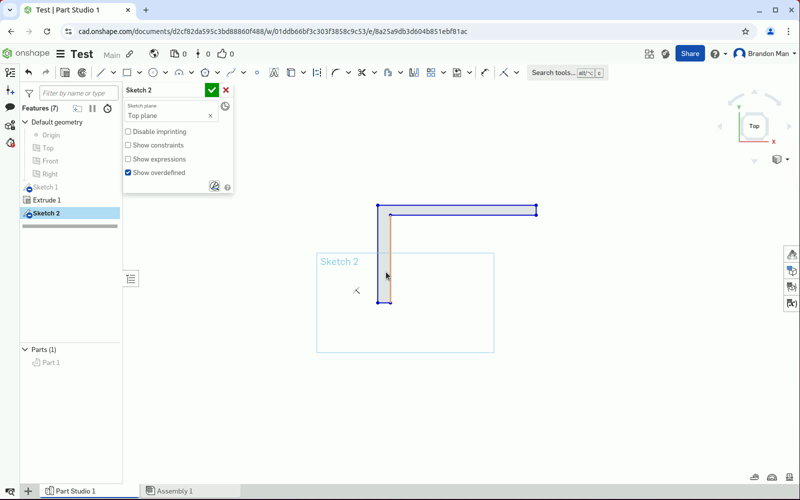
scroll(6)
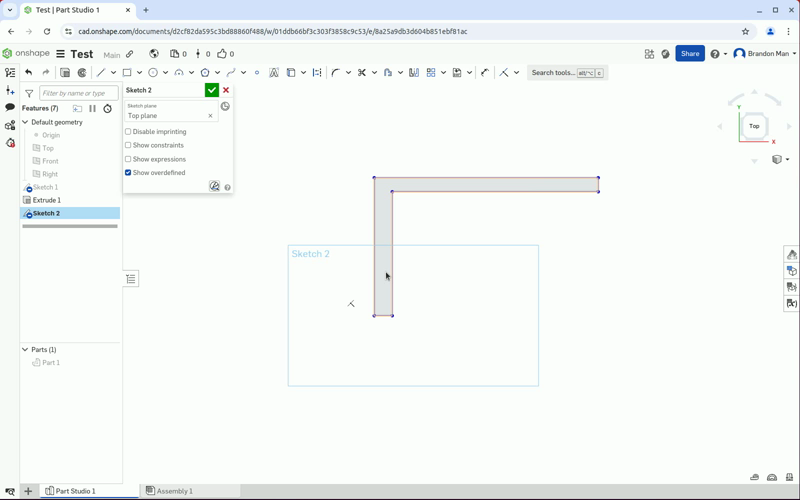
scroll(6)
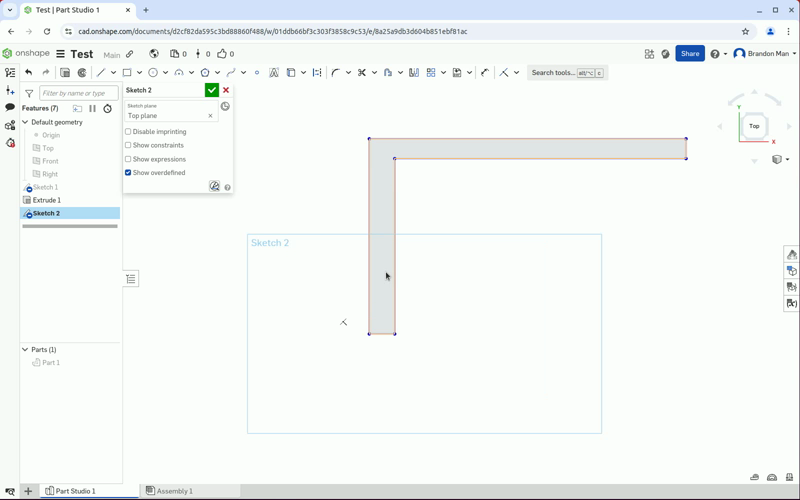
scroll(6)
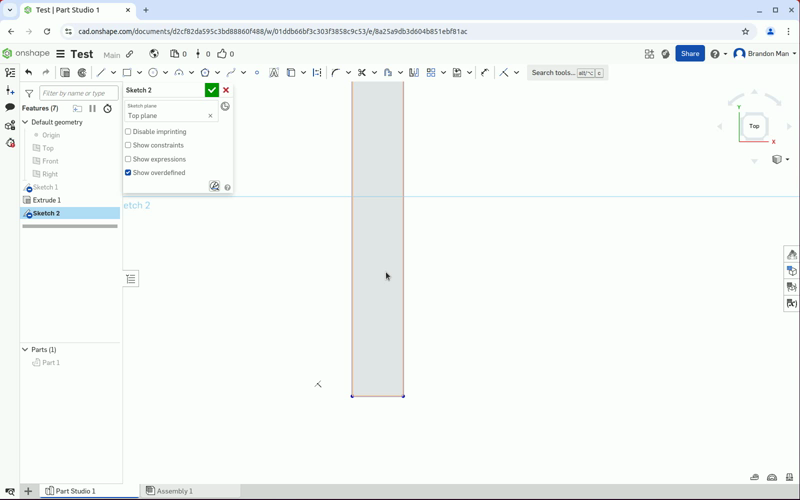
click(386, 271)
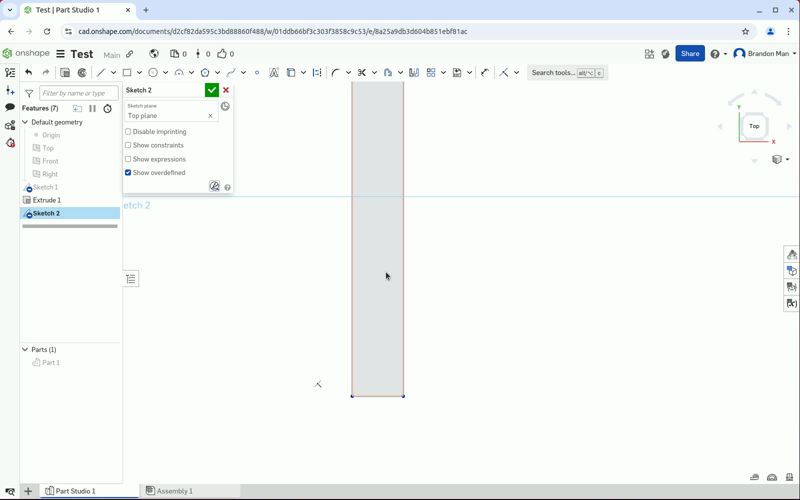
scroll(-6)
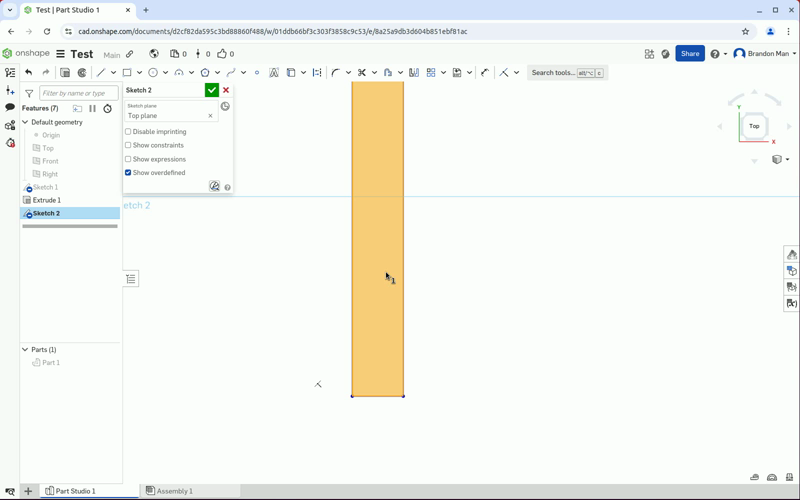
scroll(-6)
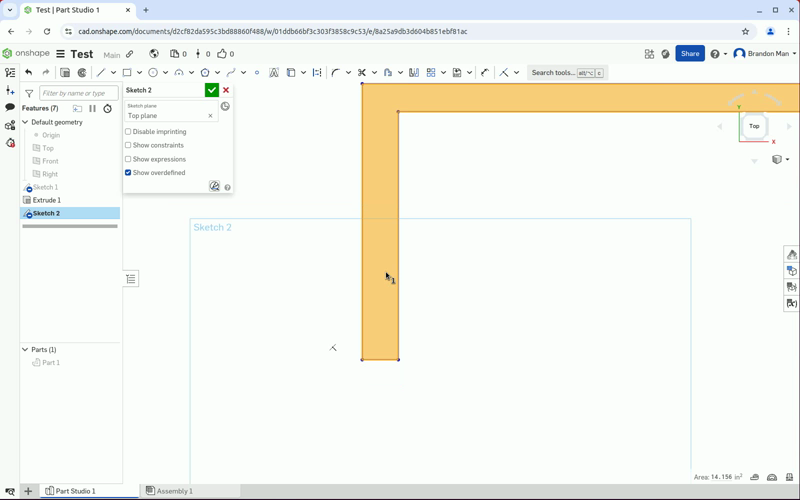
scroll(-6)
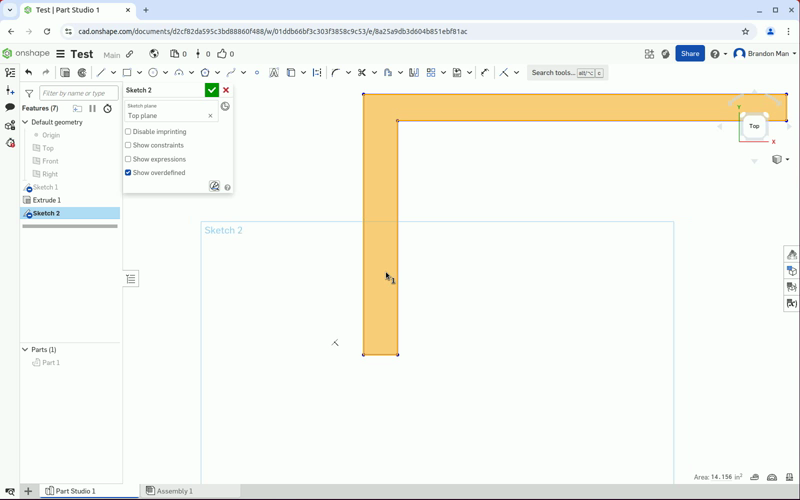
scroll(-6)
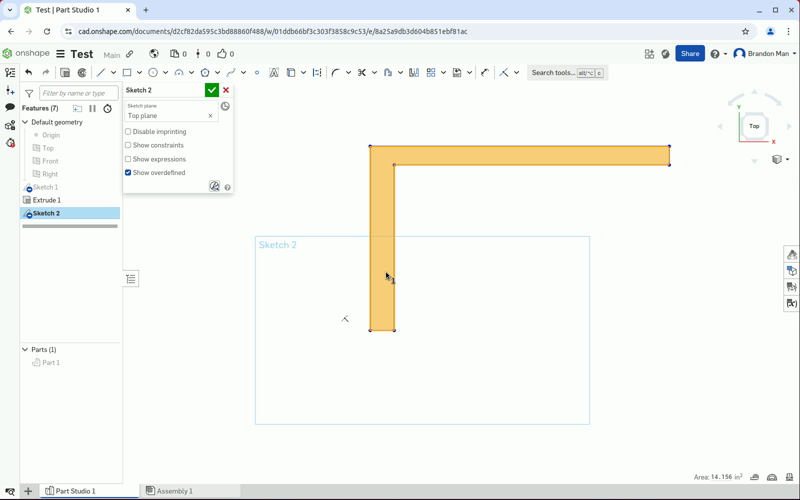
scroll(-6)
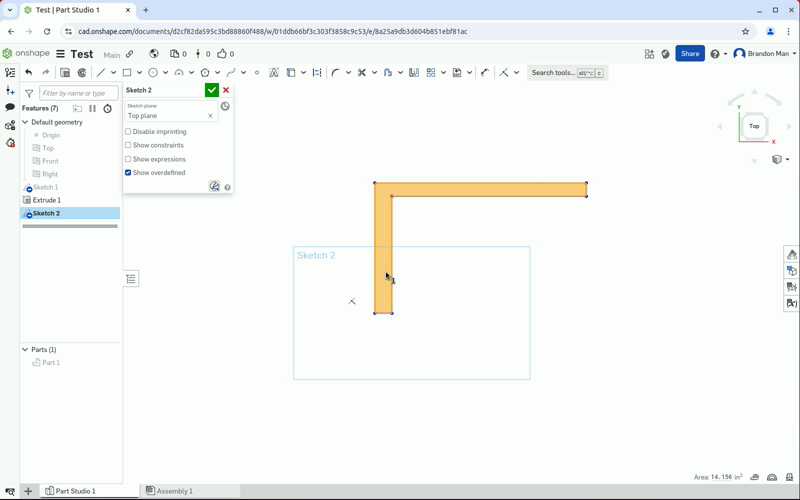
scroll(-6)
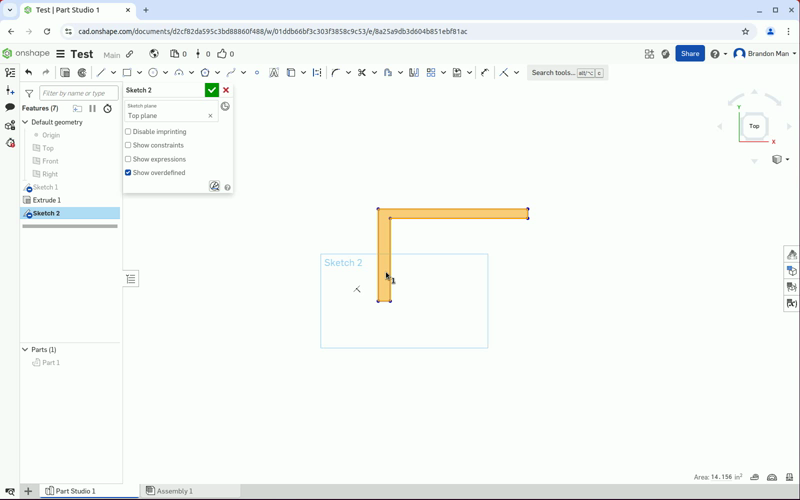
scroll(-6)
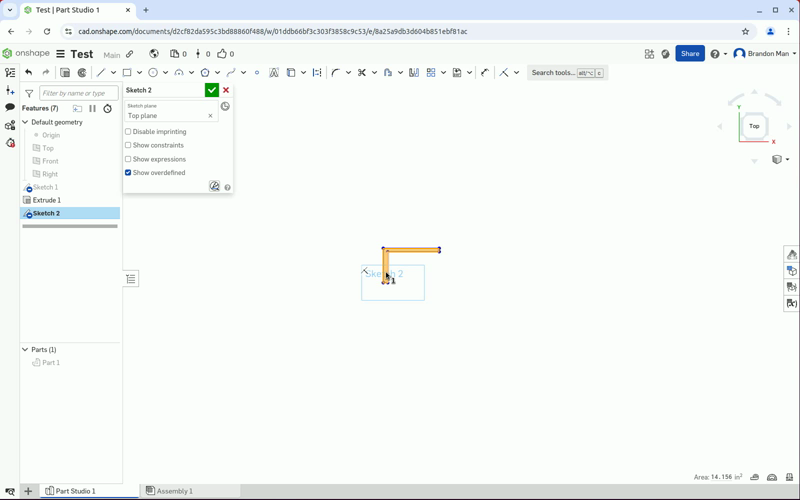
mouse_move(73, 352)
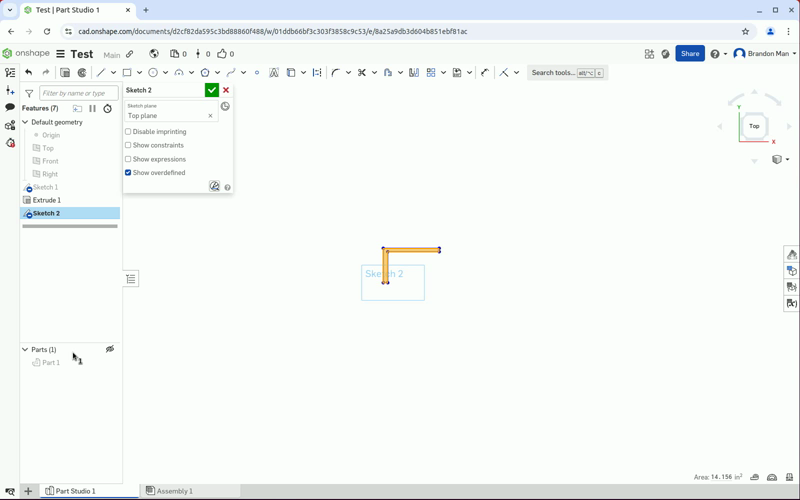
key(shift+y)
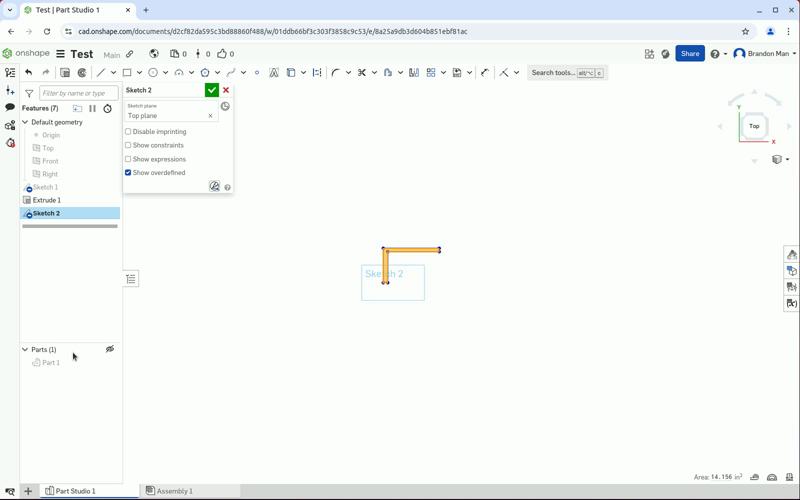
key(shift+e)
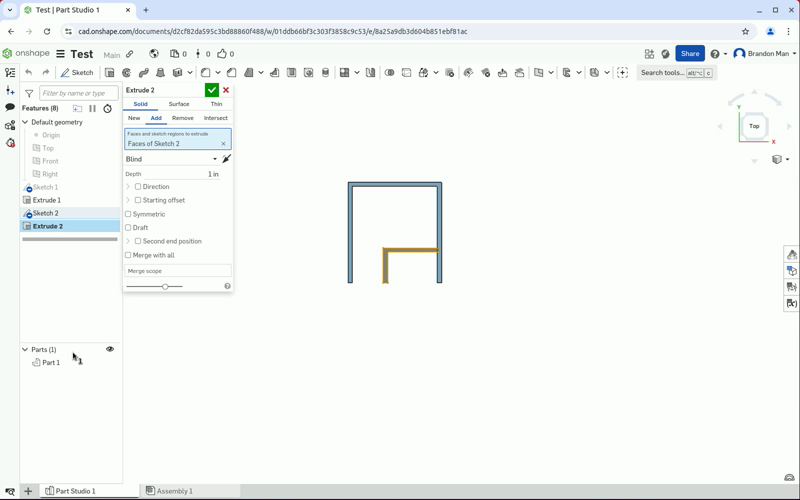
mouse_move(143, 106)
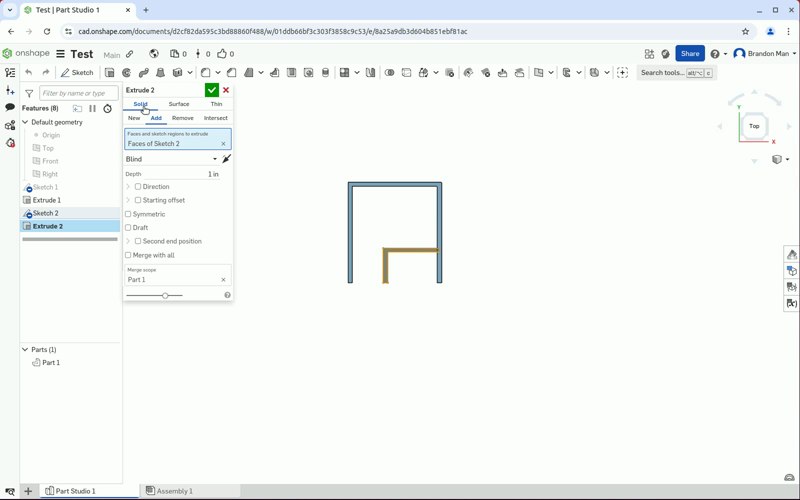
click(143, 106)
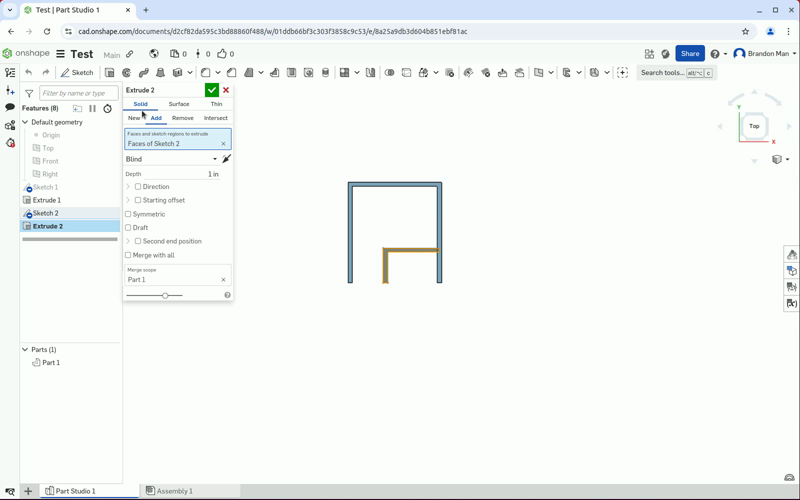
mouse_move(137, 120)
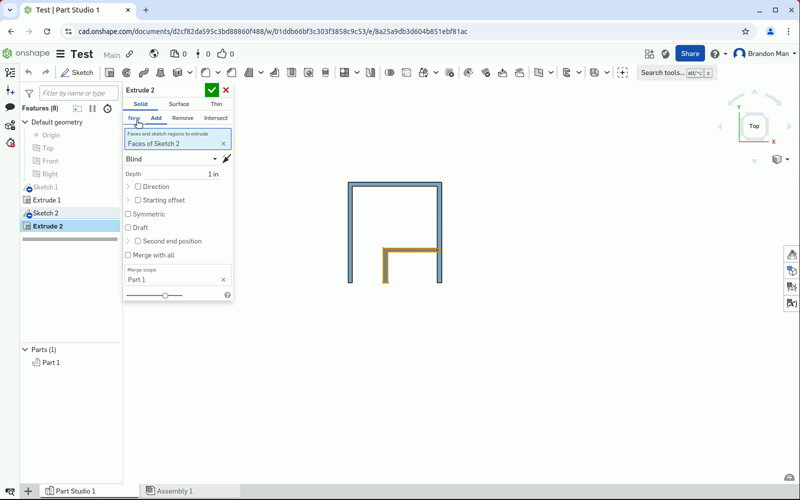
click(137, 120)
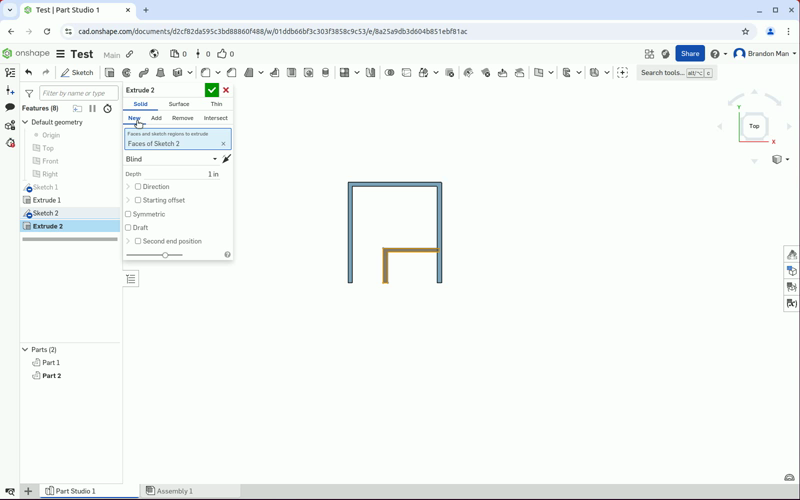
key(tab, 4)
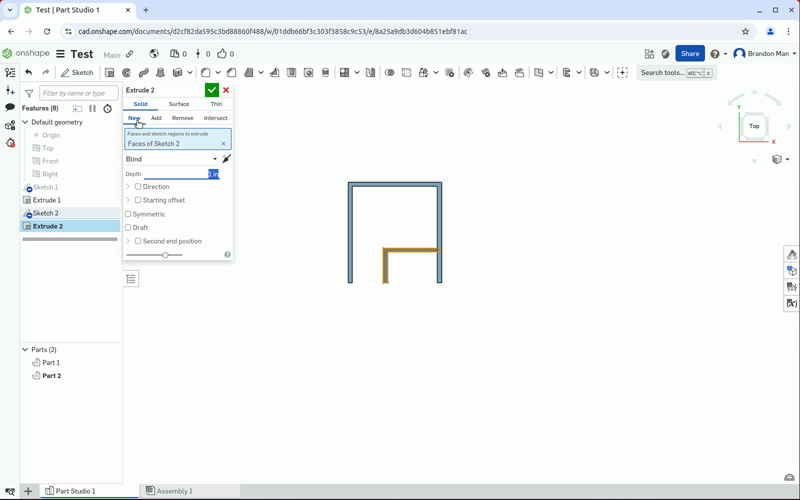
text(22.627)
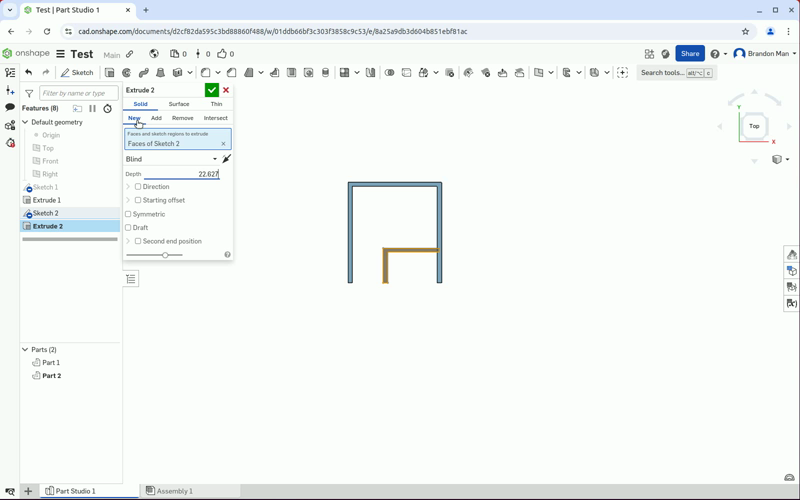
key(enter)
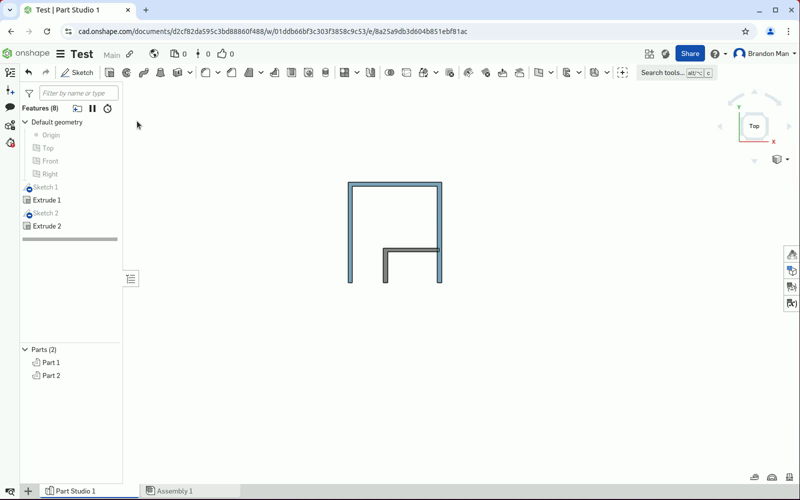
key(shift+h)
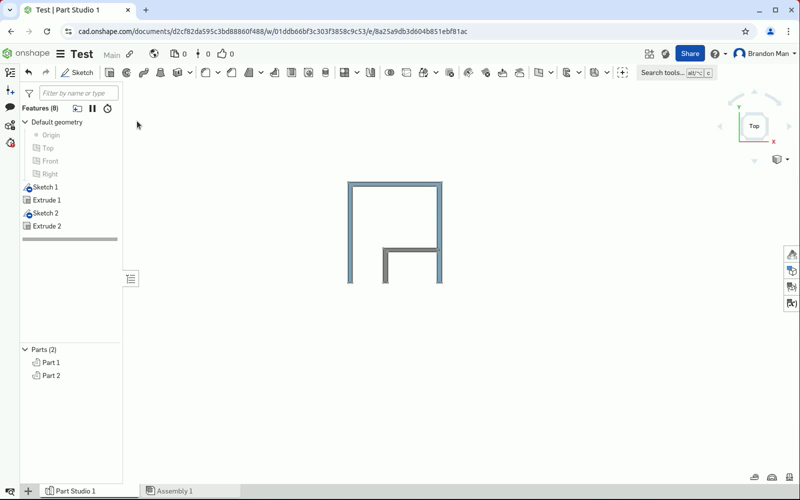
key(shift+h)
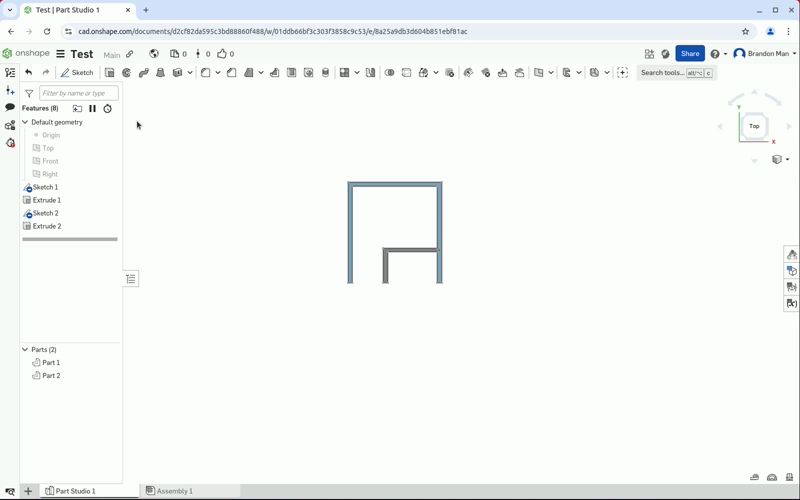
key(shift+7)
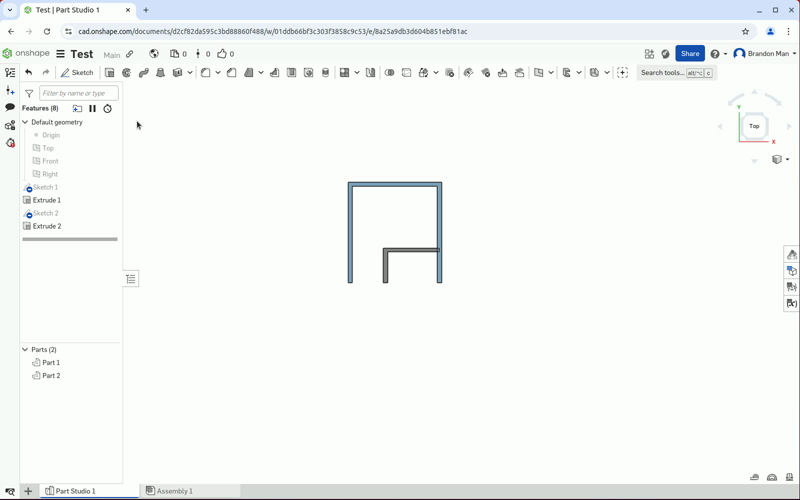
key(up, 3)
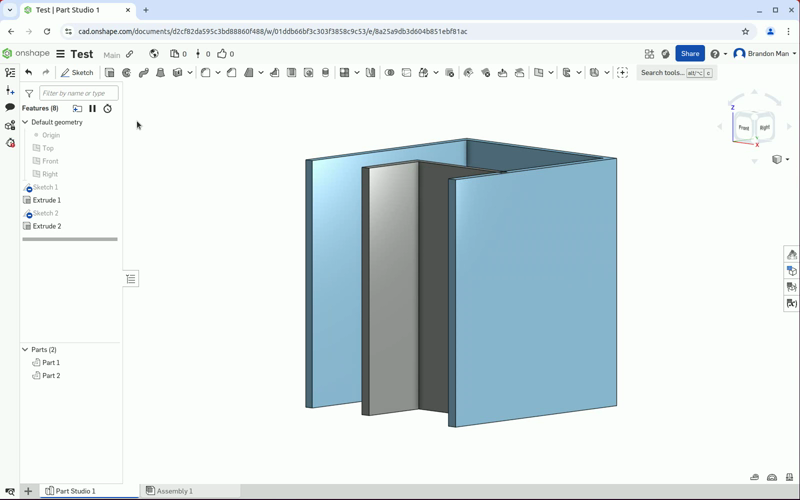
key(left, 3)
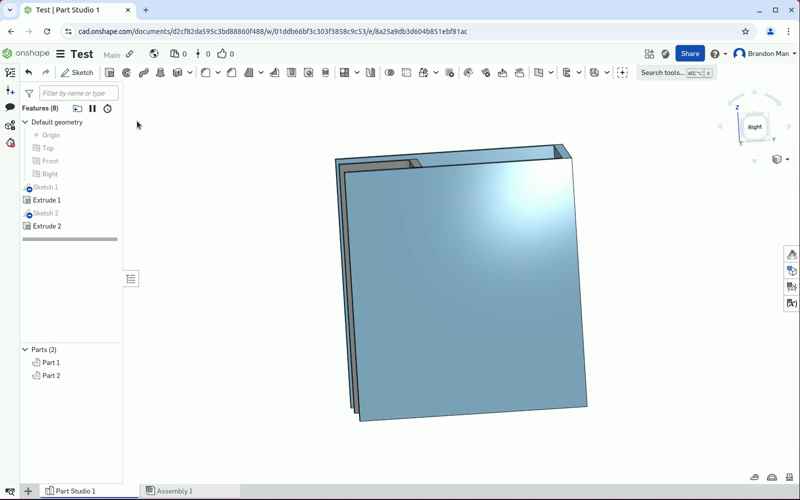
key(right, 3)
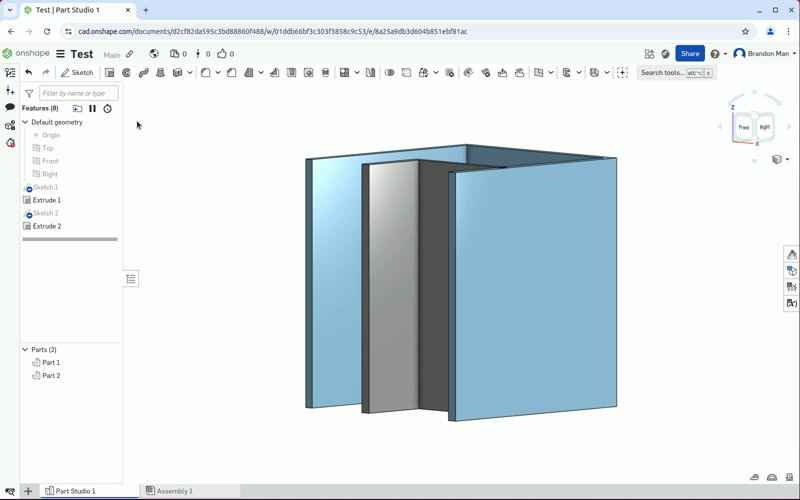
key(down, 3)
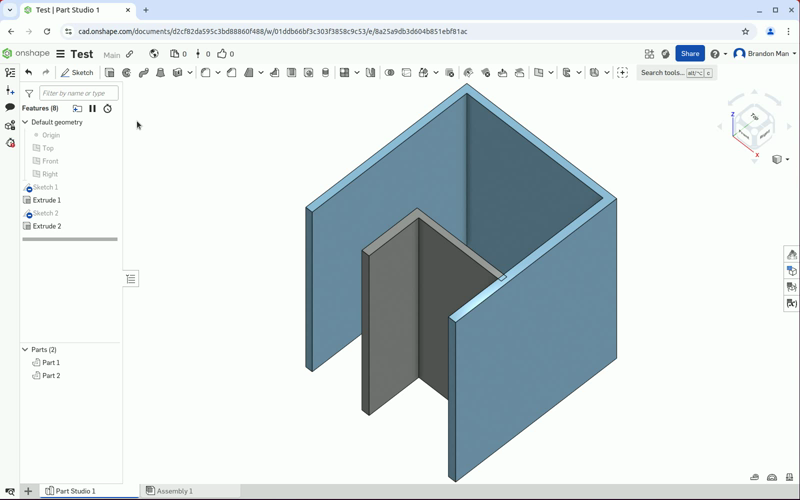
mouse_move(73, 189)
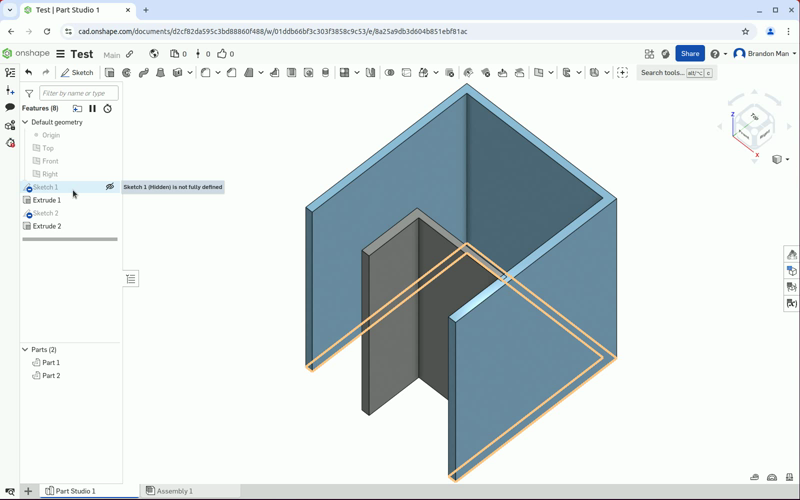
click(73, 189)